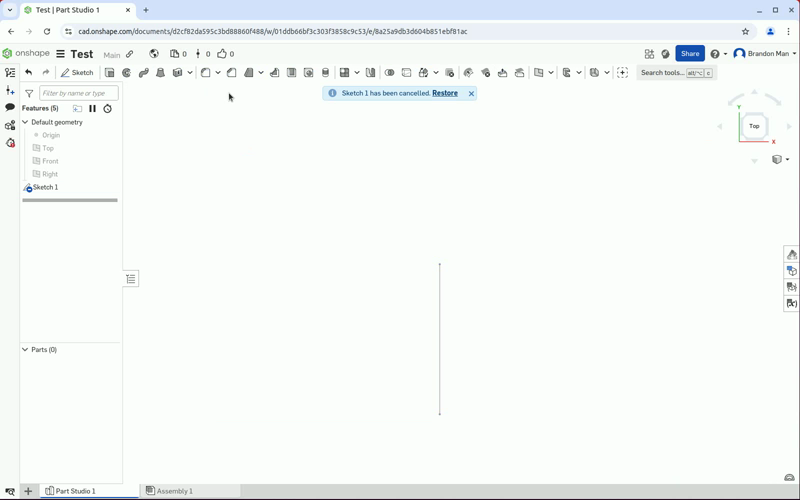
key(shift+h)
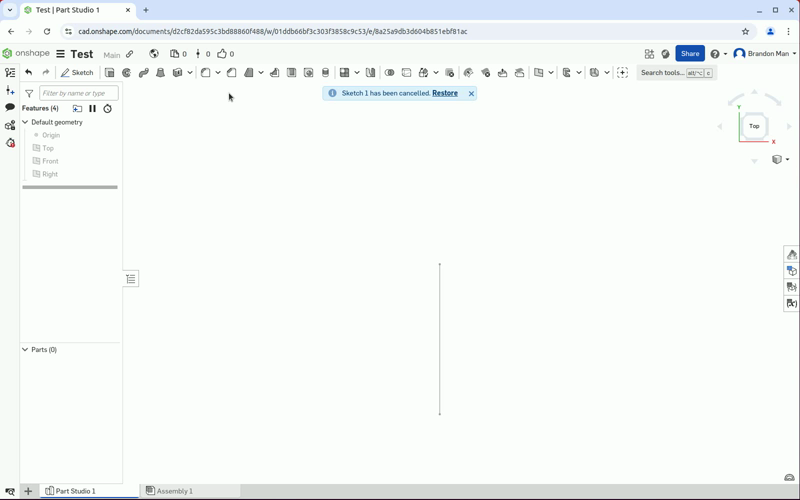
key(shift+s)
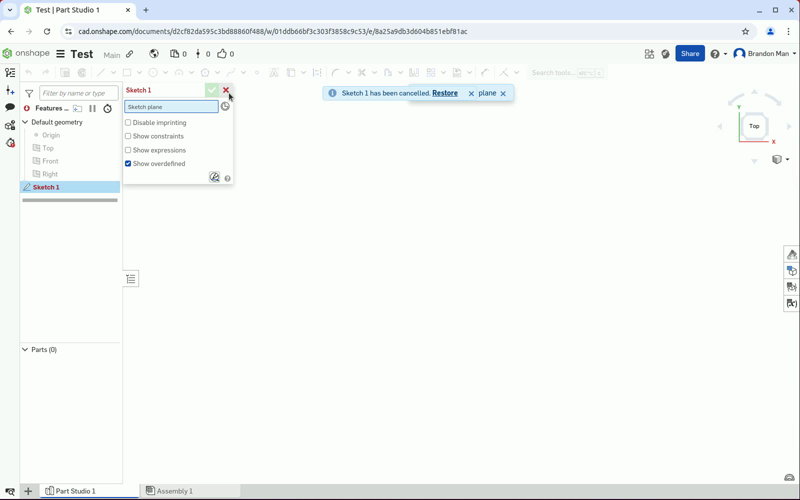
mouse_move(73, 150)
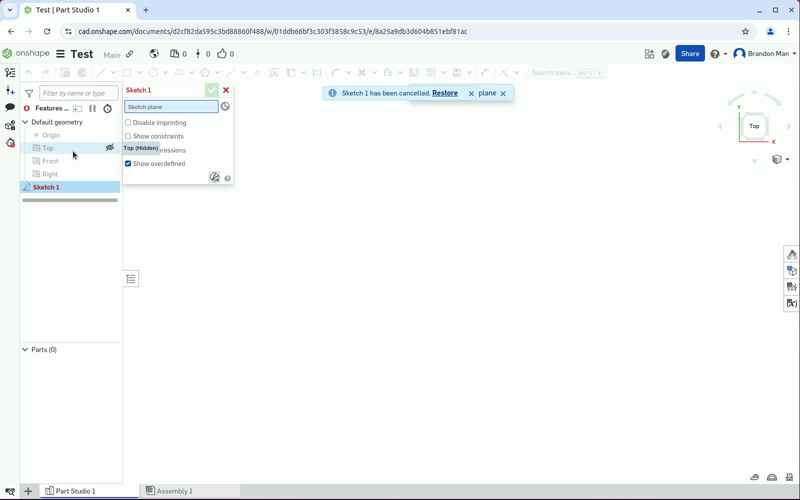
click(73, 150)
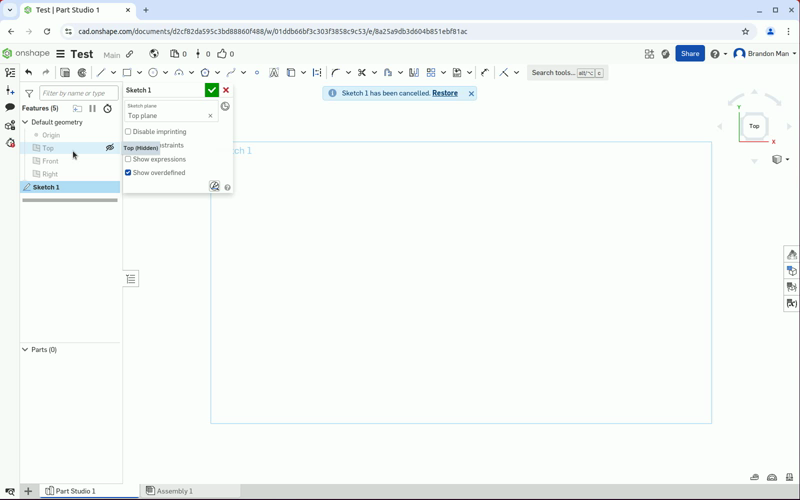
mouse_move(73, 352)
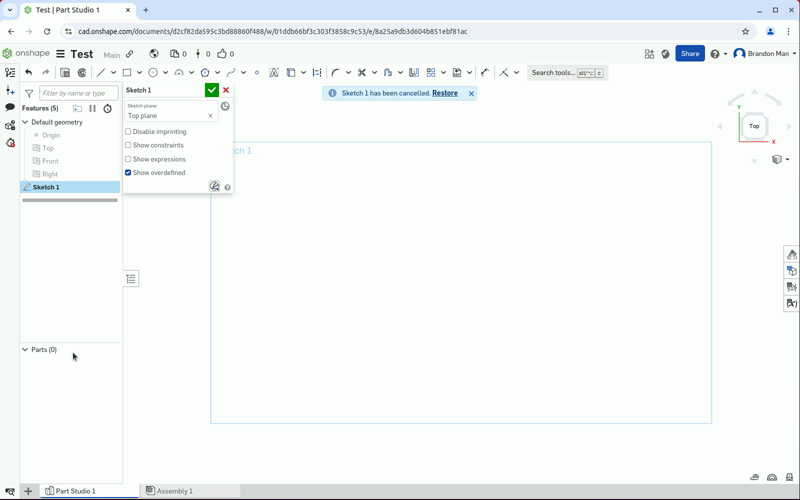
key(y)
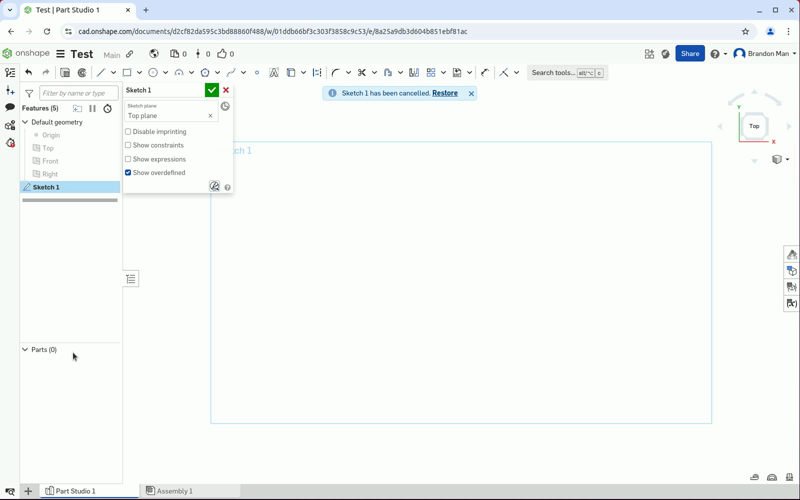
key(c)
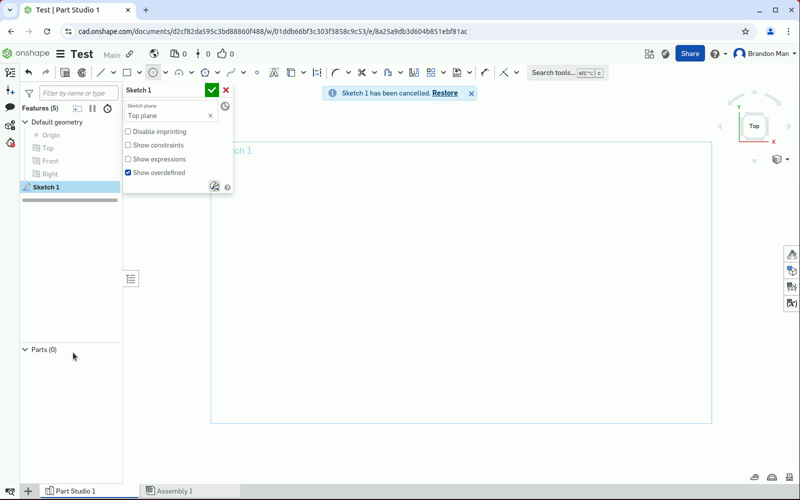
key_down(shift)
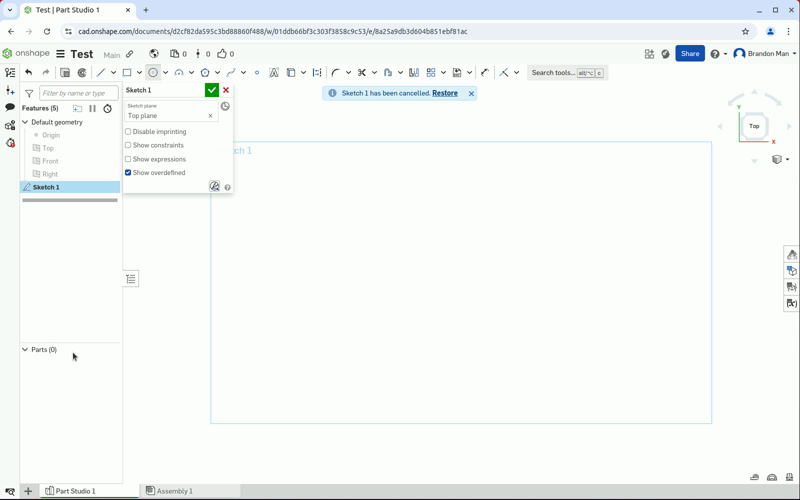
mouse_move(461, 282)
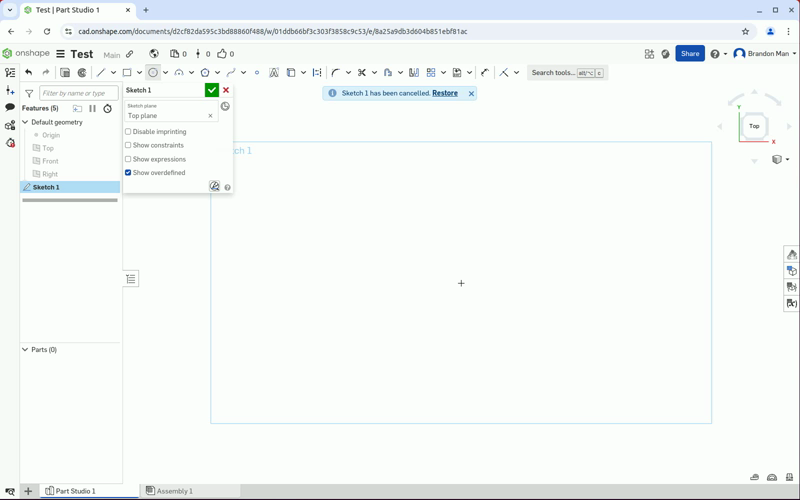
click(461, 282)
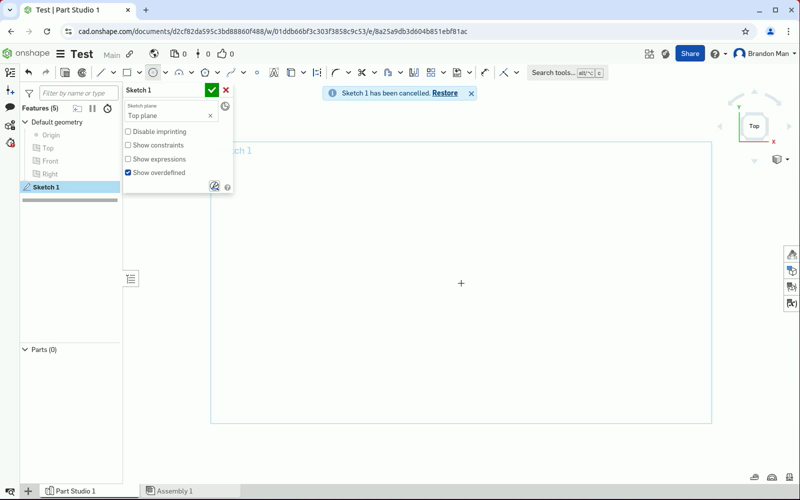
key_up(shift)
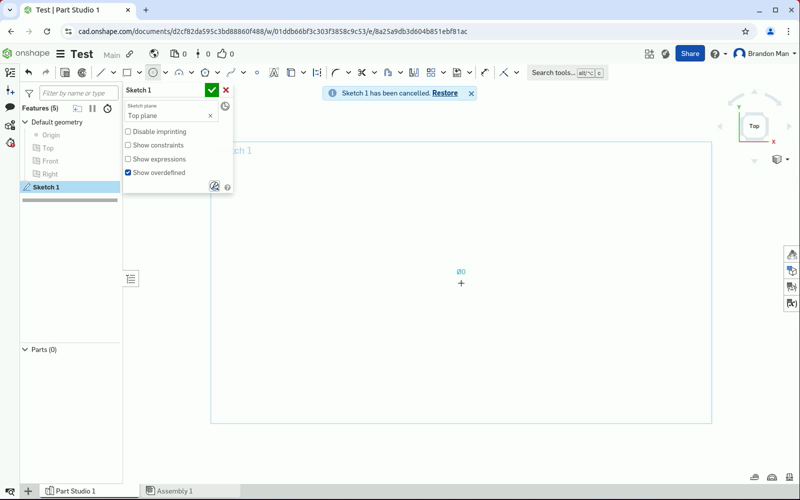
mouse_move(574, 282)
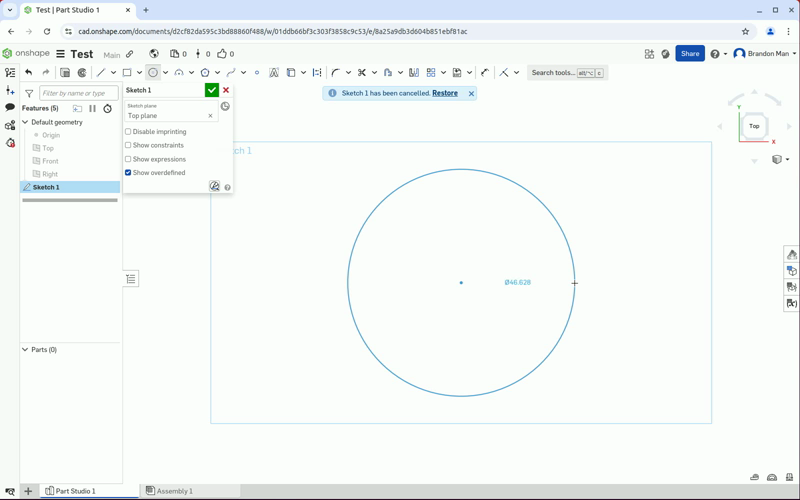
click(574, 282)
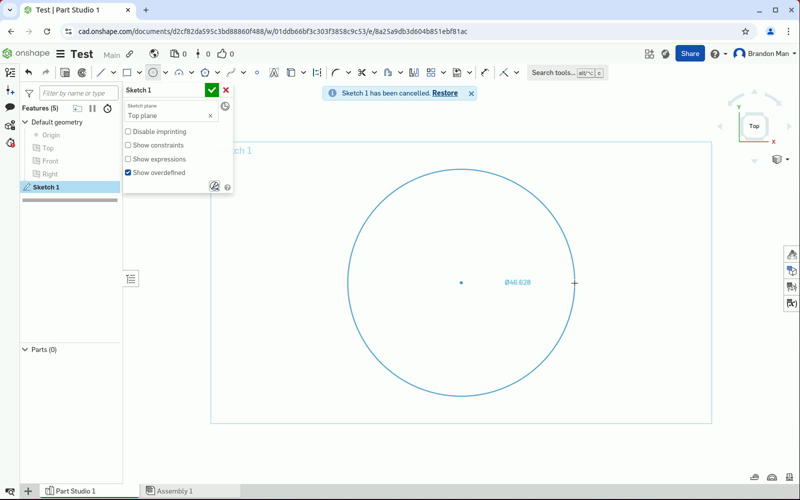
key(esc)
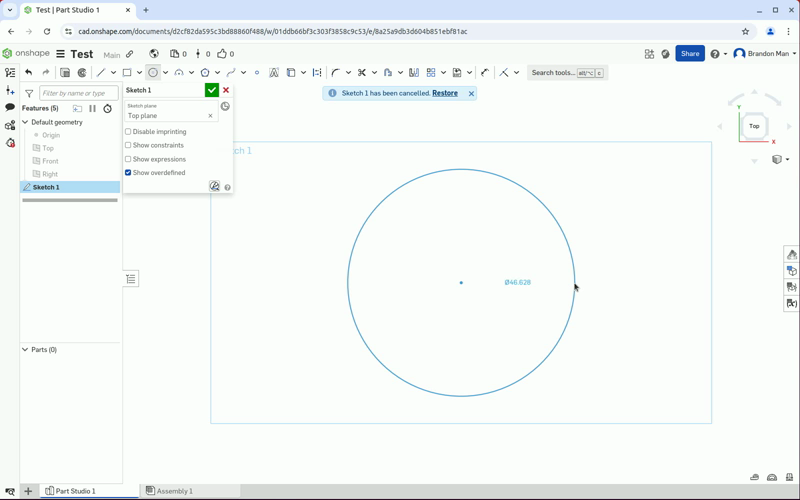
key(c)
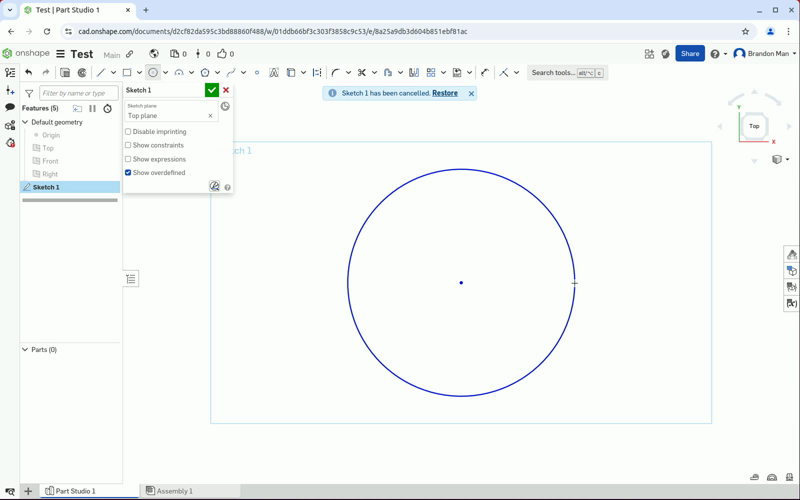
key_down(shift)
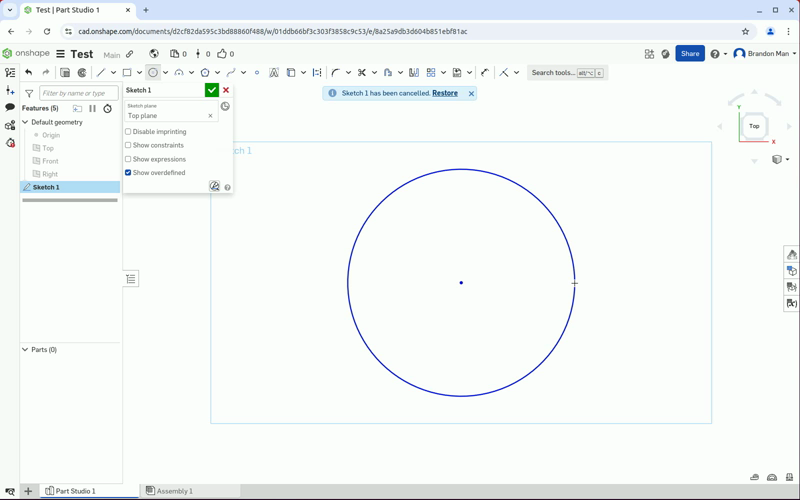
mouse_move(461, 282)
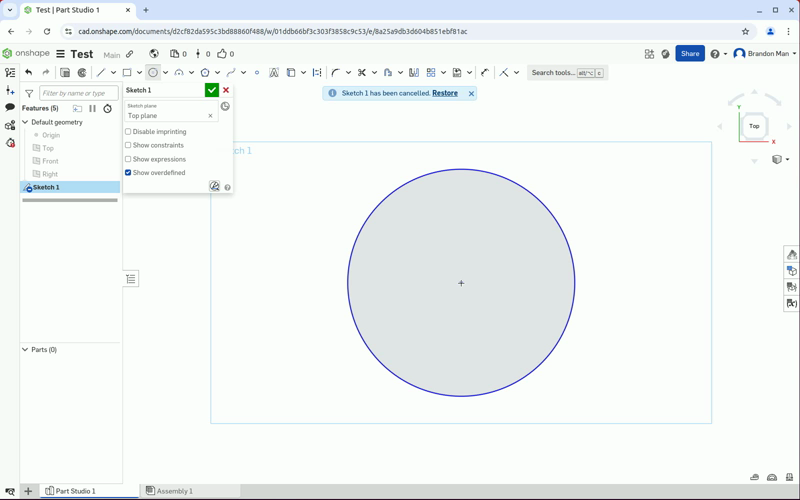
click(461, 282)
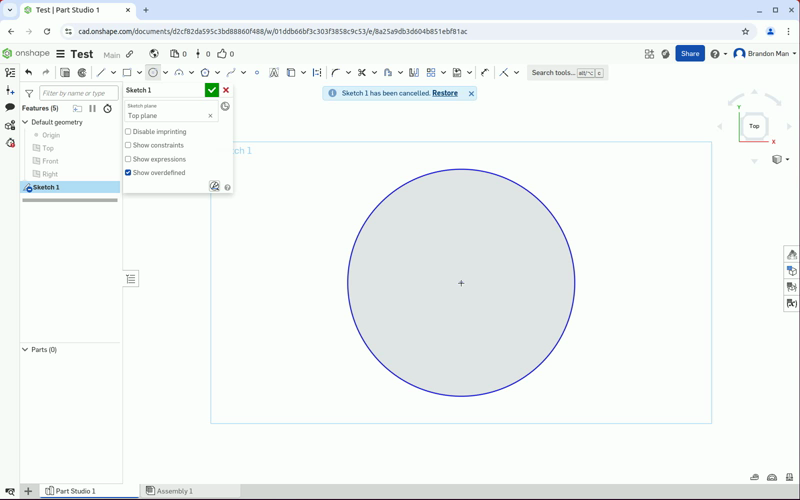
key_up(shift)
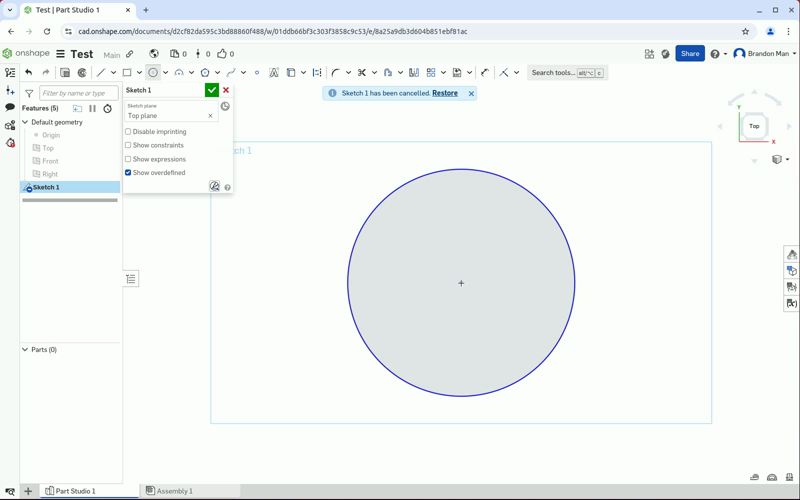
mouse_move(529, 282)
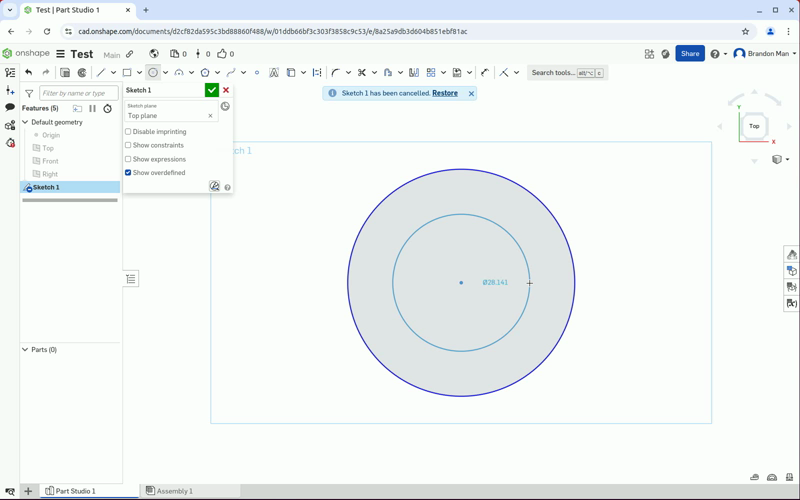
click(529, 282)
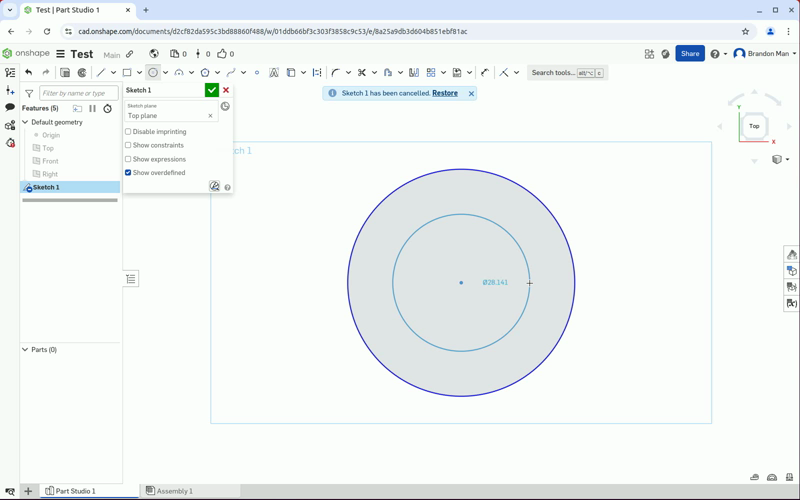
key(esc)
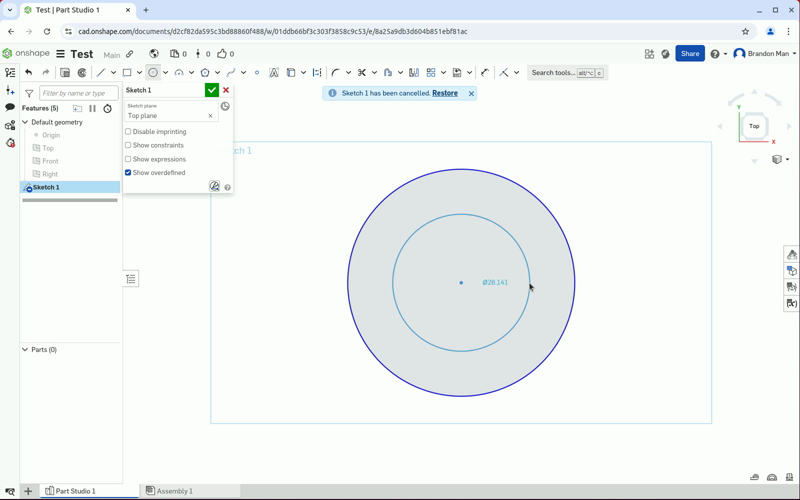
mouse_move(376, 276)
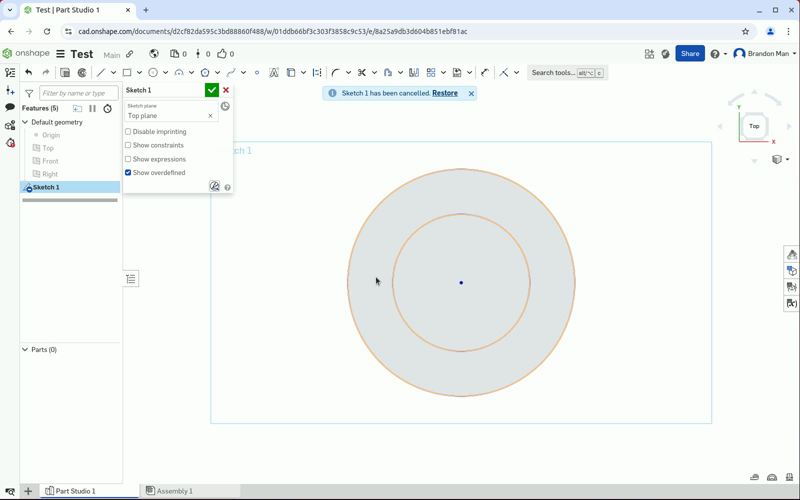
click(376, 276)
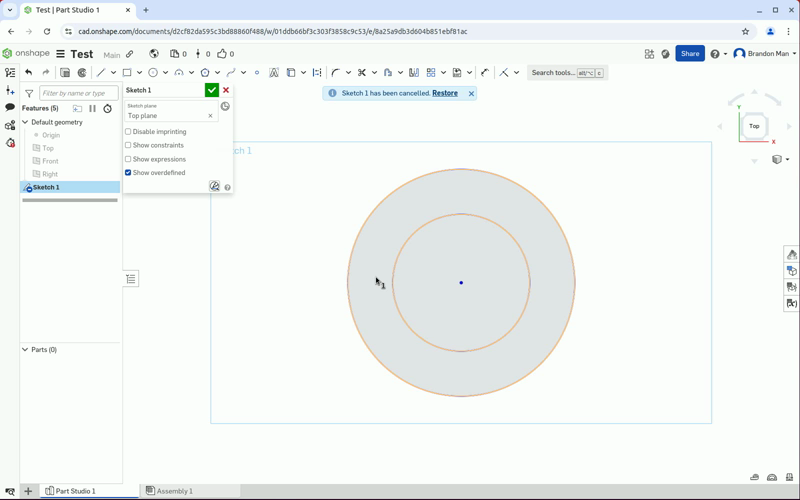
mouse_move(73, 352)
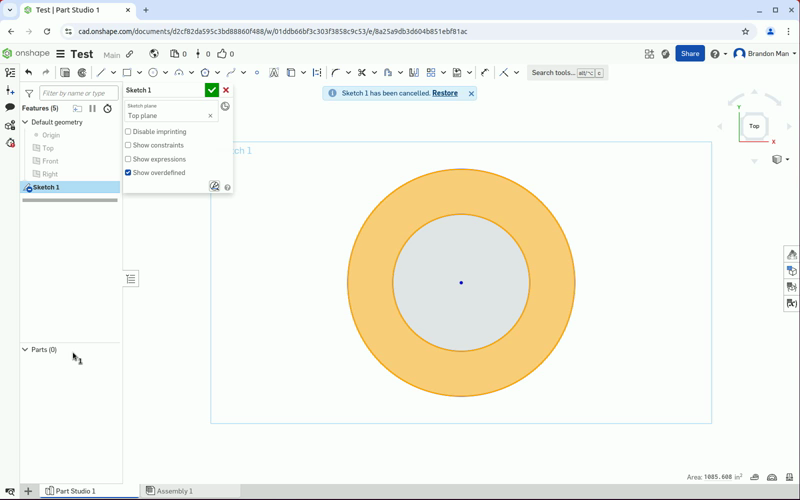
key(shift+y)
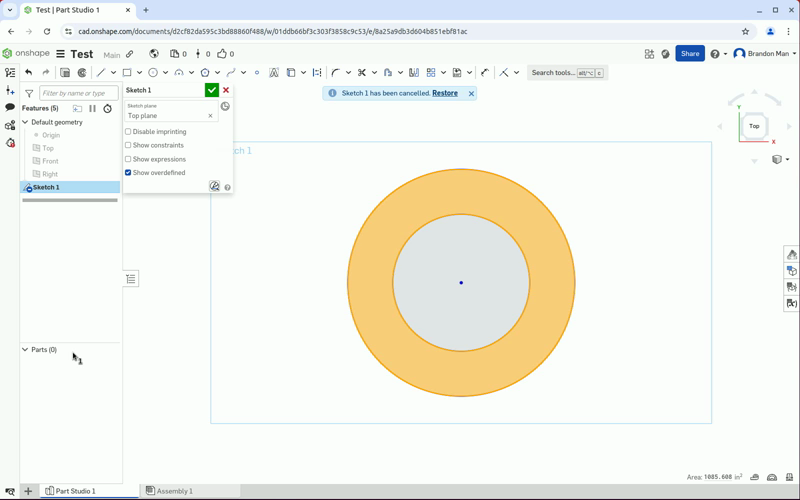
key(shift+e)
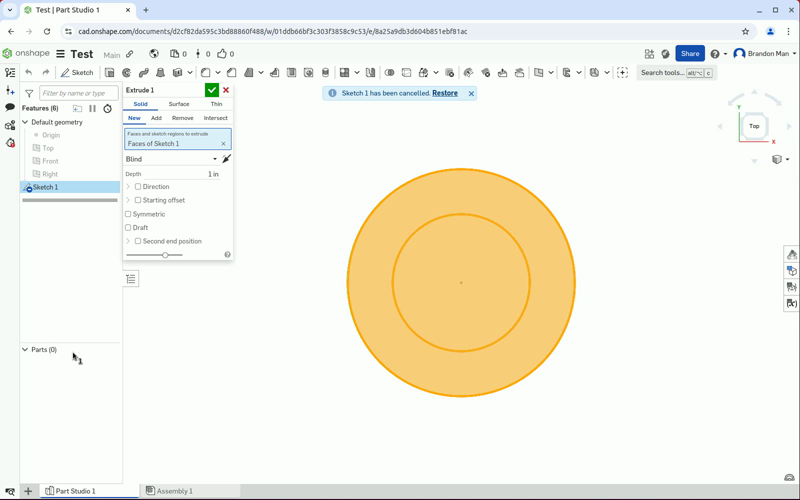
mouse_move(143, 106)
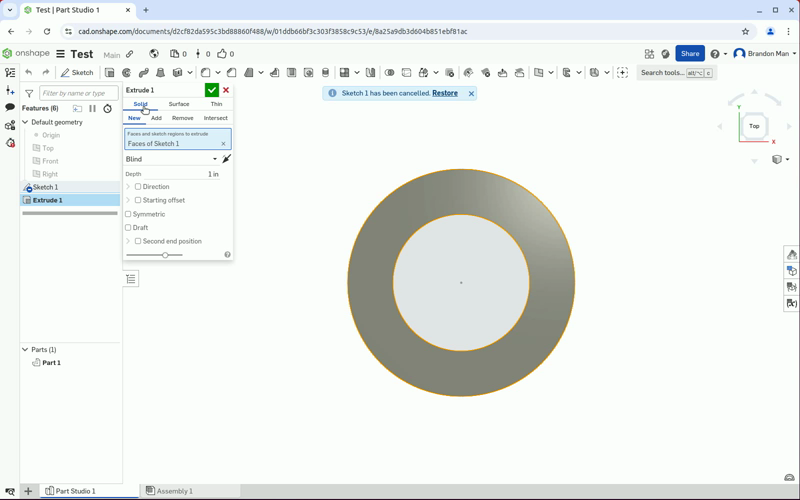
click(143, 106)
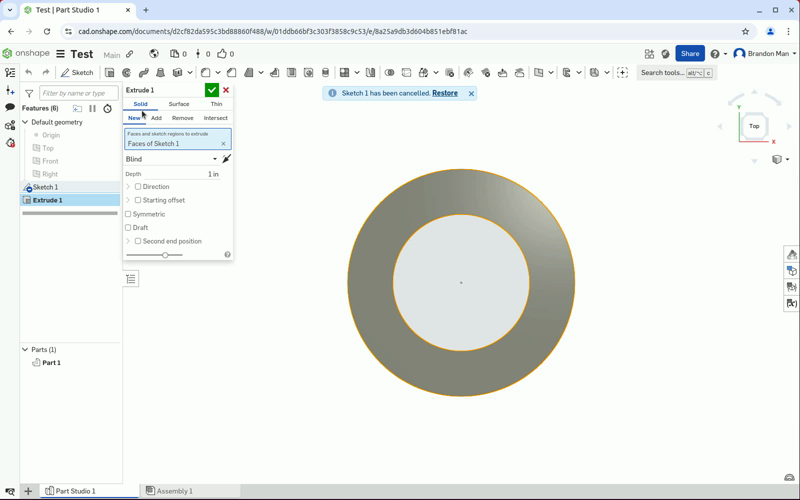
mouse_move(137, 120)
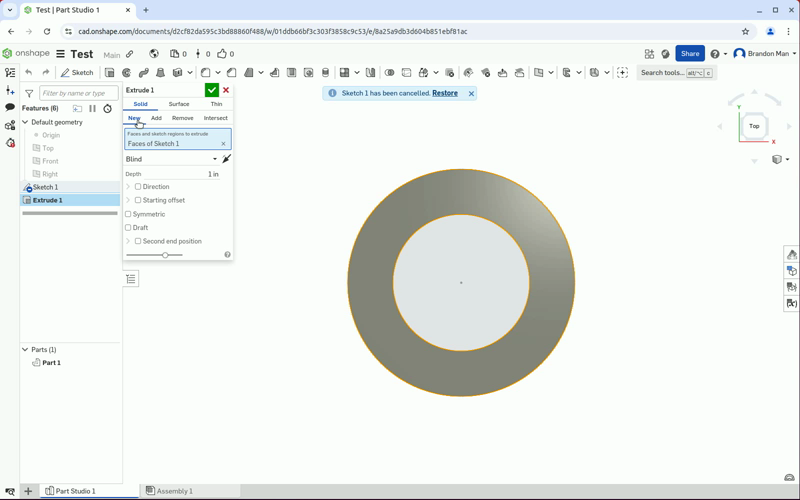
click(137, 120)
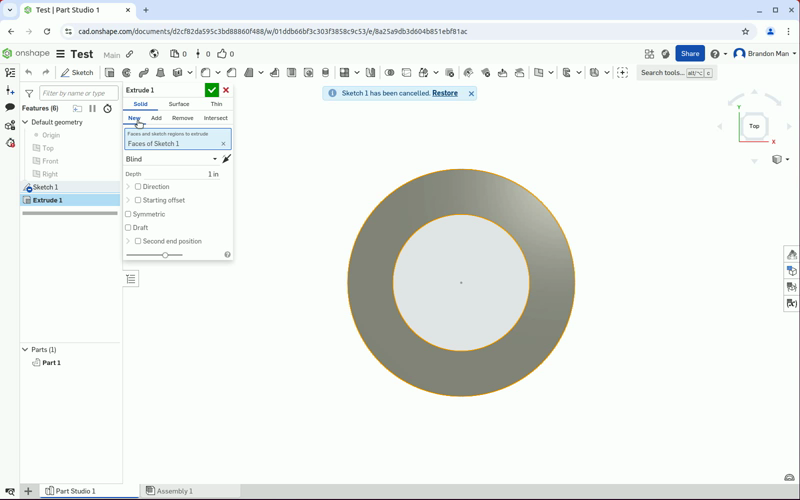
key(tab, 4)
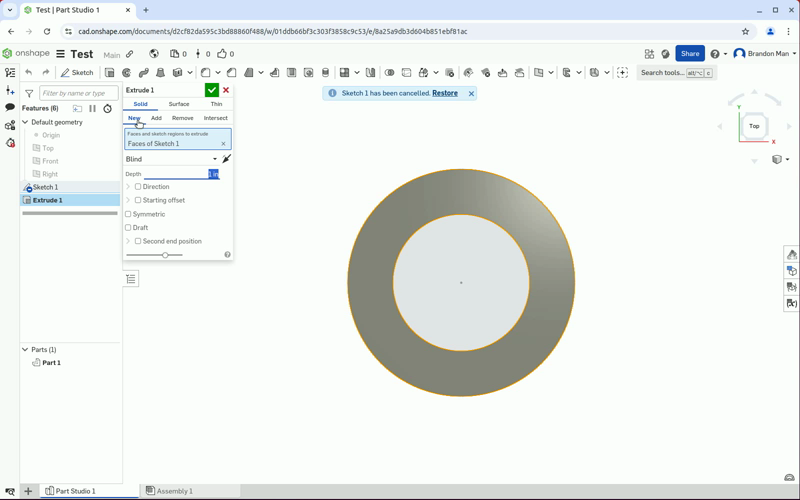
text(1.685)
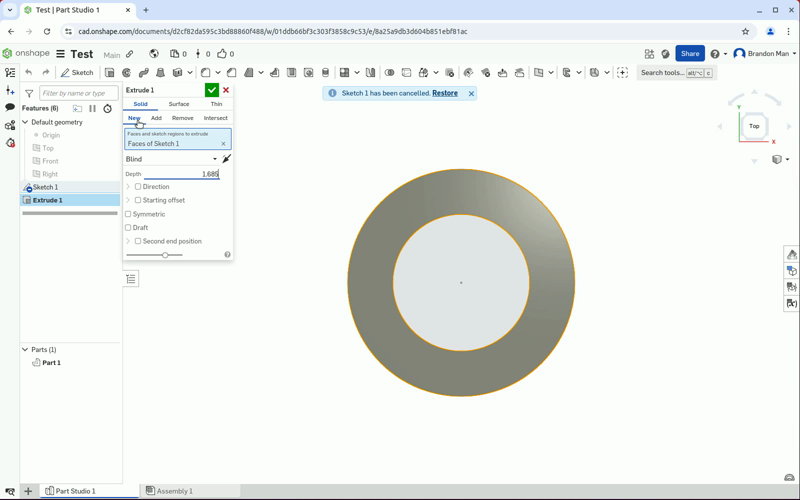
key(enter)
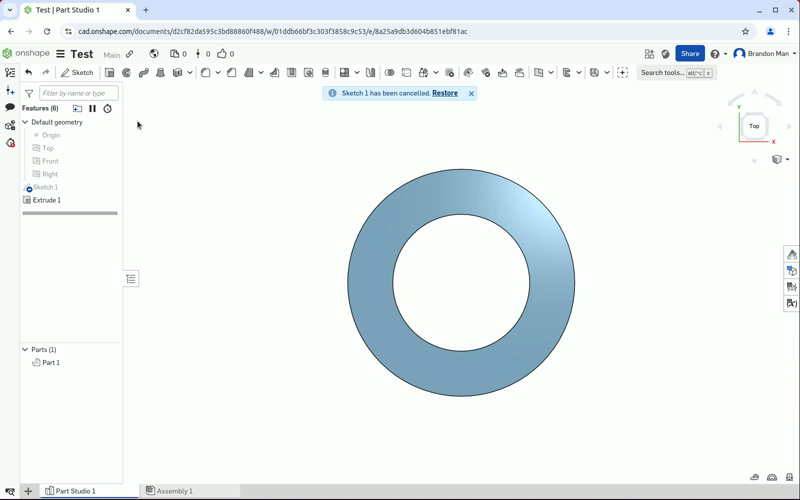
key(shift+h)
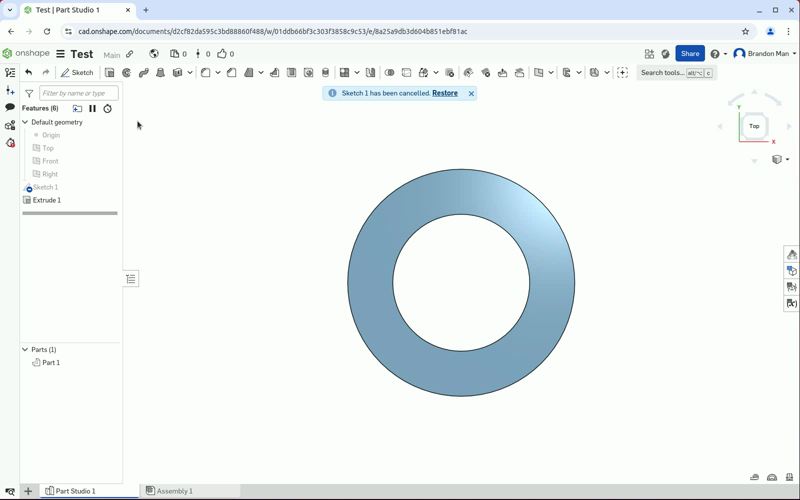
key(shift+h)
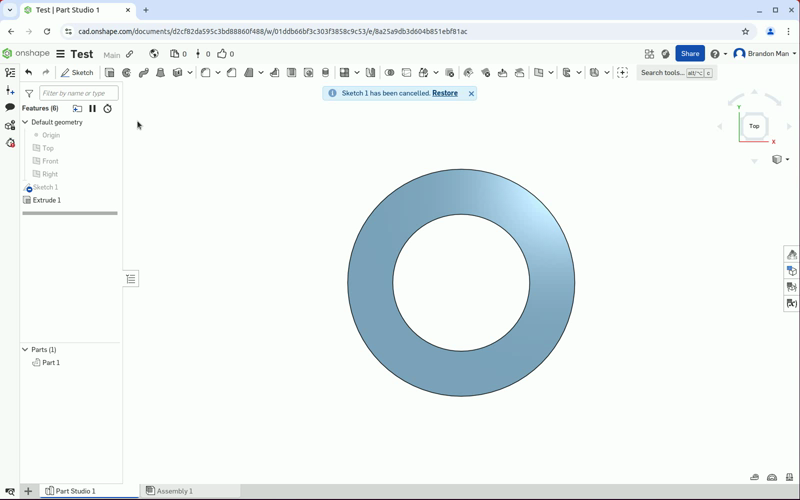
mouse_move(73, 189)
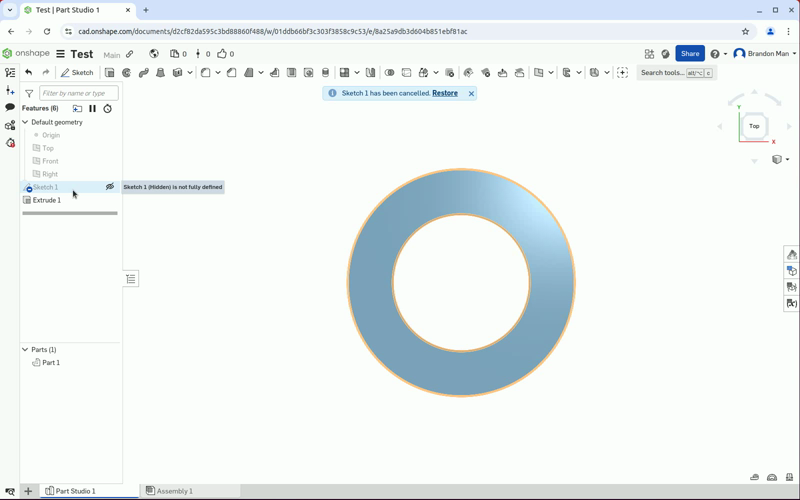
click(73, 189)
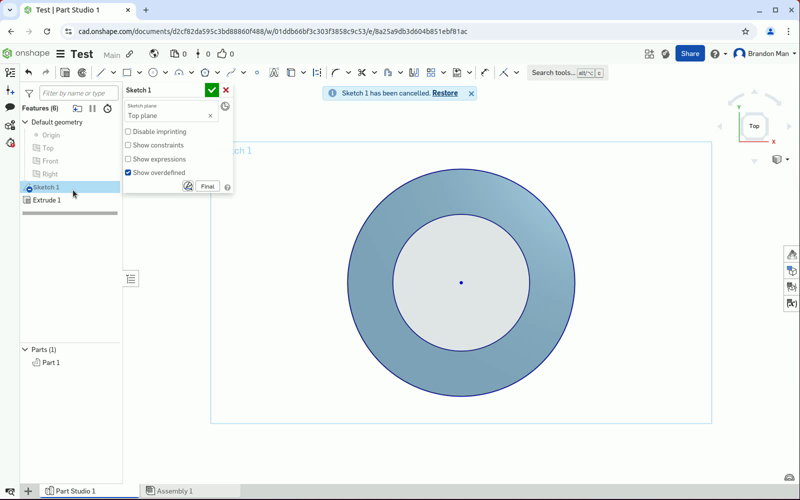
mouse_move(229, 92)
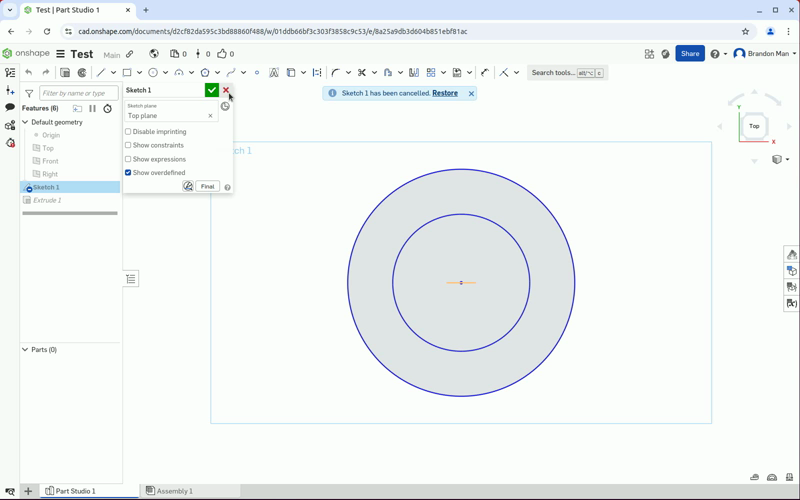
click(229, 92)
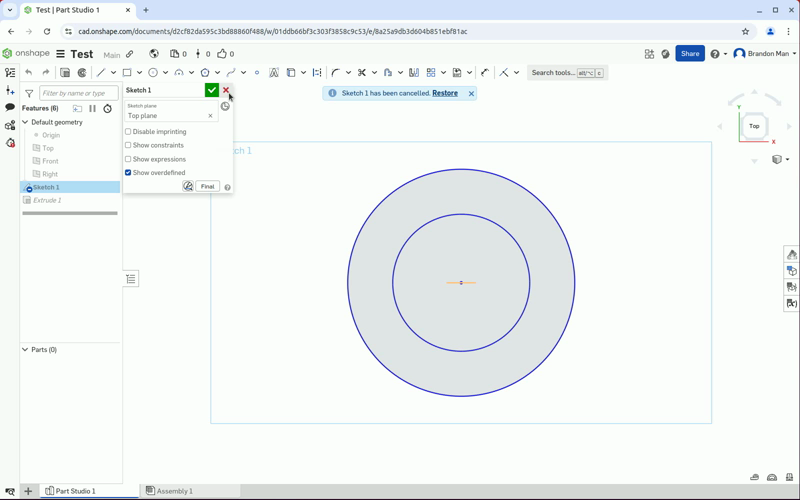
key(shift+s)
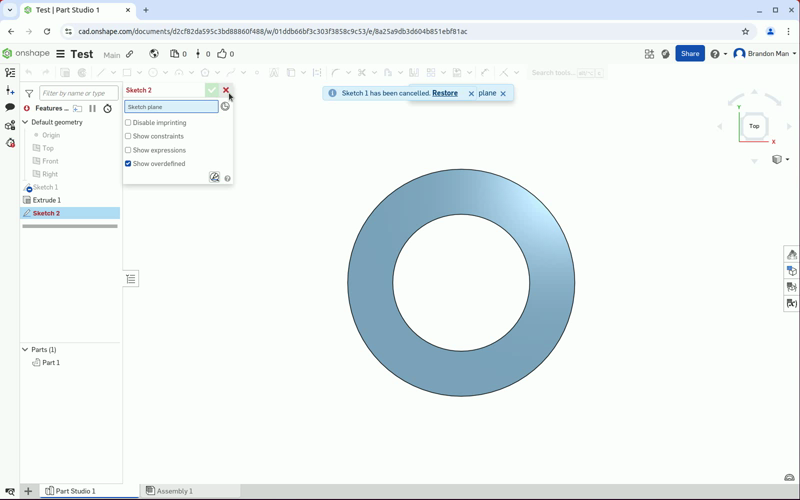
mouse_move(73, 150)
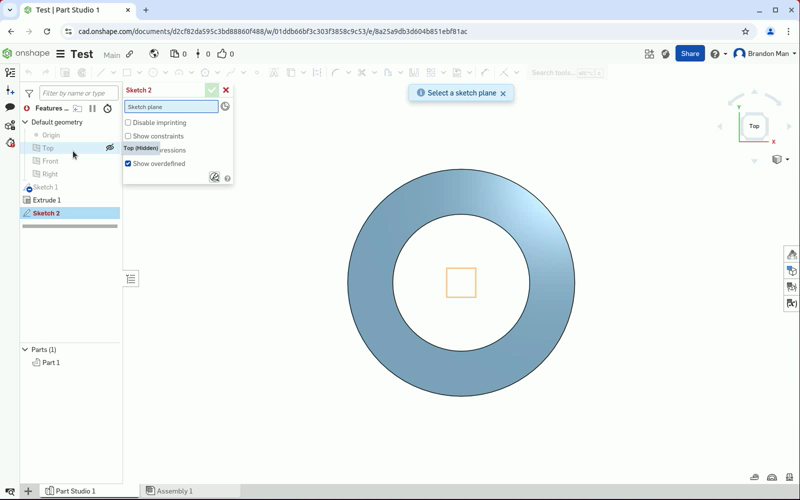
click(73, 150)
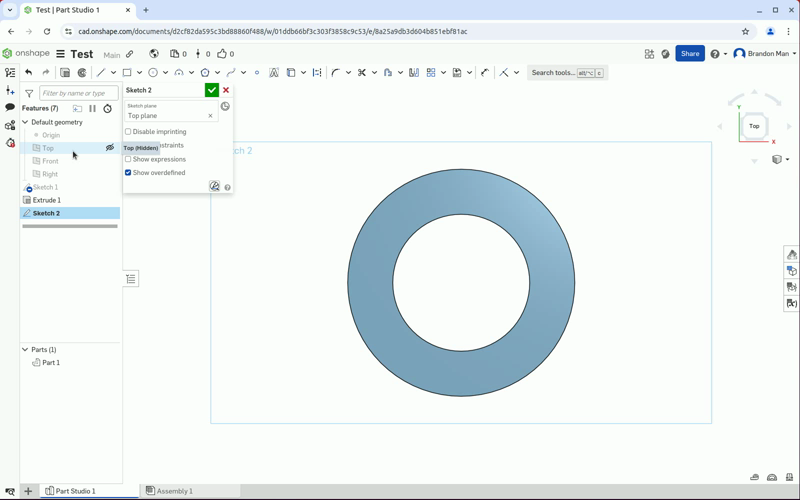
mouse_move(73, 352)
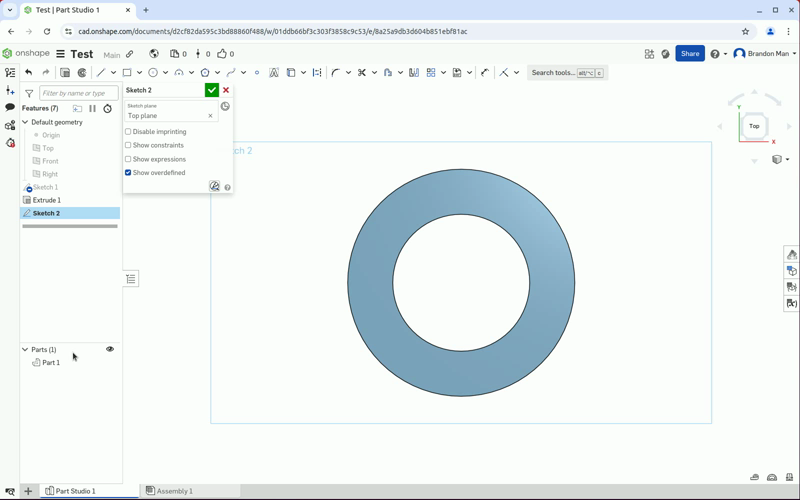
key(y)
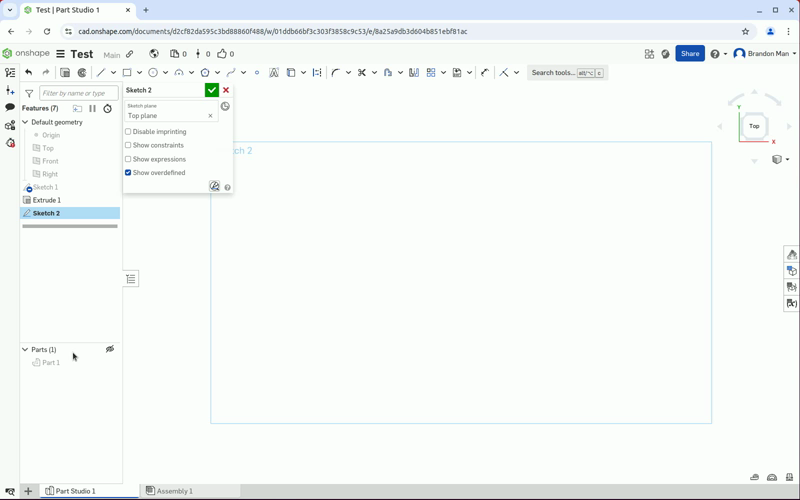
key(c)
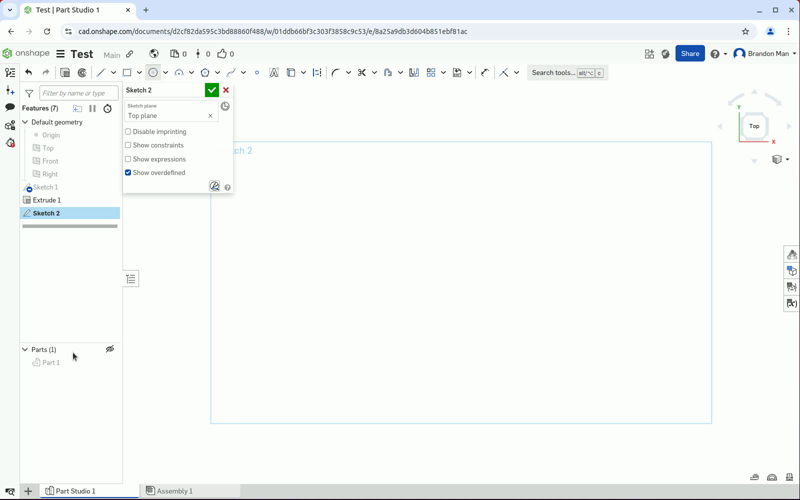
key_down(shift)
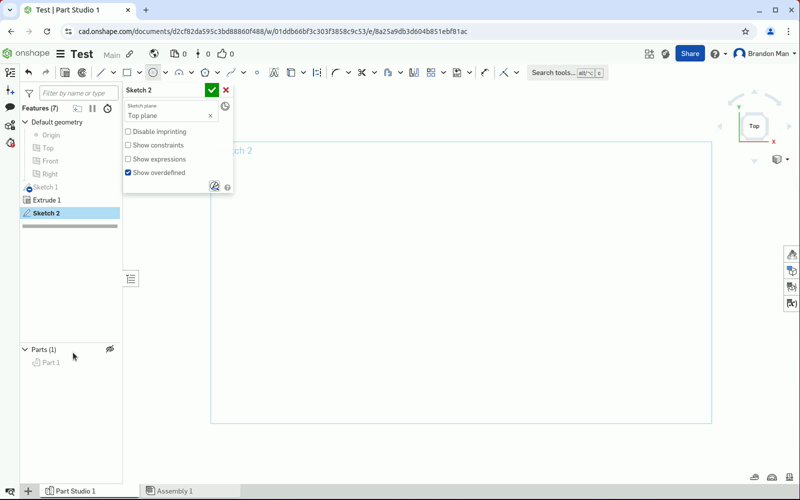
mouse_move(461, 282)
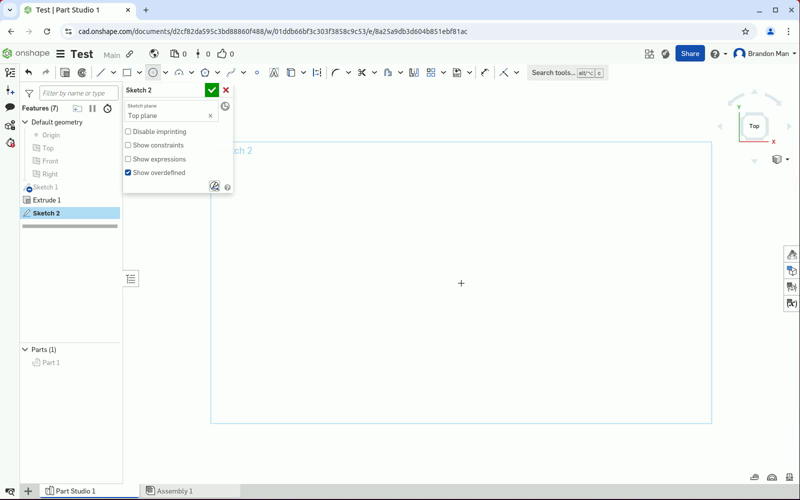
click(461, 282)
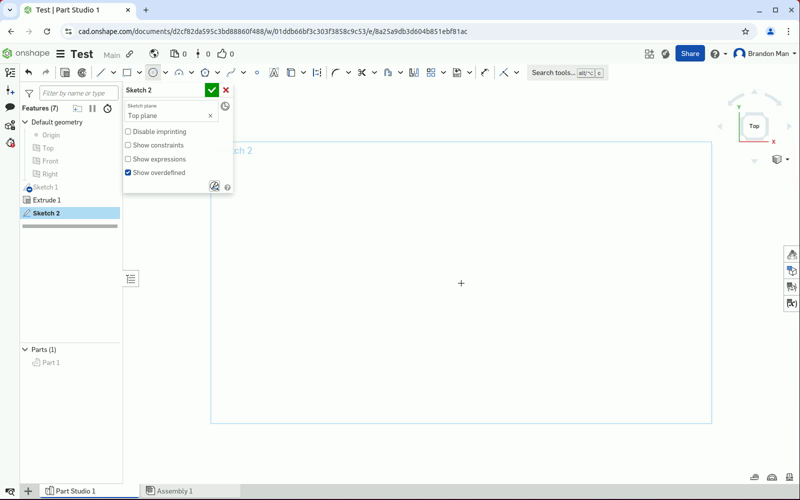
key_up(shift)
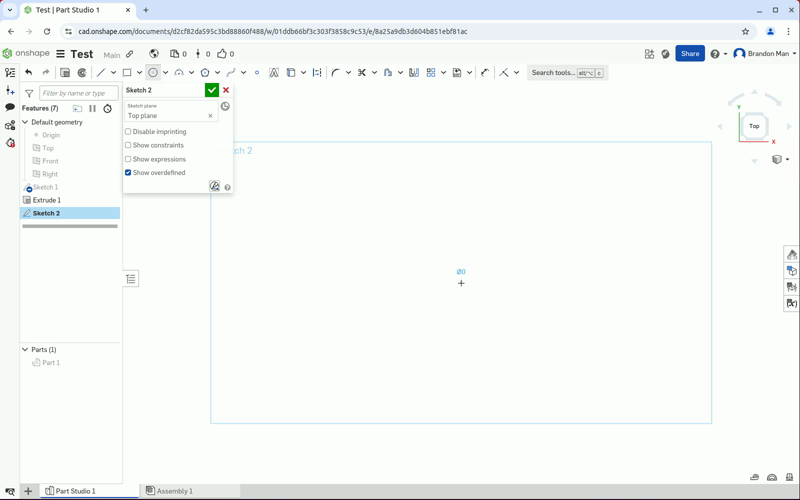
mouse_move(522, 282)
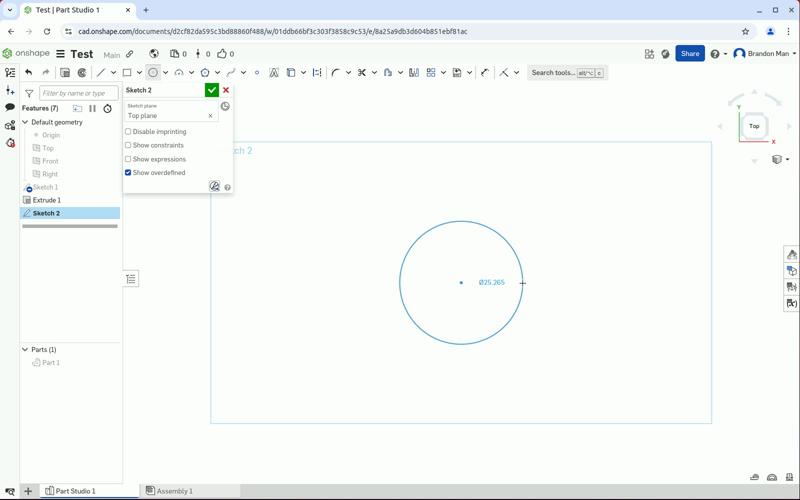
click(522, 282)
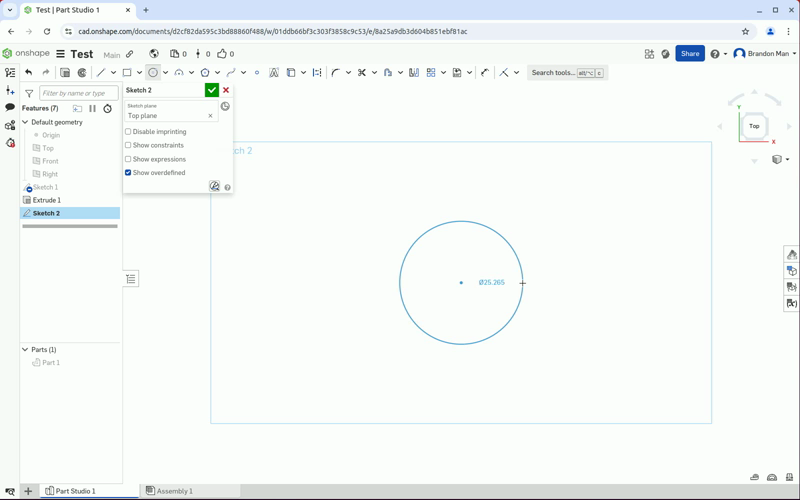
key(esc)
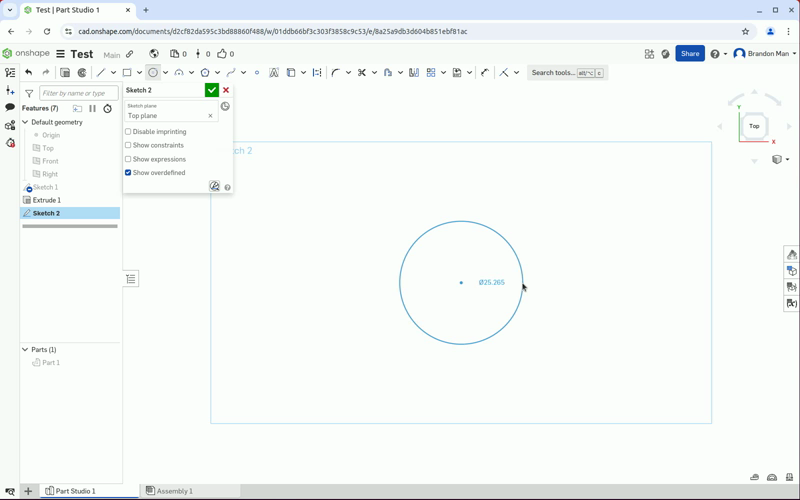
key(c)
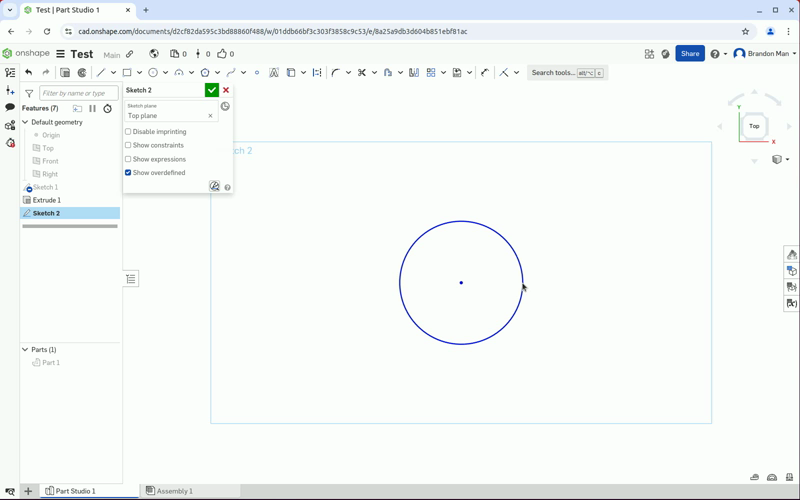
key_down(shift)
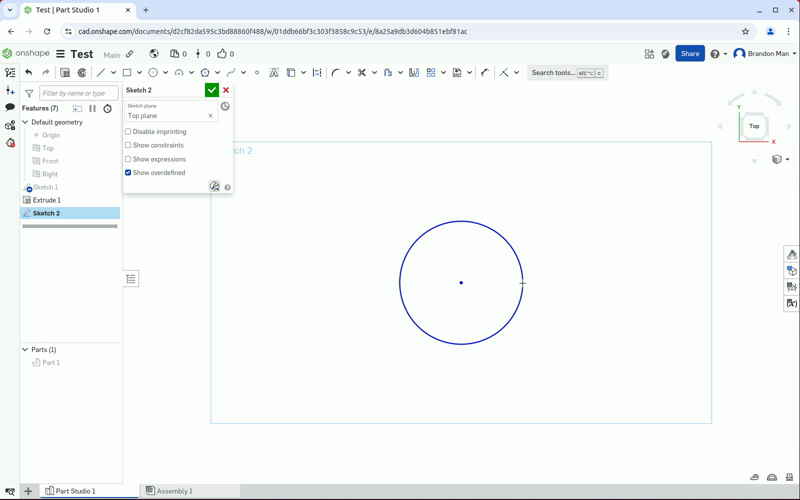
mouse_move(461, 282)
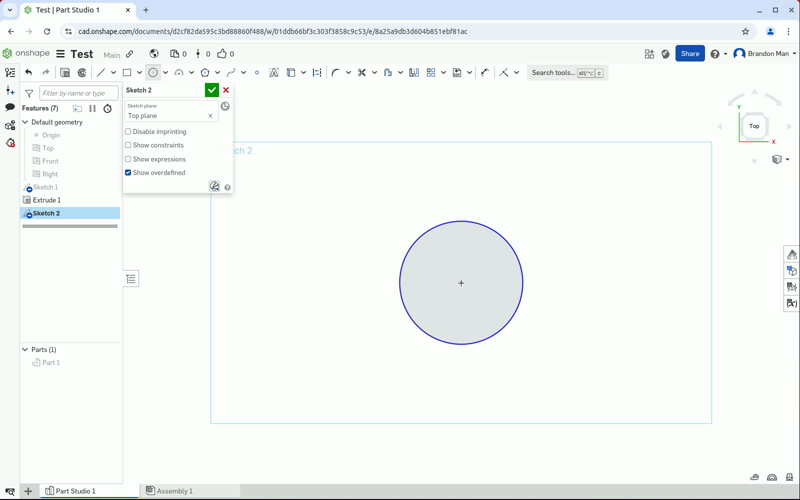
click(461, 282)
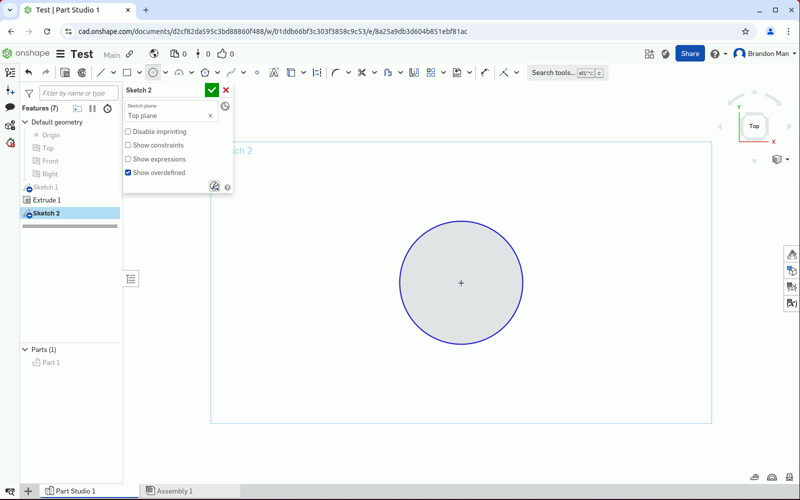
key_up(shift)
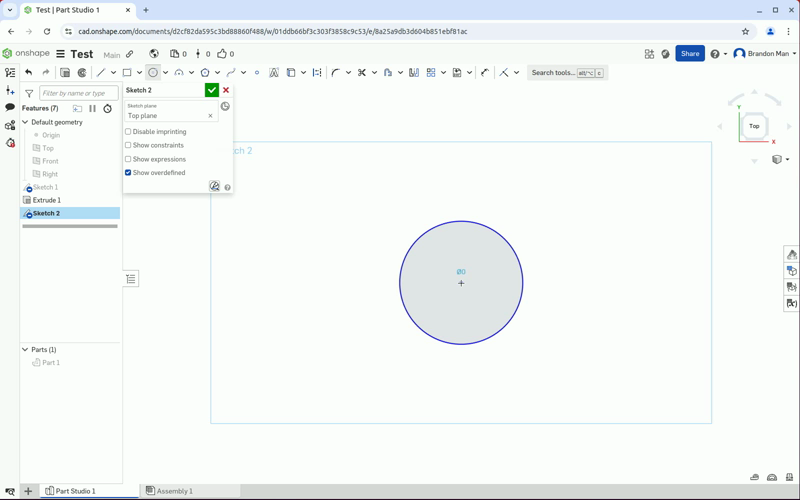
mouse_move(467, 282)
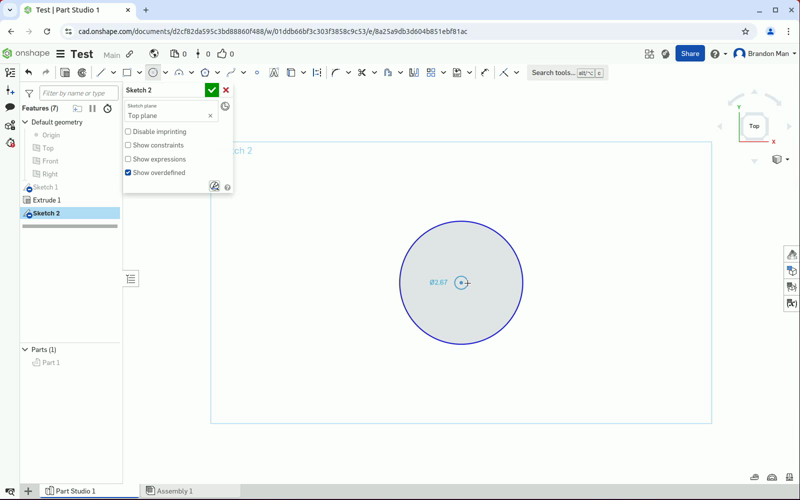
click(467, 282)
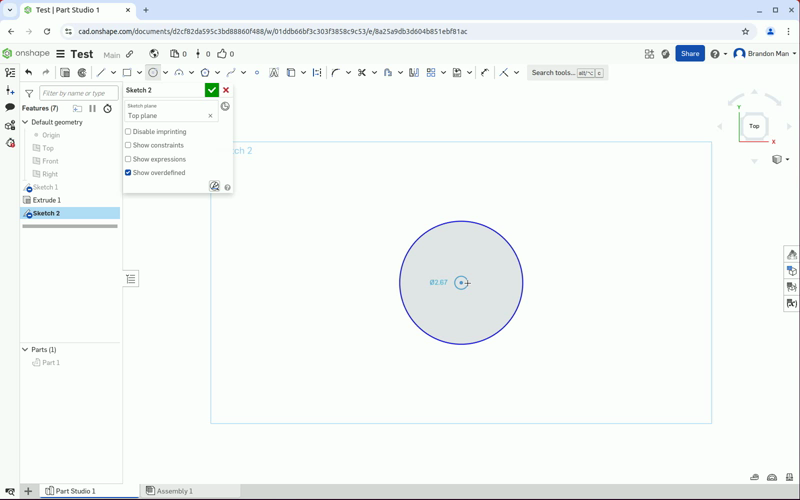
key(esc)
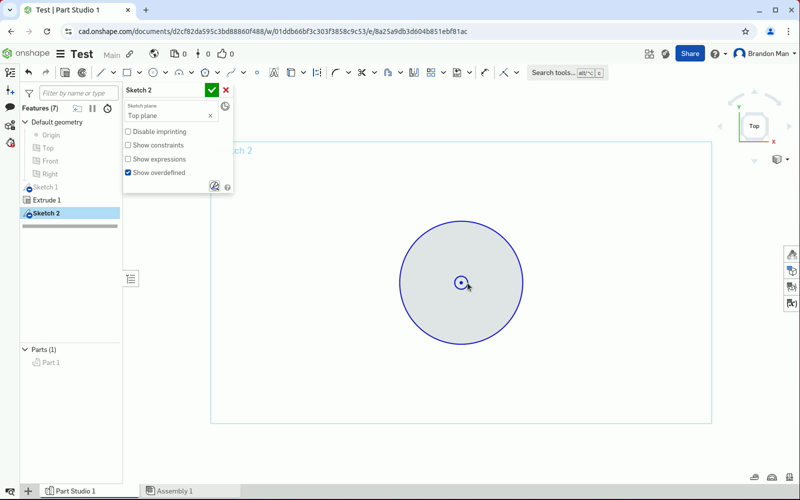
mouse_move(416, 264)
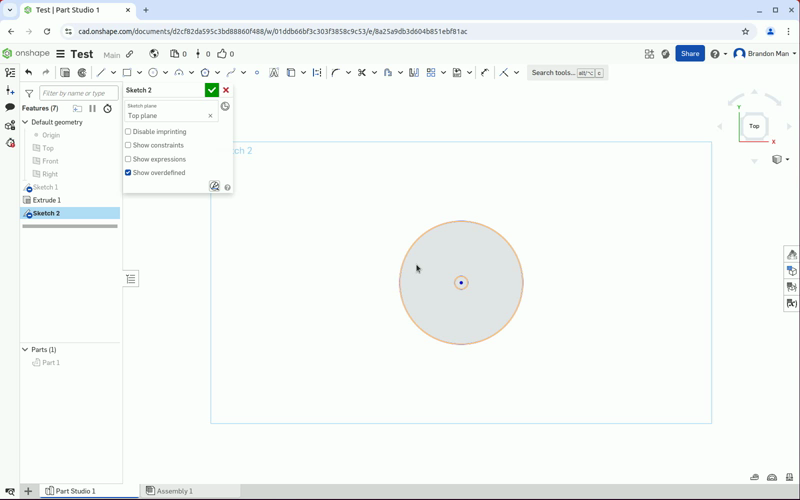
click(416, 264)
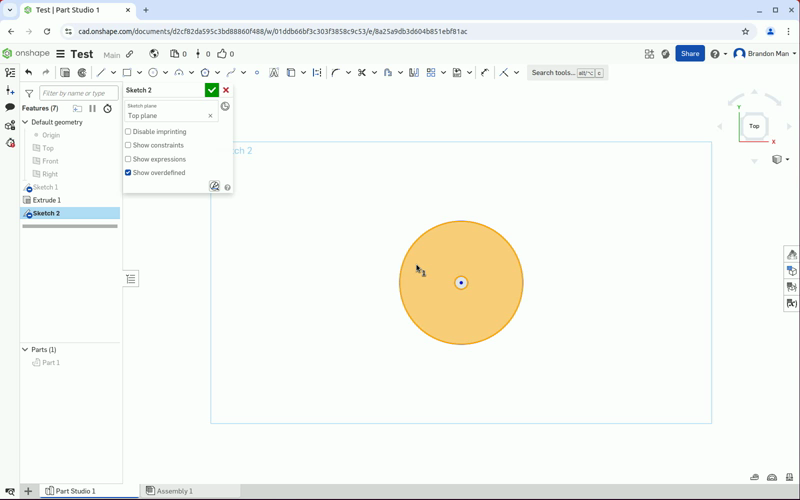
mouse_move(73, 352)
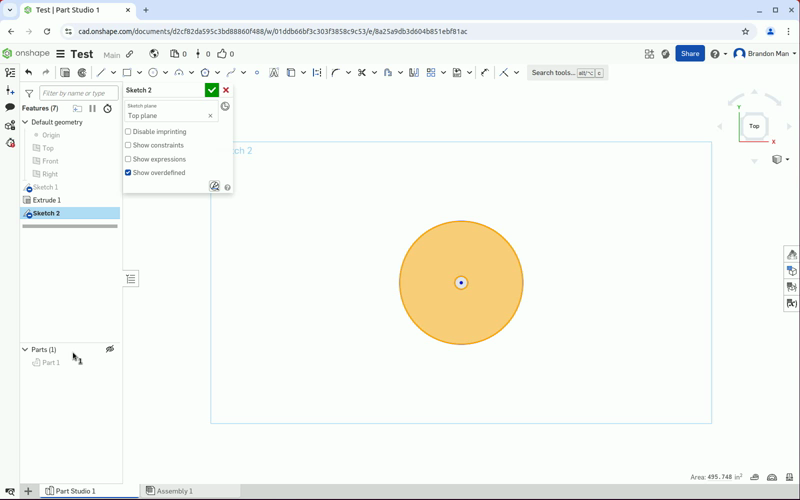
key(shift+y)
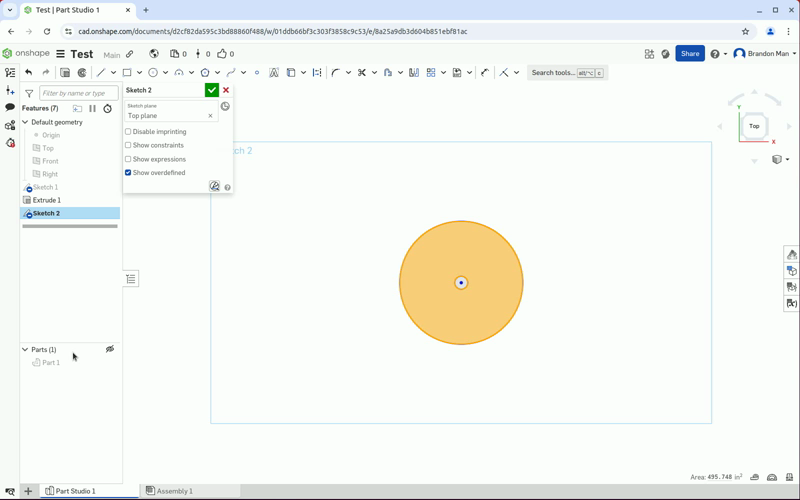
key(shift+e)
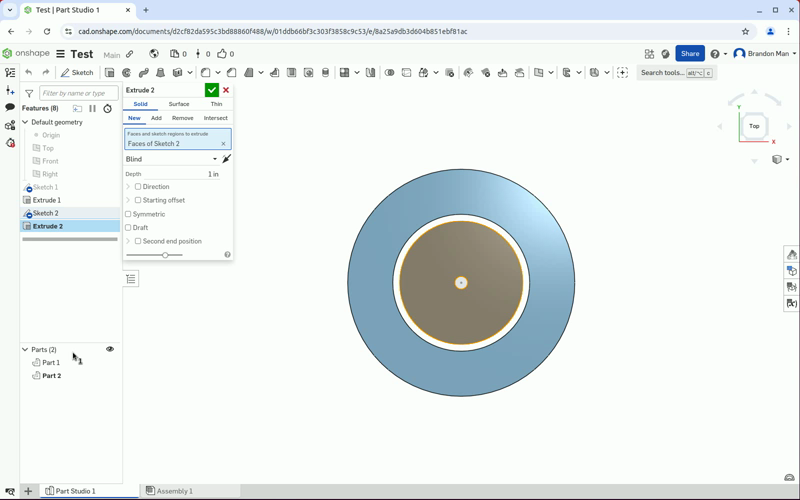
mouse_move(143, 106)
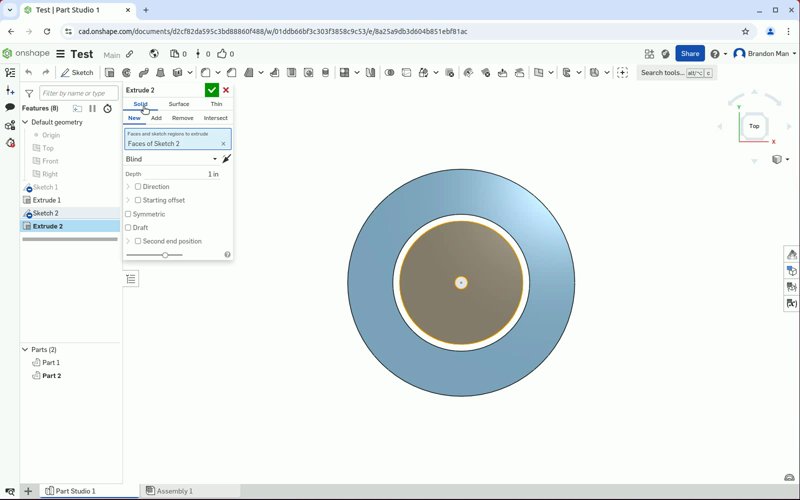
click(143, 106)
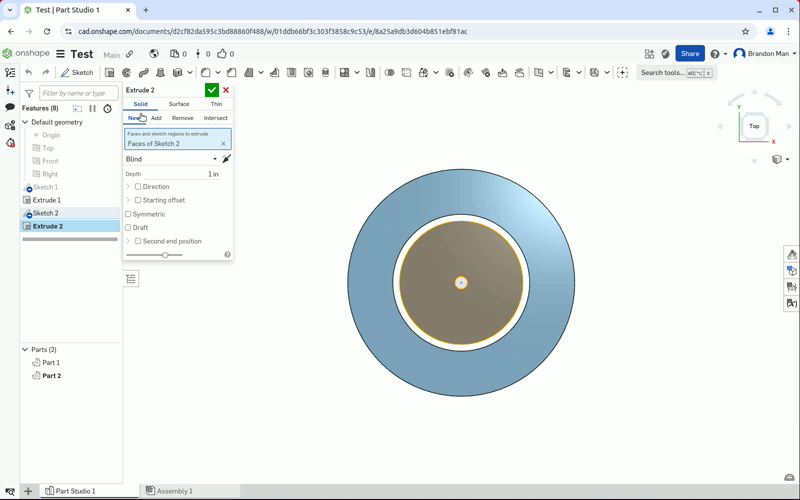
mouse_move(137, 120)
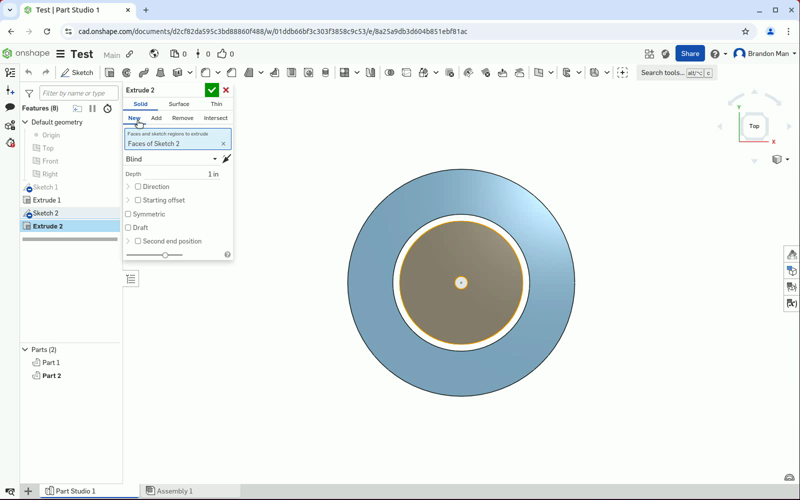
click(137, 120)
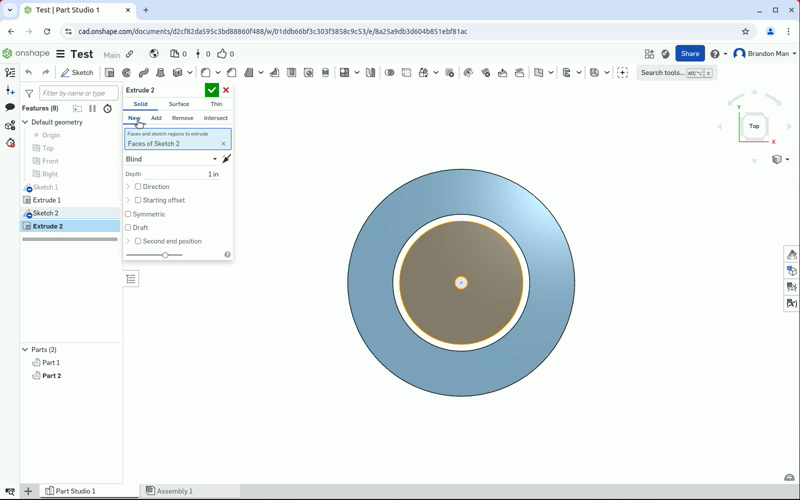
key(tab, 4)
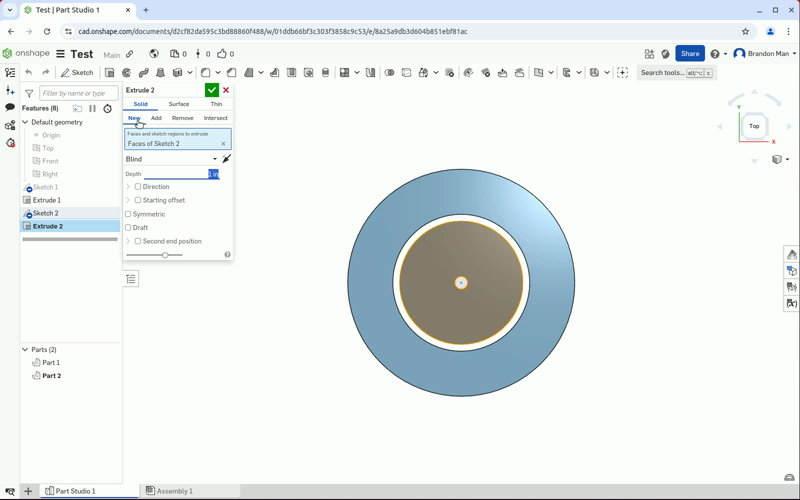
text(1.685)
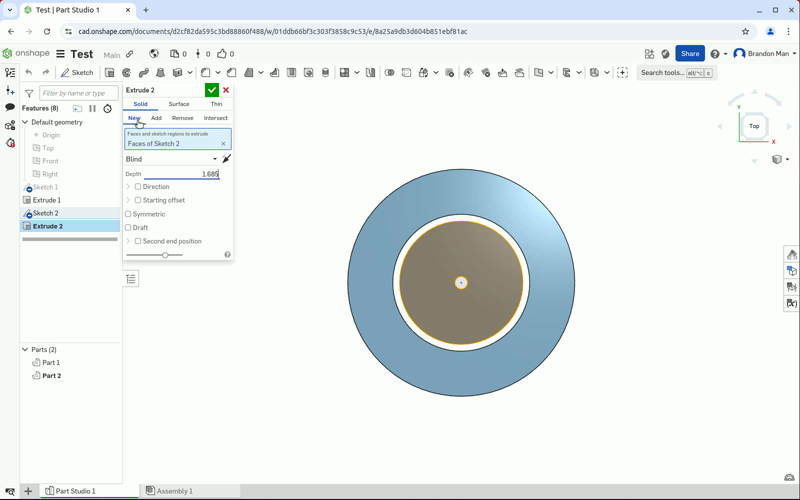
key(enter)
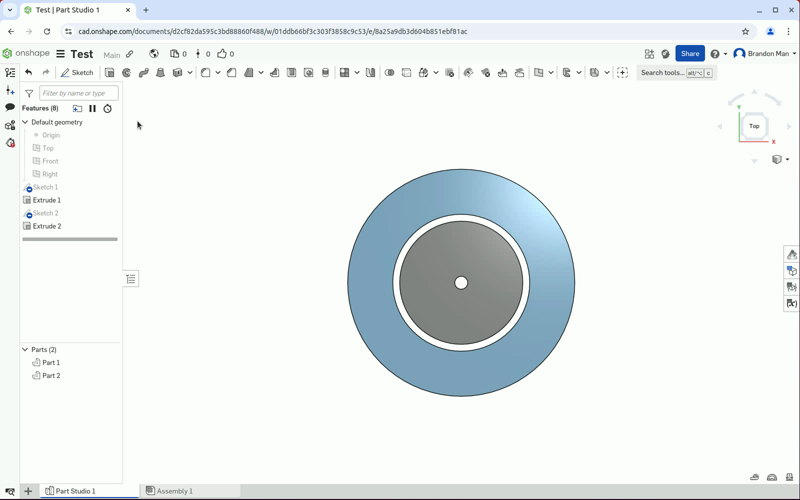
key(shift+h)
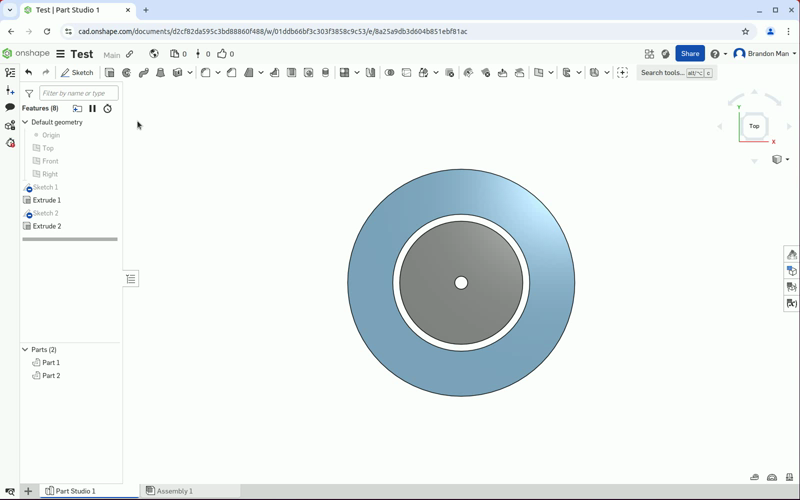
key(shift+h)
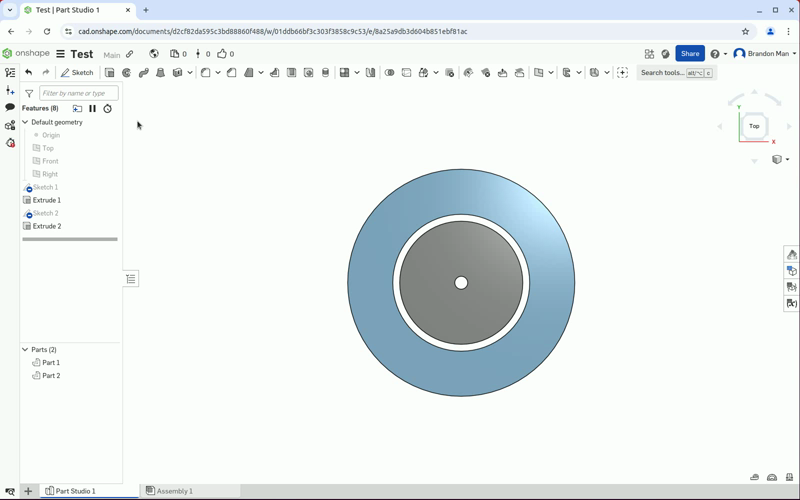
mouse_move(73, 189)
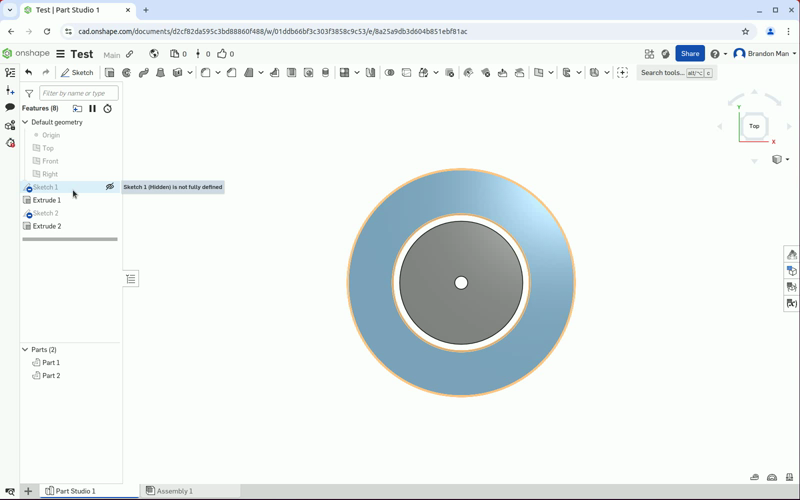
click(73, 189)
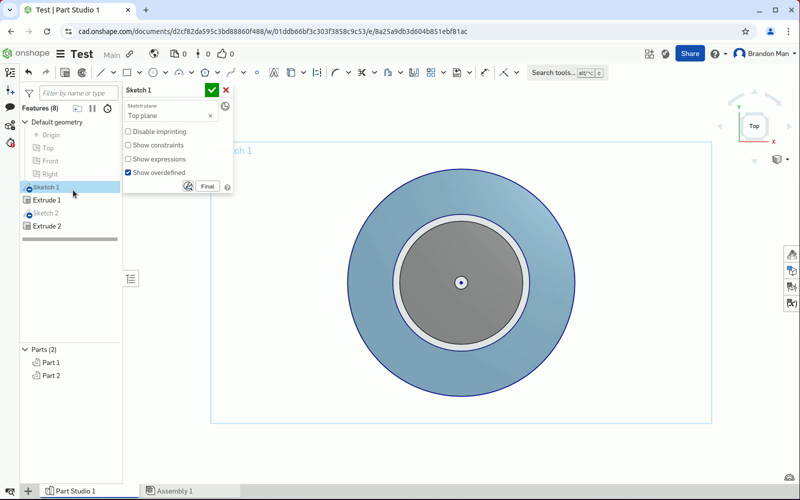
mouse_move(229, 92)
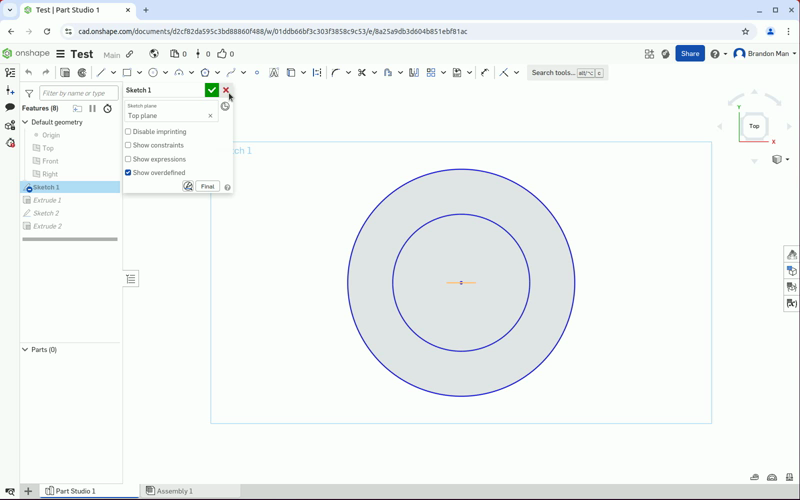
click(229, 92)
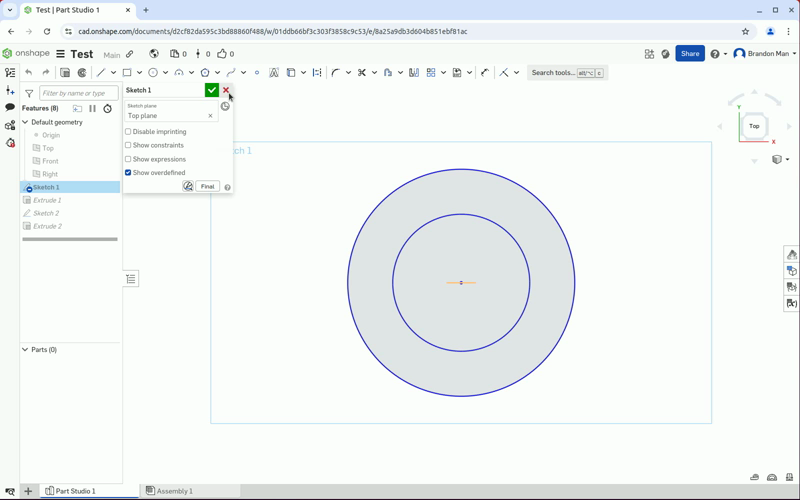
key(shift+s)
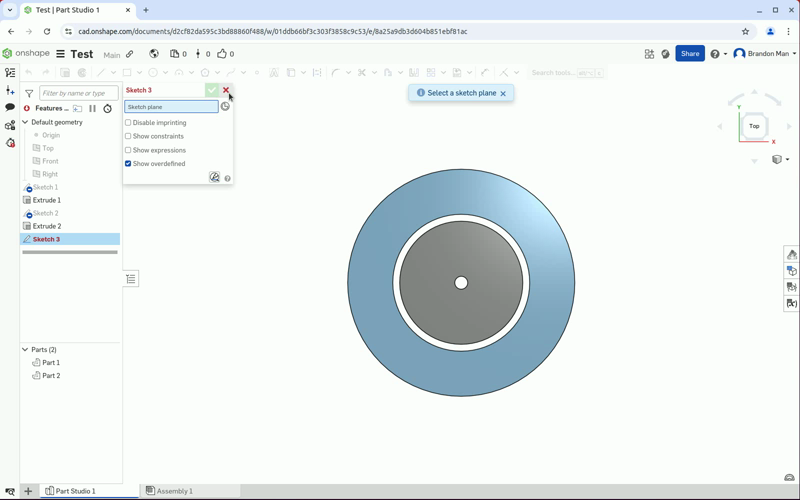
mouse_move(73, 150)
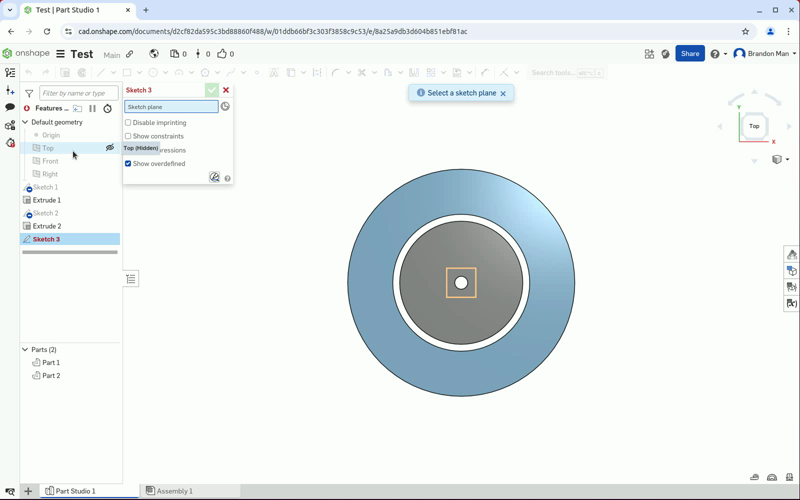
click(73, 150)
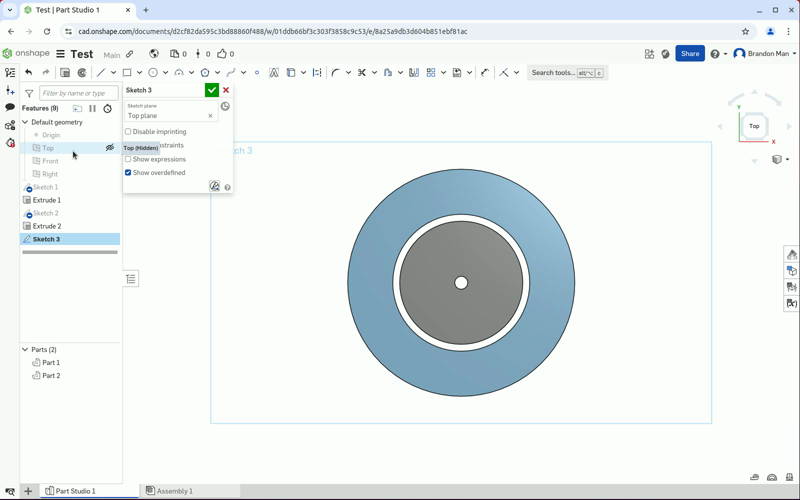
mouse_move(73, 352)
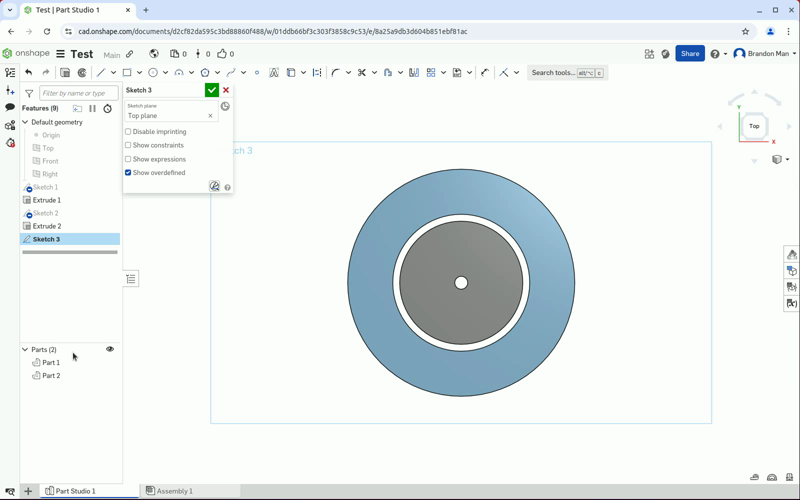
key(y)
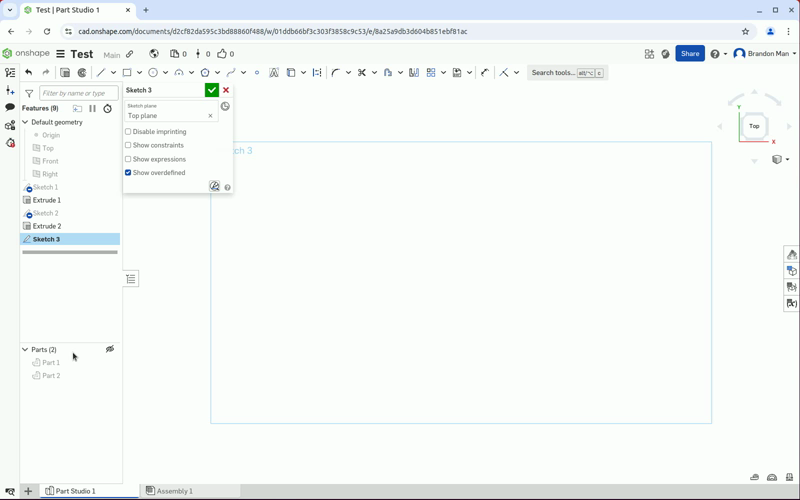
key(c)
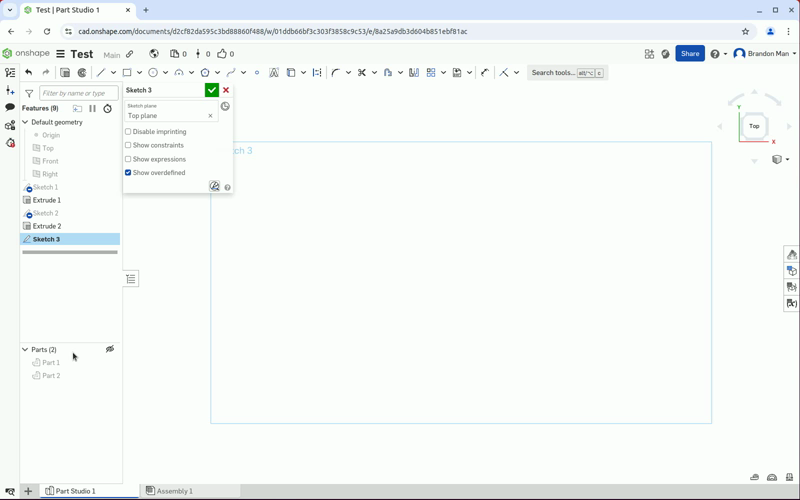
key_down(shift)
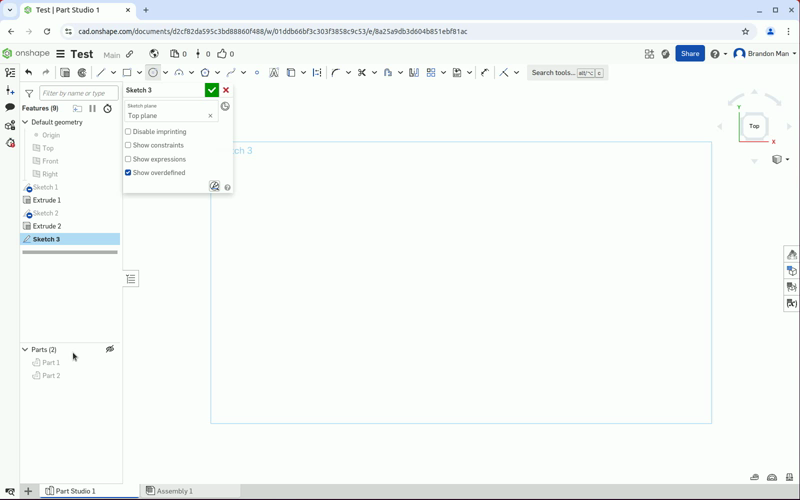
mouse_move(461, 282)
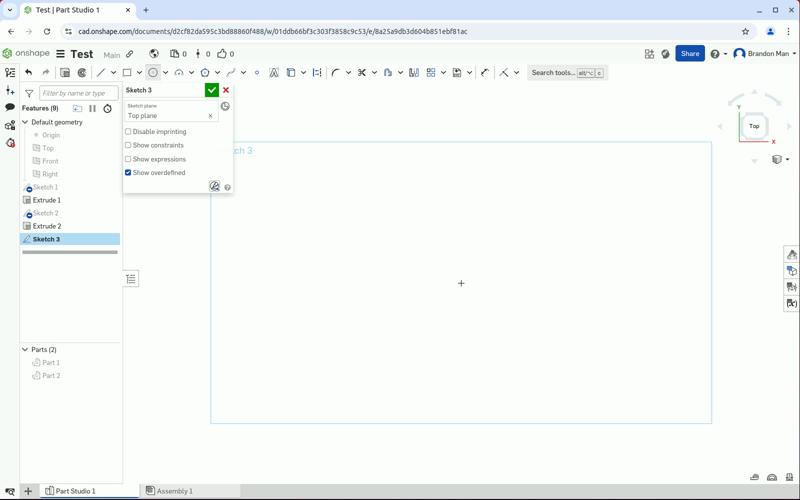
click(461, 282)
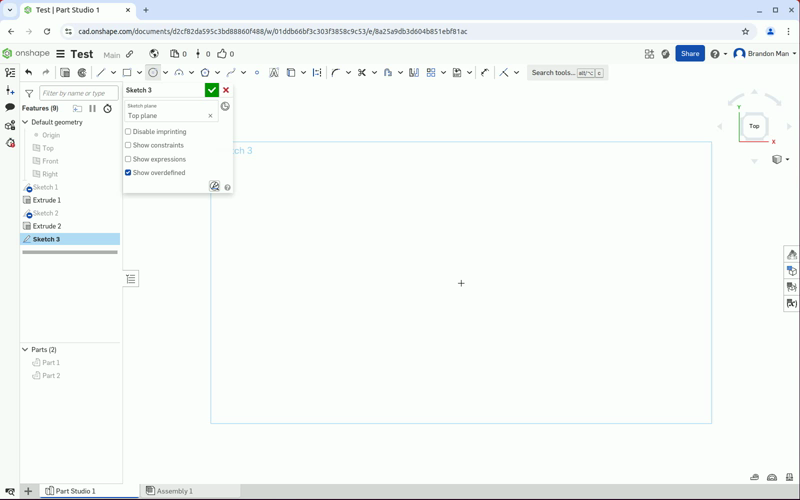
key_up(shift)
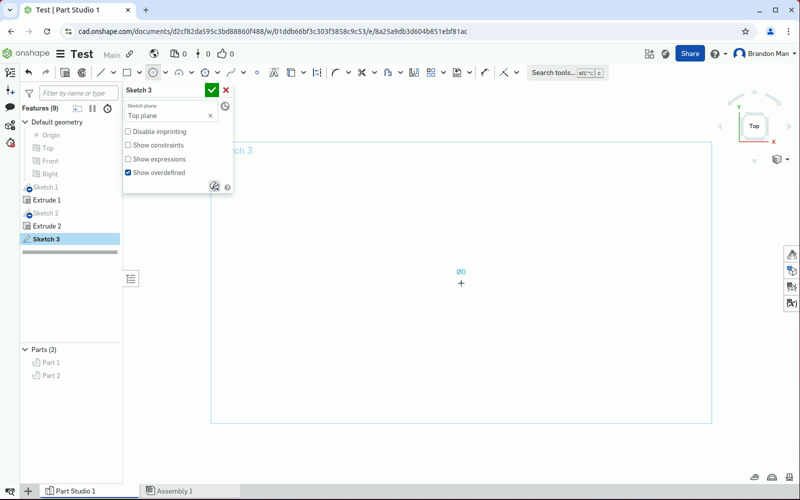
mouse_move(531, 282)
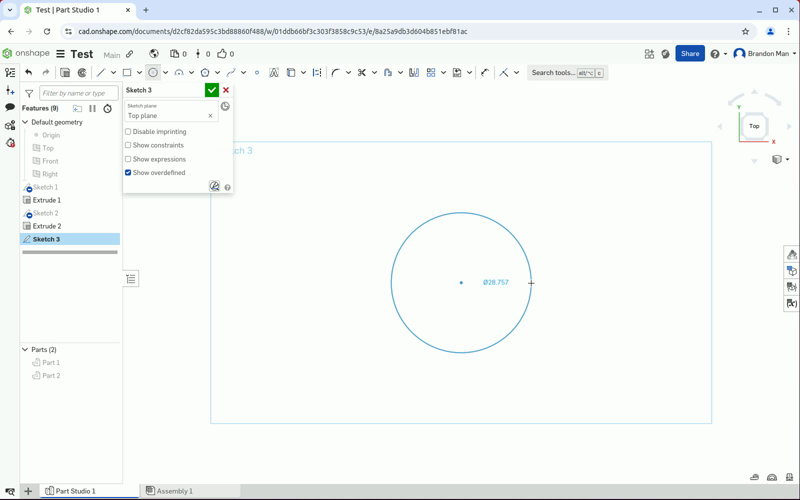
click(531, 282)
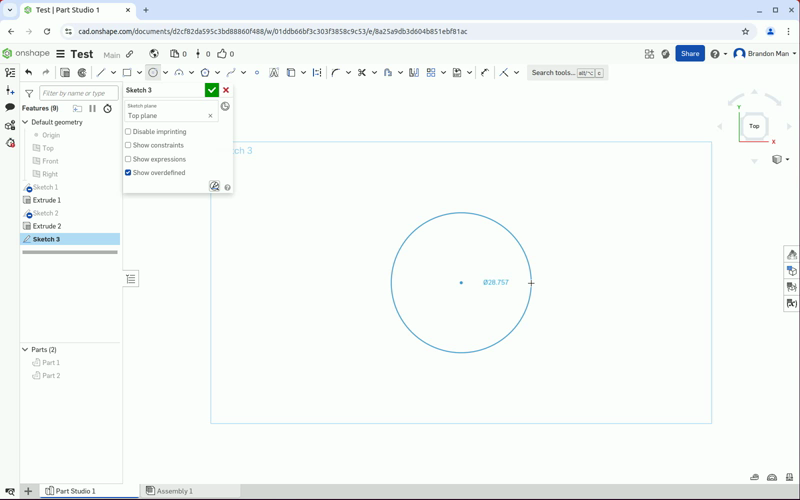
key(esc)
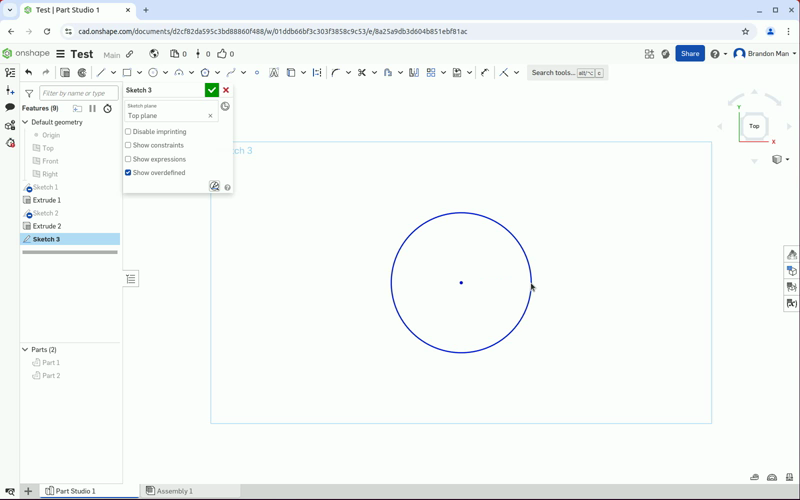
key(c)
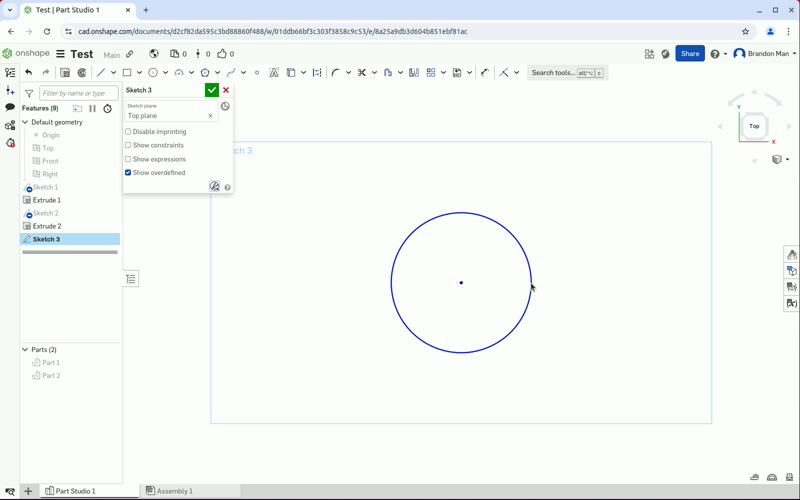
key_down(shift)
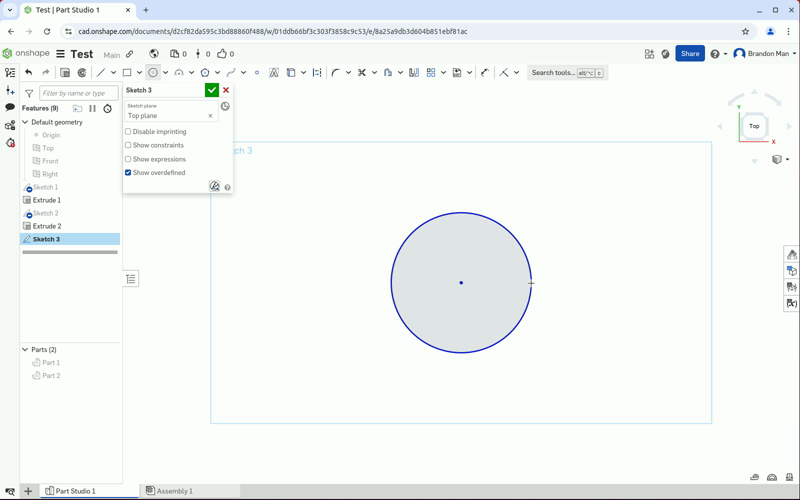
mouse_move(461, 282)
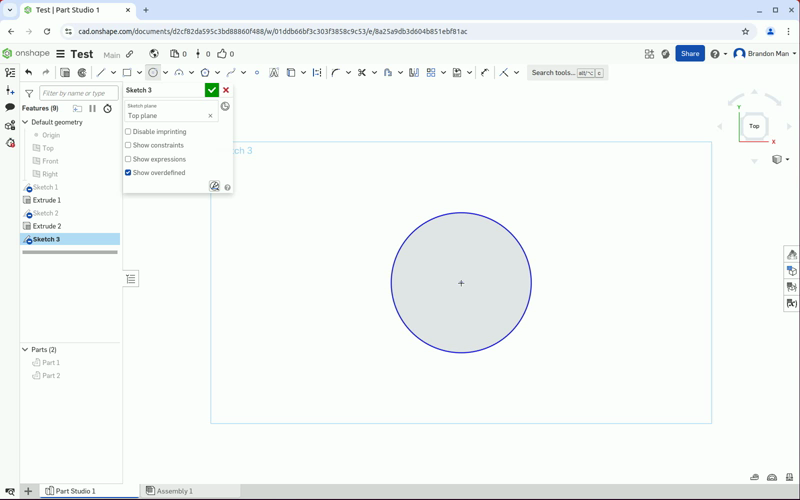
click(461, 282)
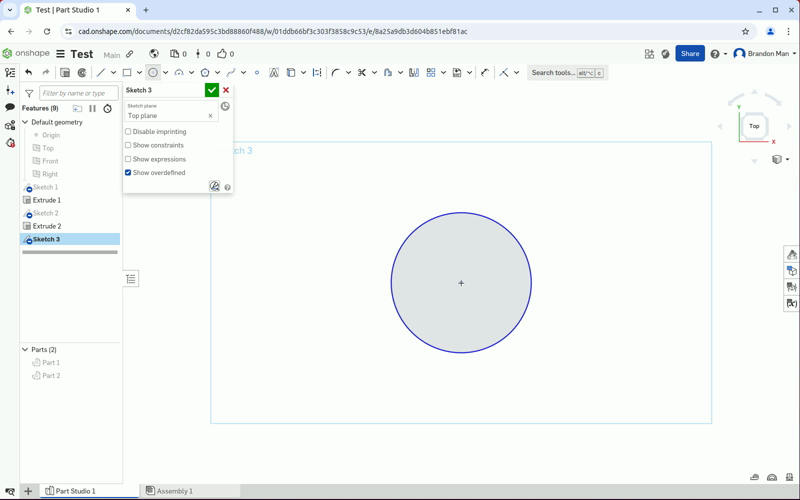
key_up(shift)
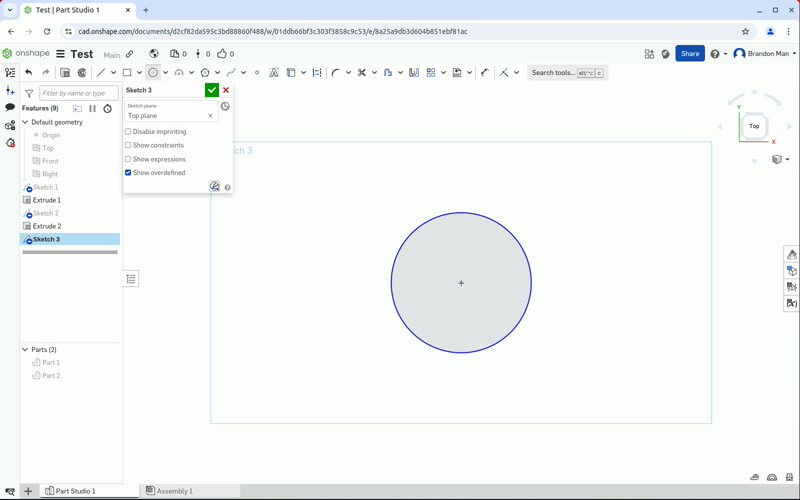
mouse_move(523, 282)
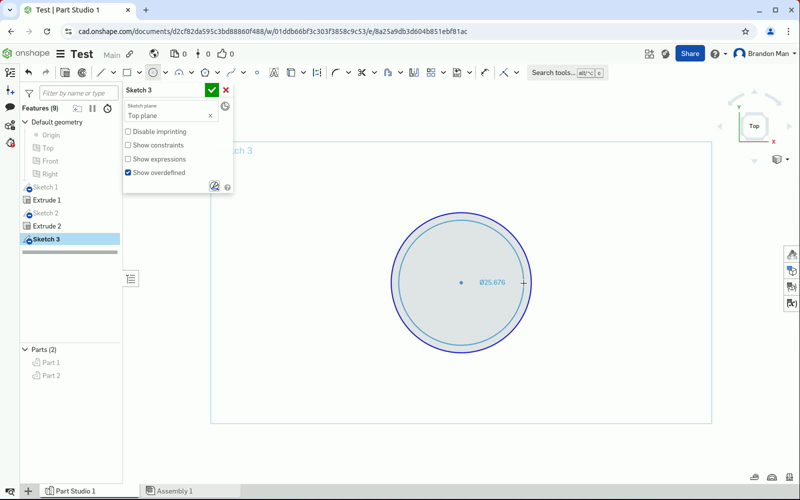
click(523, 282)
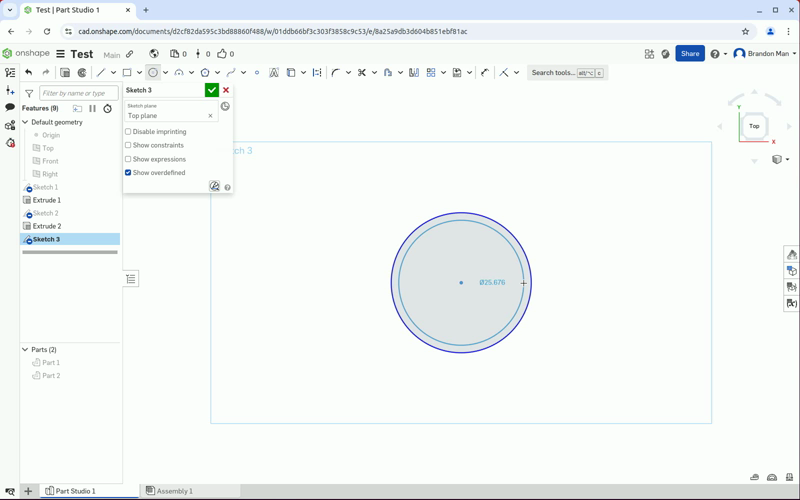
key(esc)
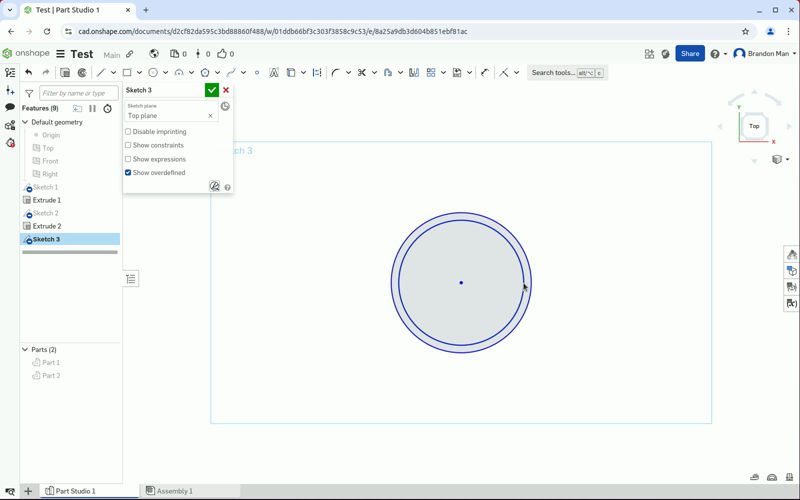
mouse_move(453, 217)
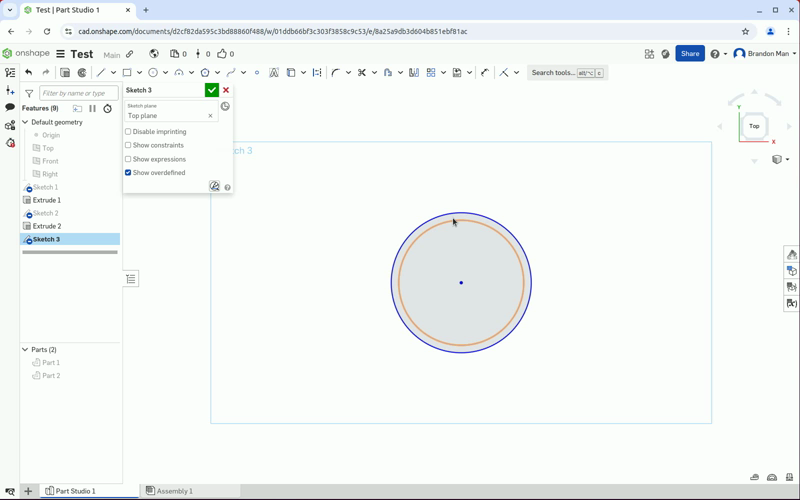
click(453, 217)
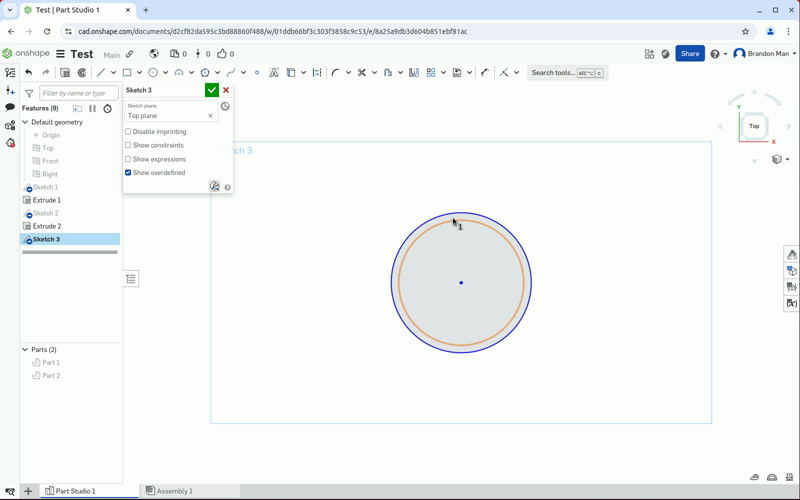
mouse_move(73, 352)
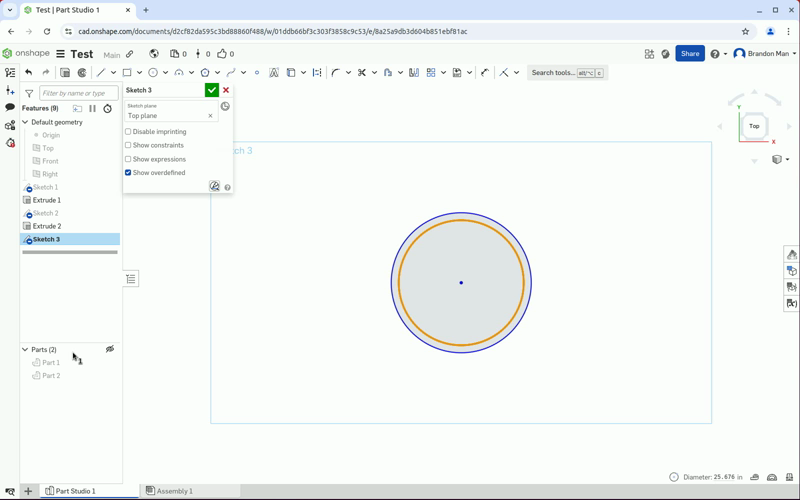
key(shift+y)
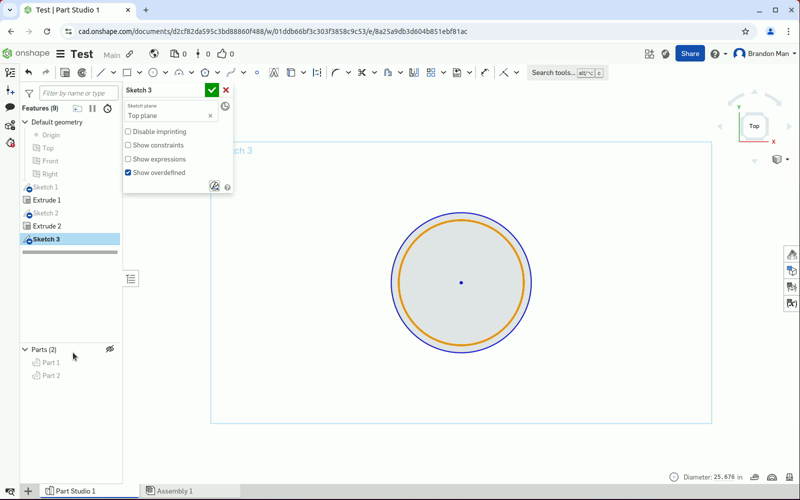
key(shift+e)
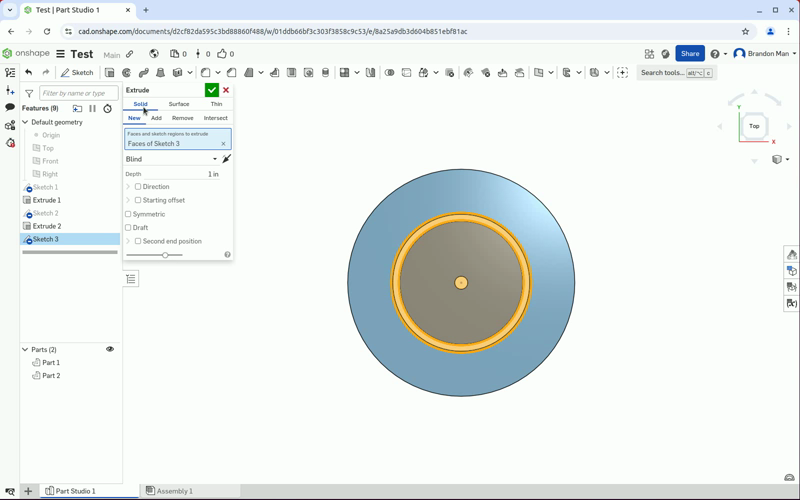
mouse_move(143, 106)
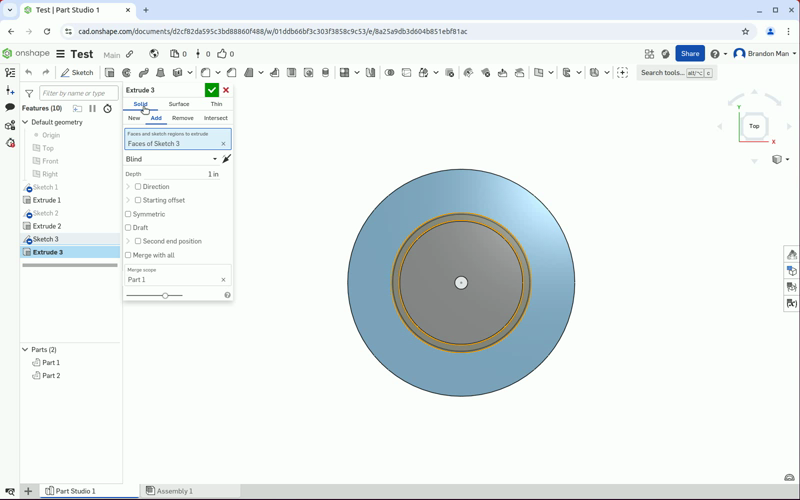
click(143, 106)
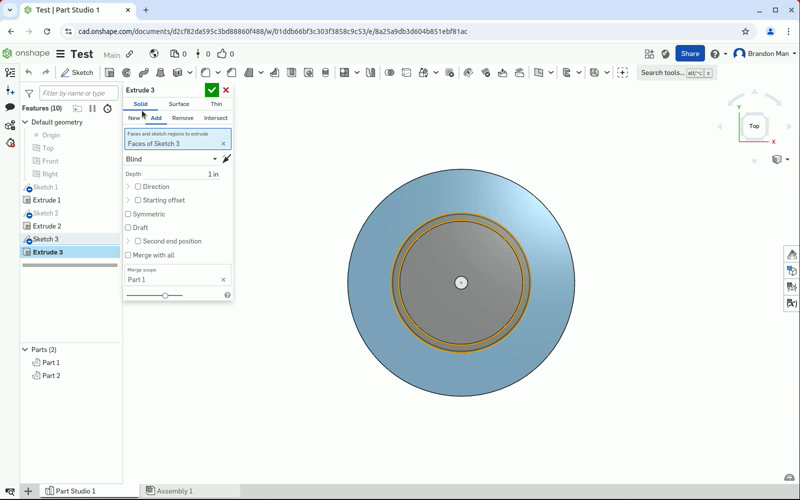
mouse_move(137, 120)
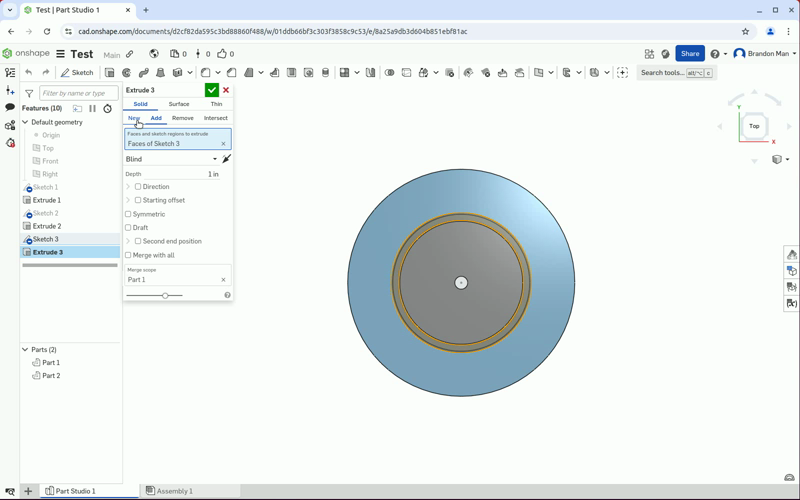
click(137, 120)
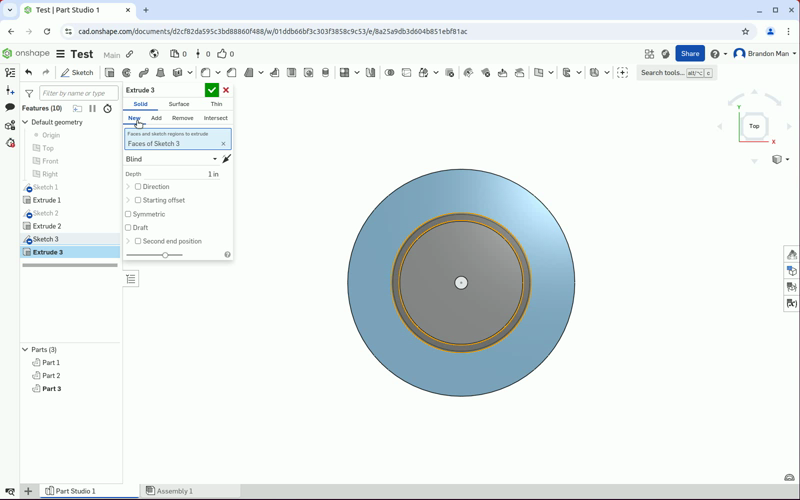
key(tab, 4)
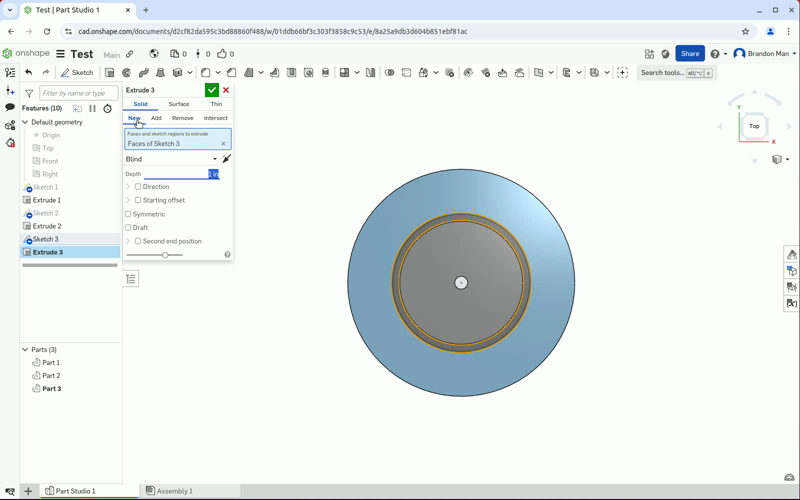
text(1.685)
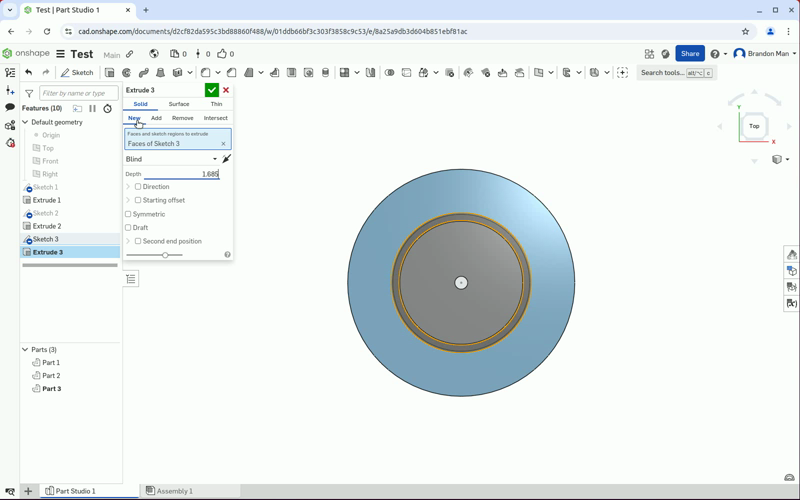
key(enter)
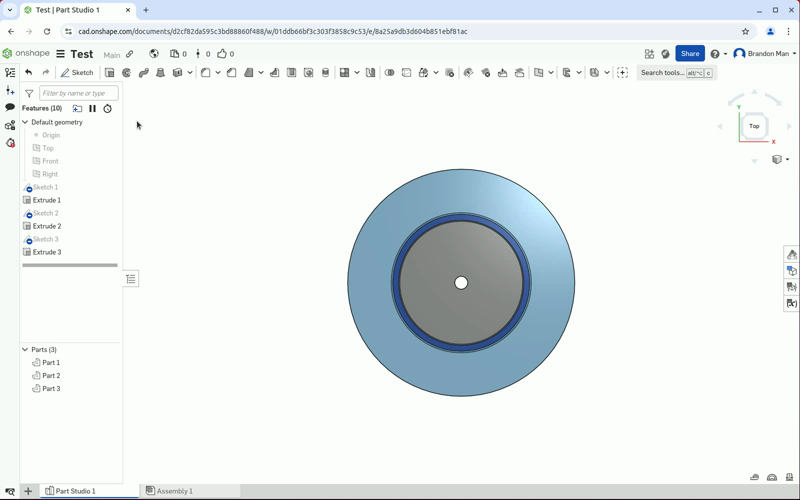
key(shift+h)
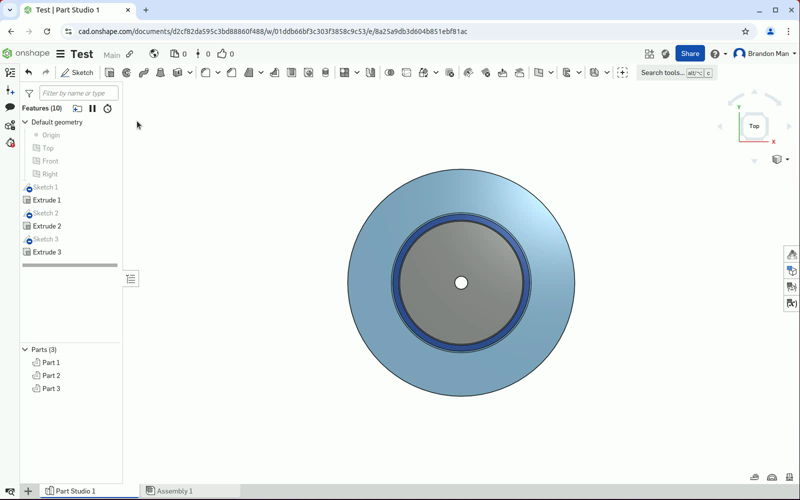
key(shift+h)
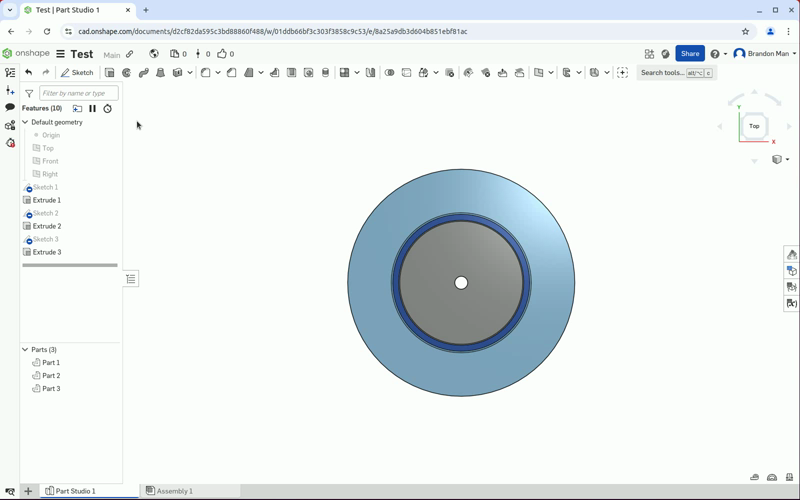
mouse_move(73, 189)
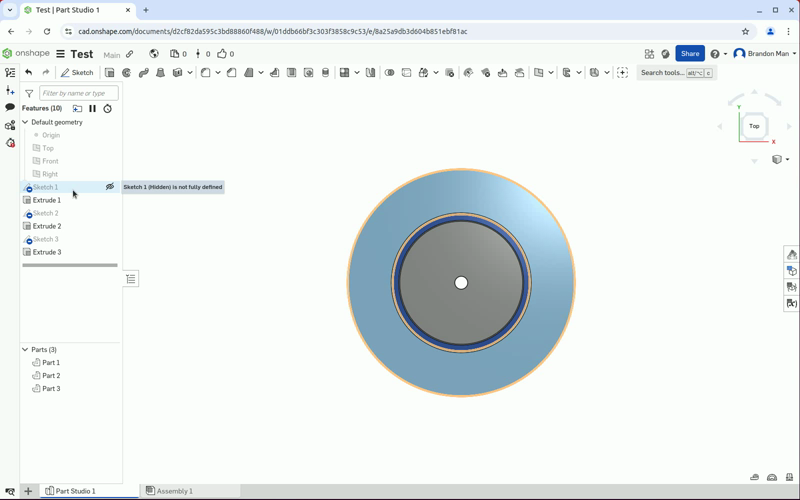
click(73, 189)
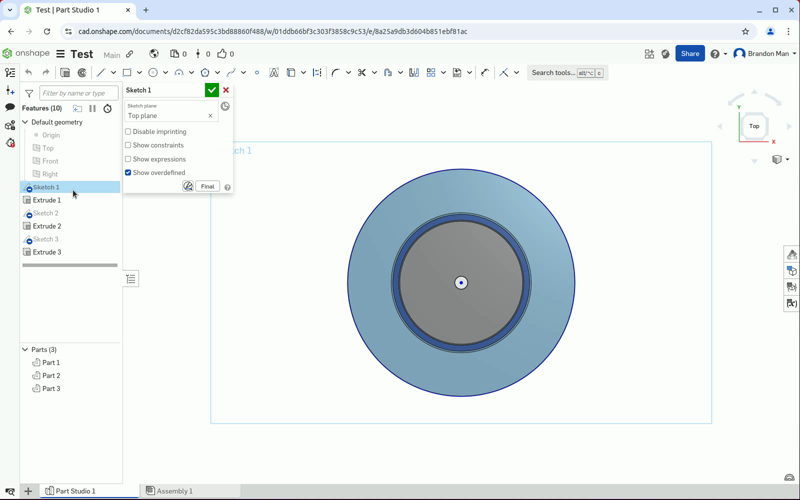
mouse_move(229, 92)
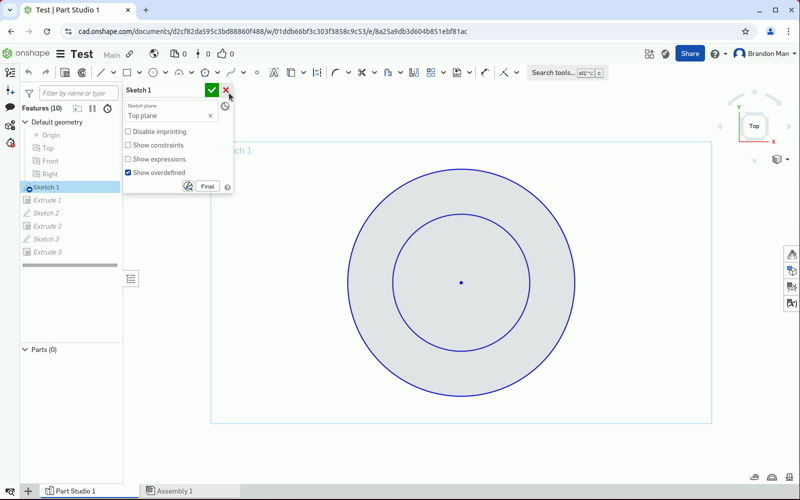
click(229, 92)
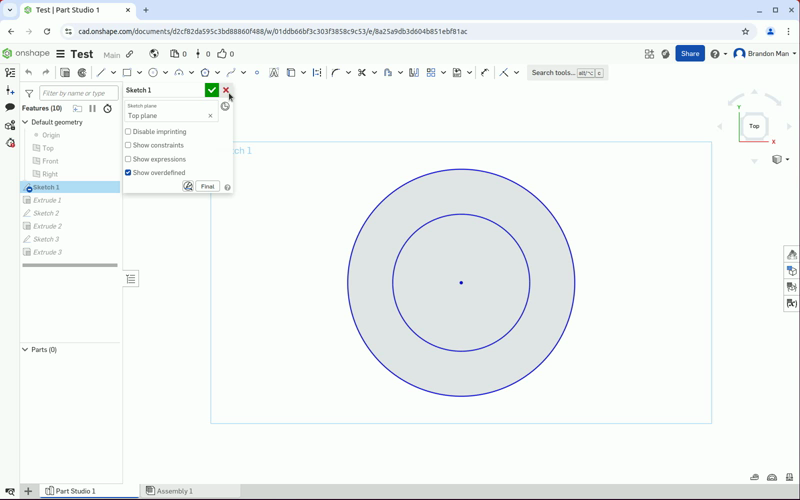
key(shift+s)
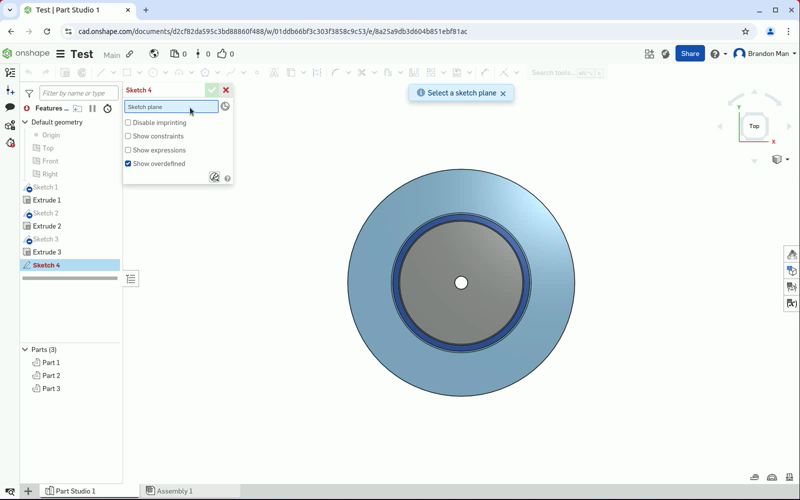
mouse_move(73, 150)
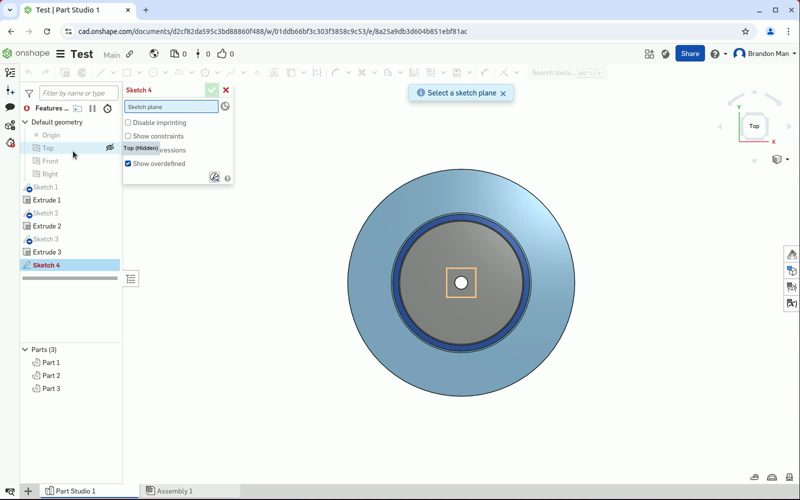
click(73, 150)
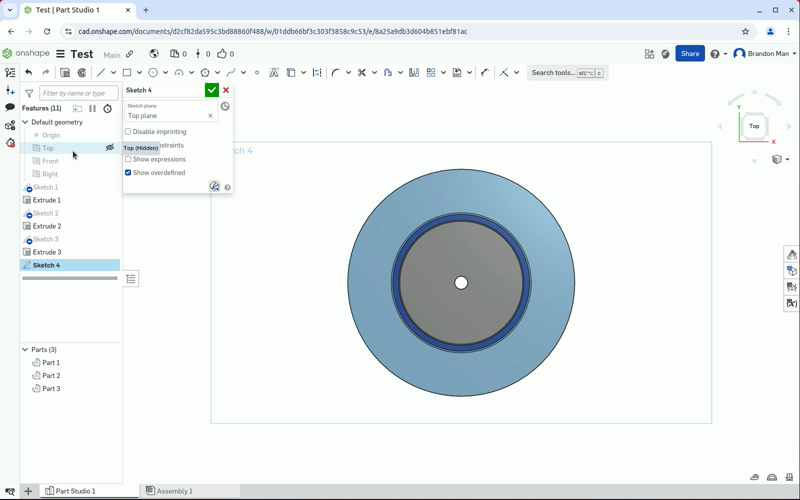
mouse_move(73, 352)
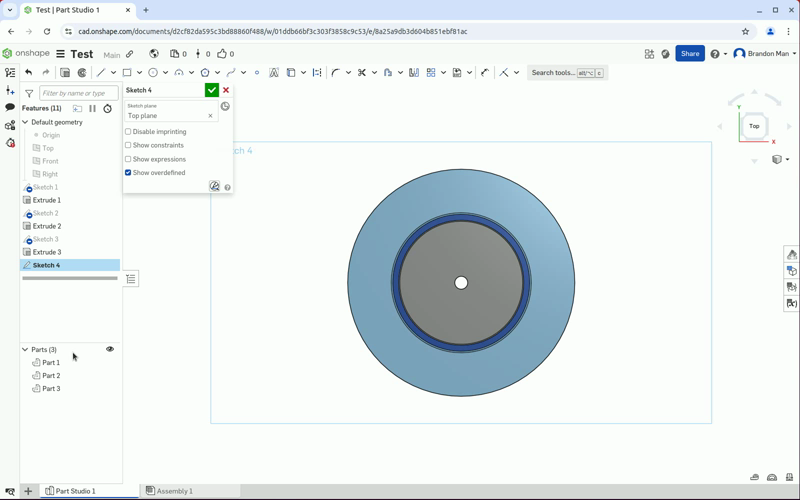
key(y)
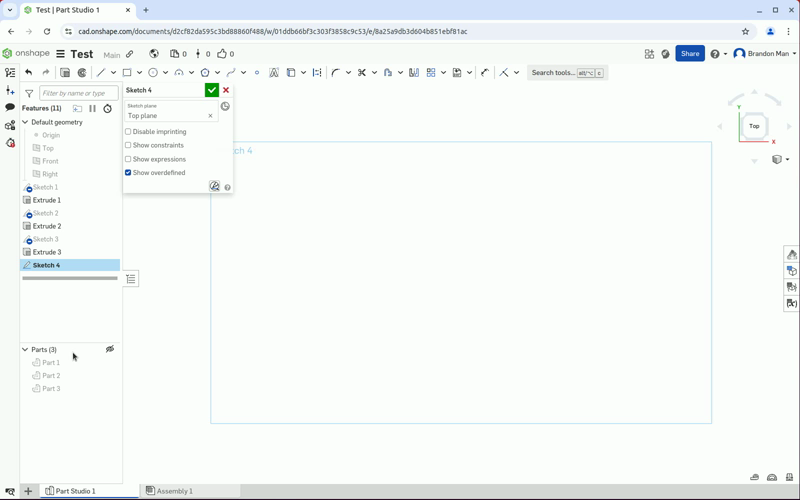
key(c)
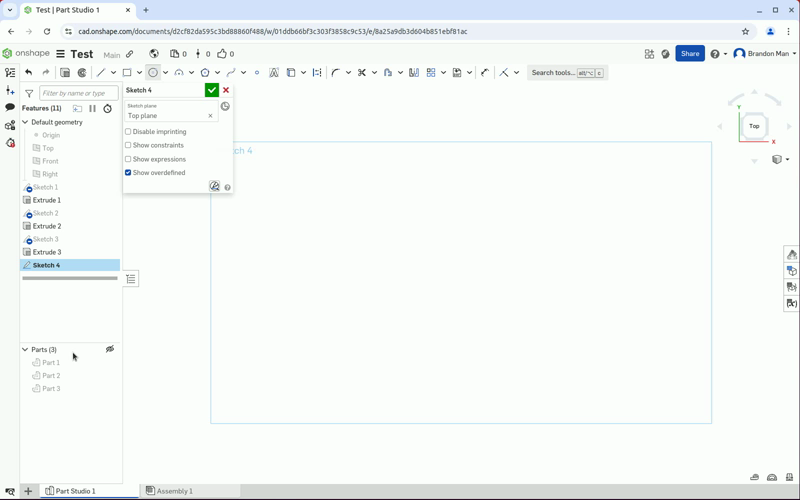
key_down(shift)
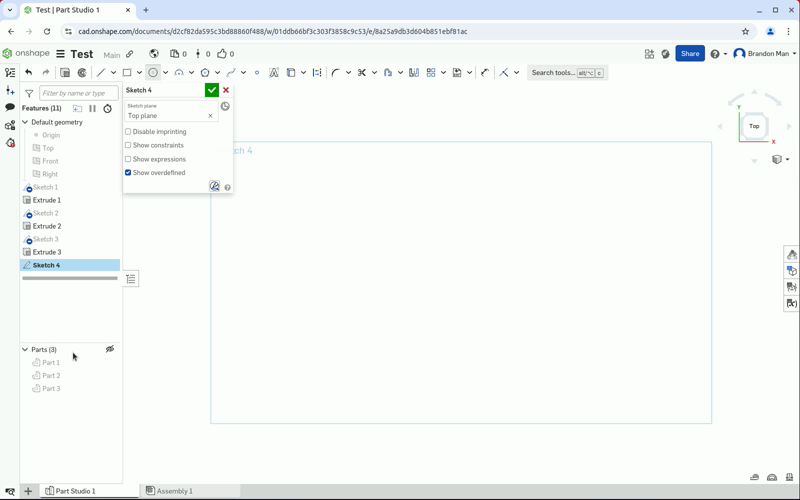
mouse_move(461, 282)
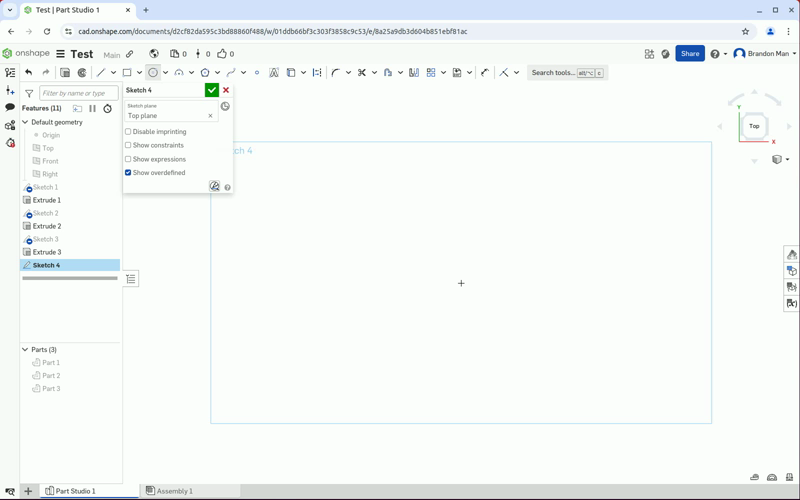
click(461, 282)
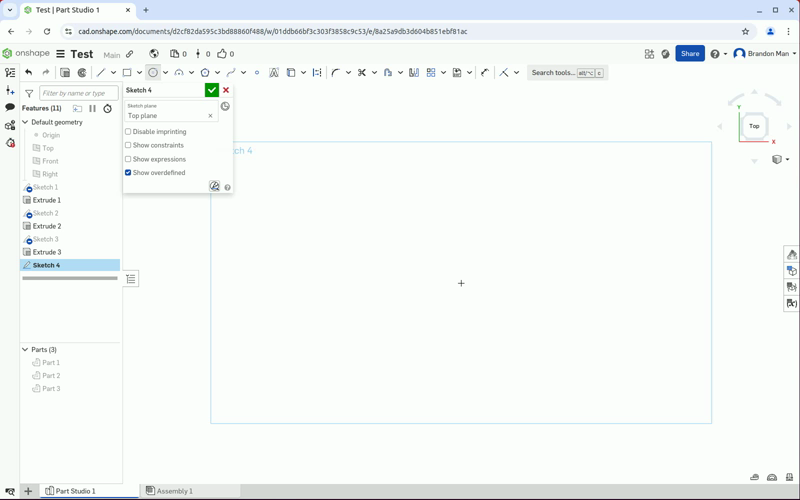
key_up(shift)
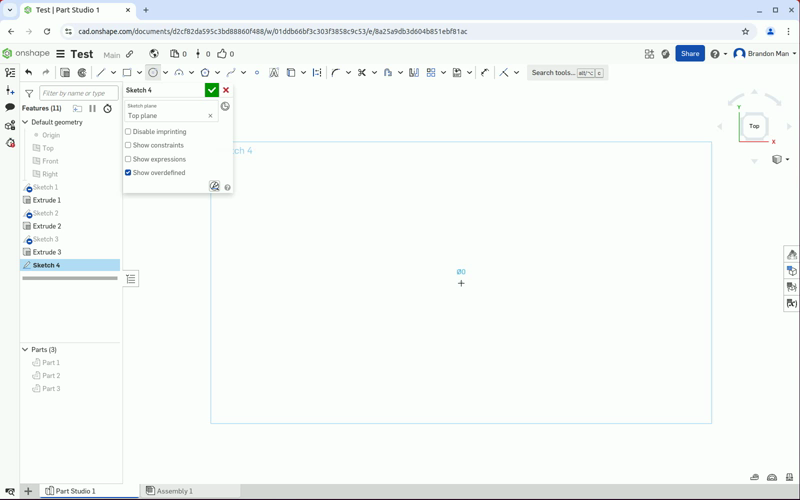
mouse_move(531, 282)
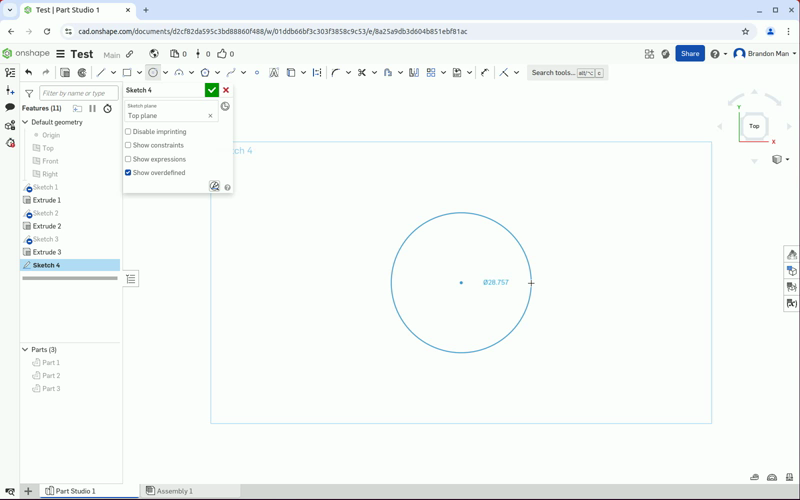
click(531, 282)
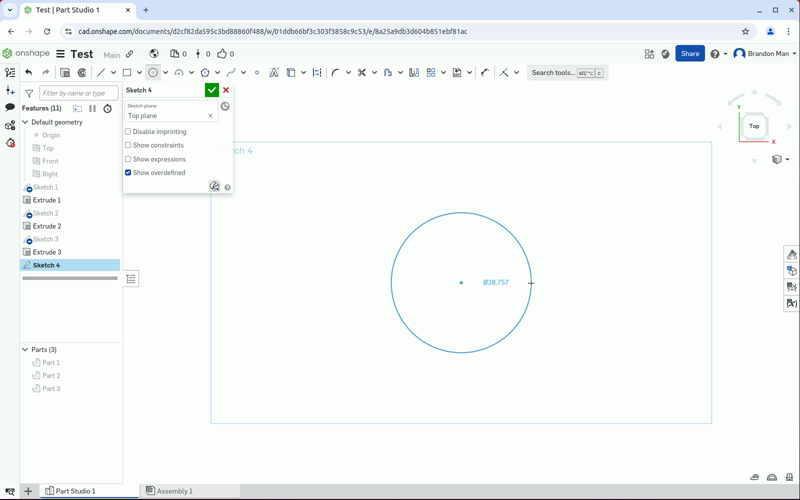
key(esc)
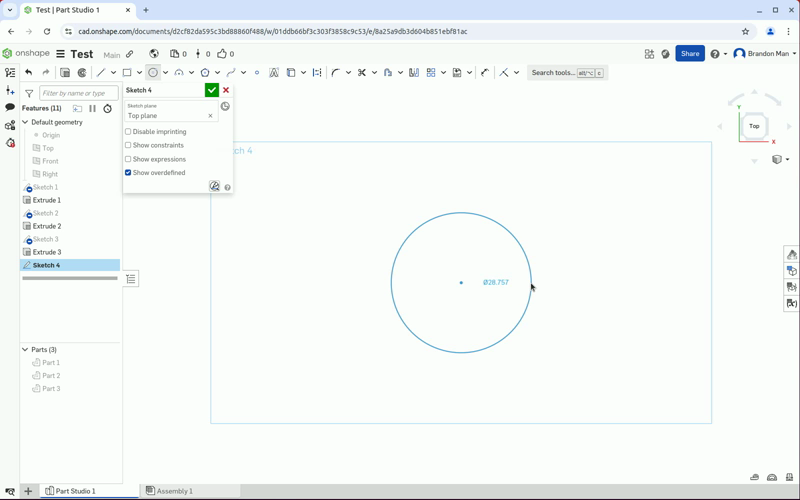
key(c)
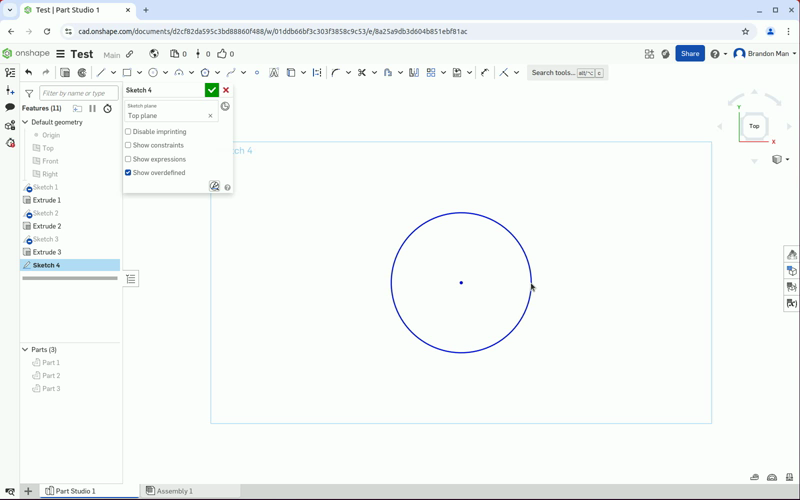
key_down(shift)
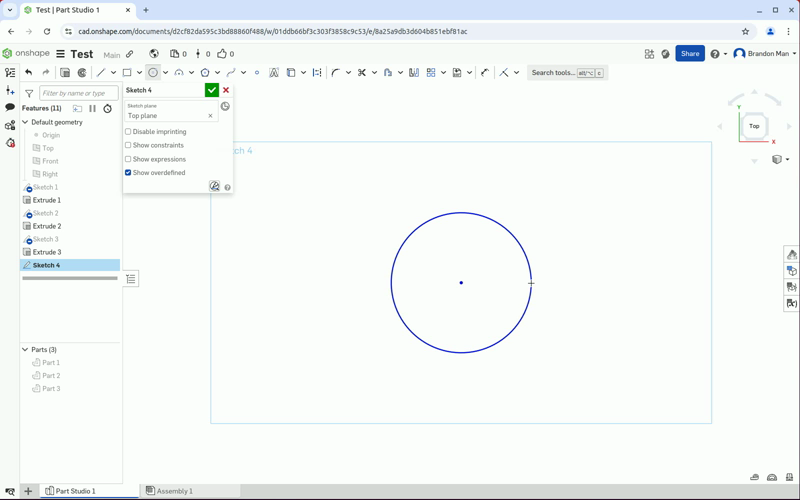
mouse_move(461, 282)
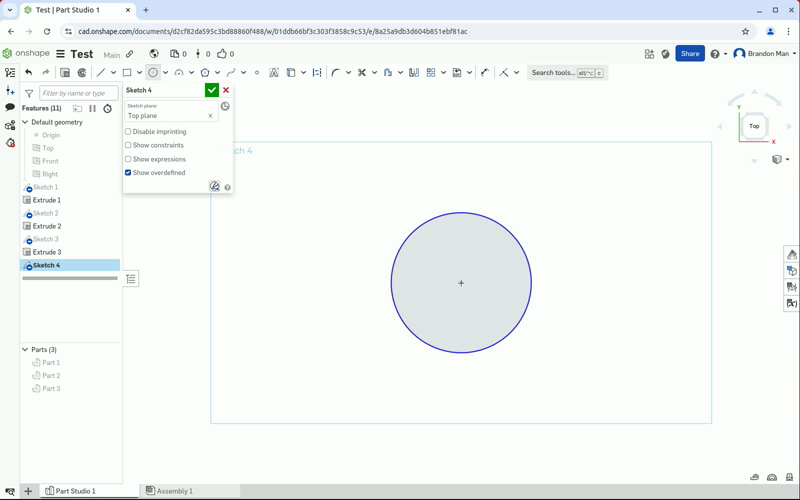
click(461, 282)
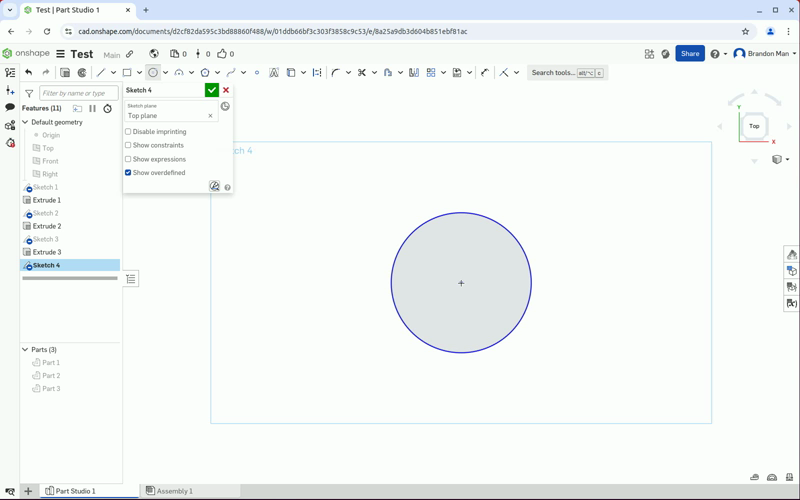
key_up(shift)
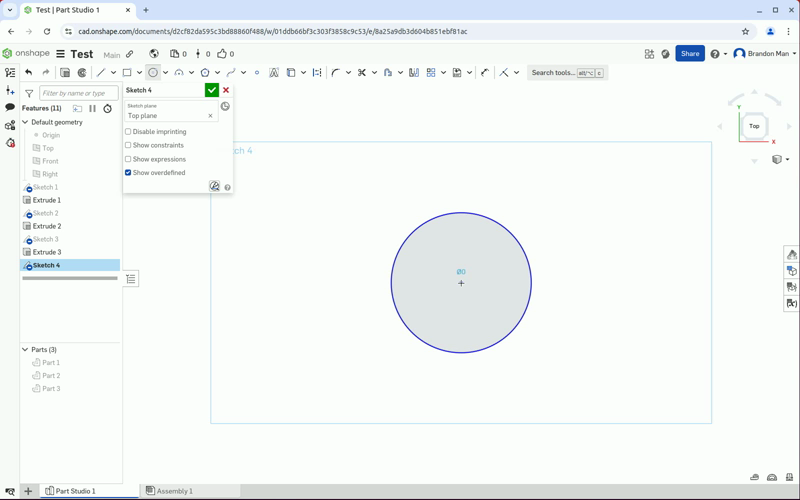
mouse_move(523, 282)
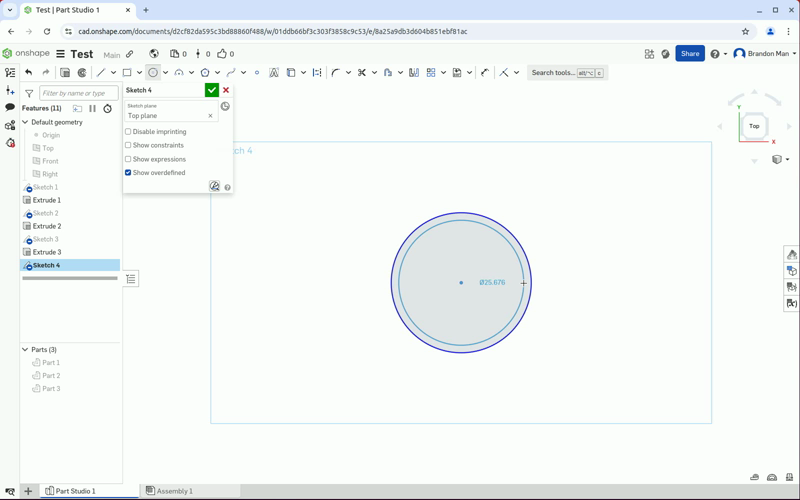
click(523, 282)
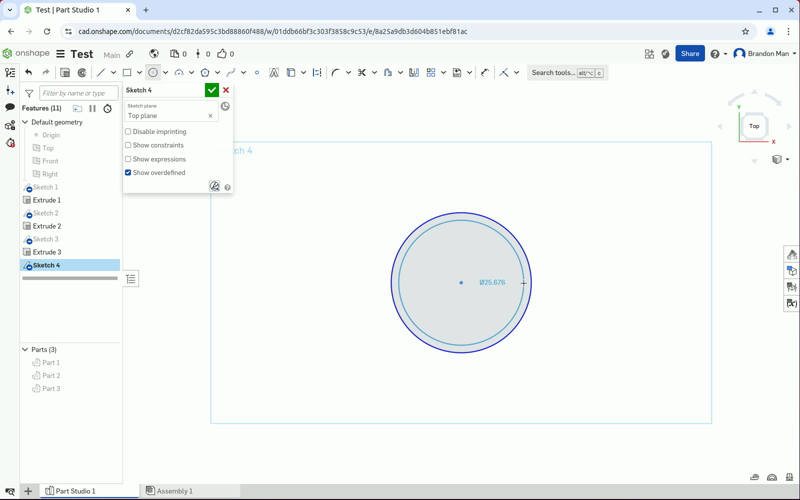
key(esc)
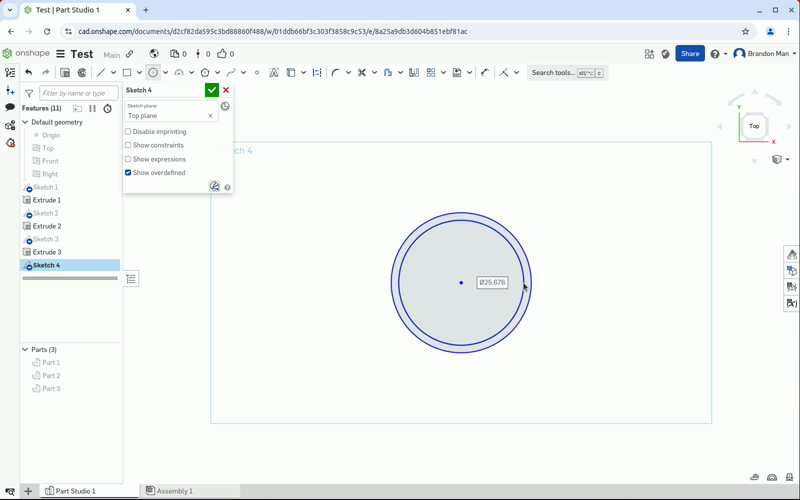
mouse_move(407, 244)
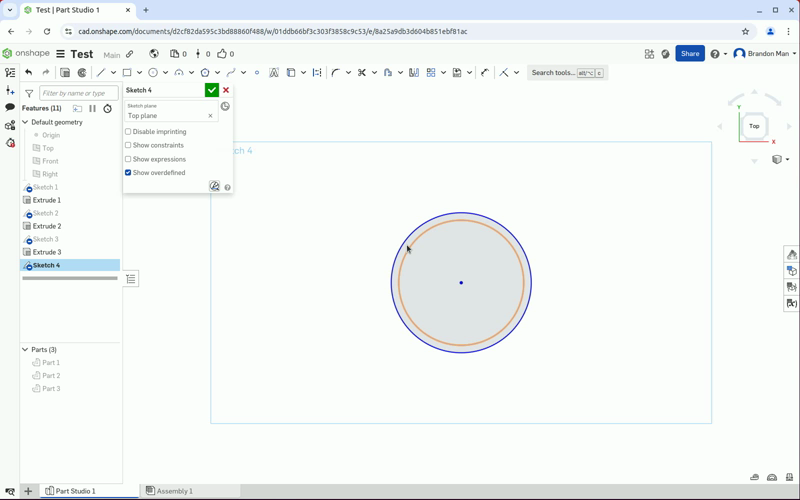
click(407, 244)
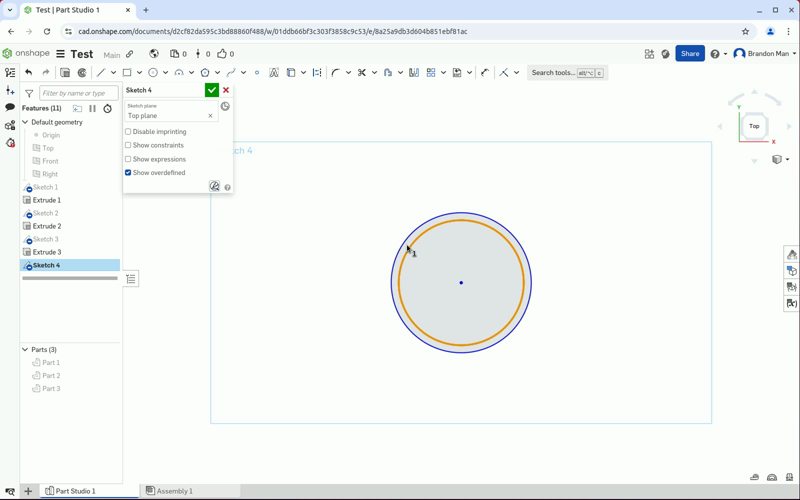
mouse_move(73, 352)
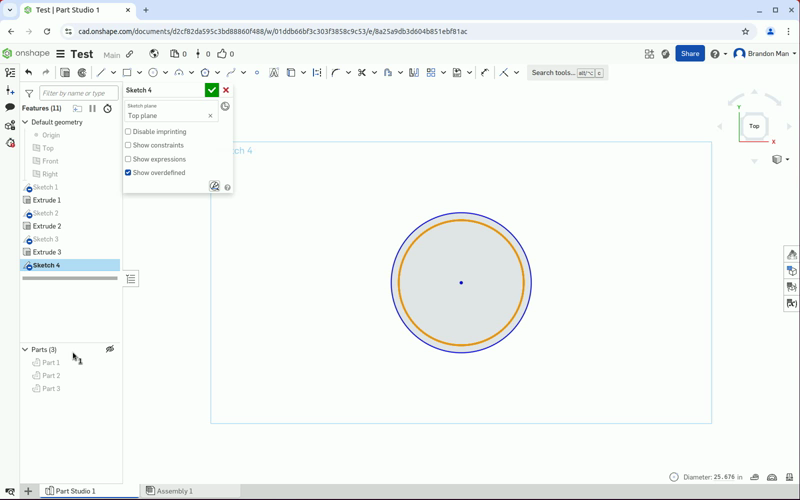
key(shift+y)
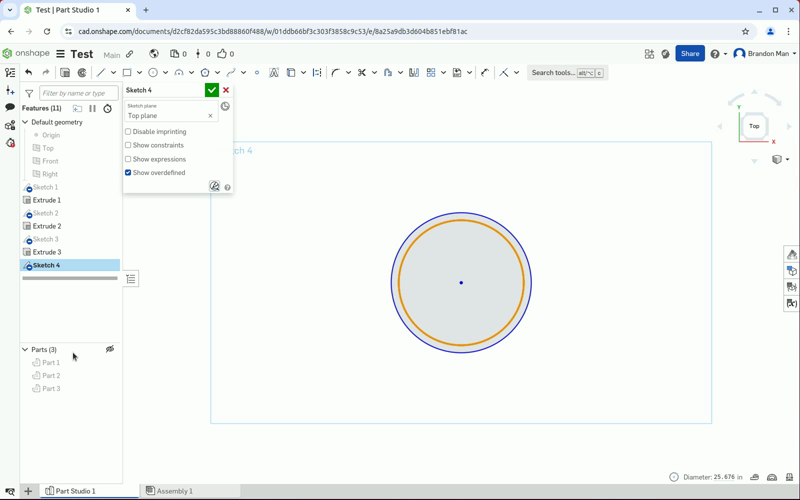
key(shift+e)
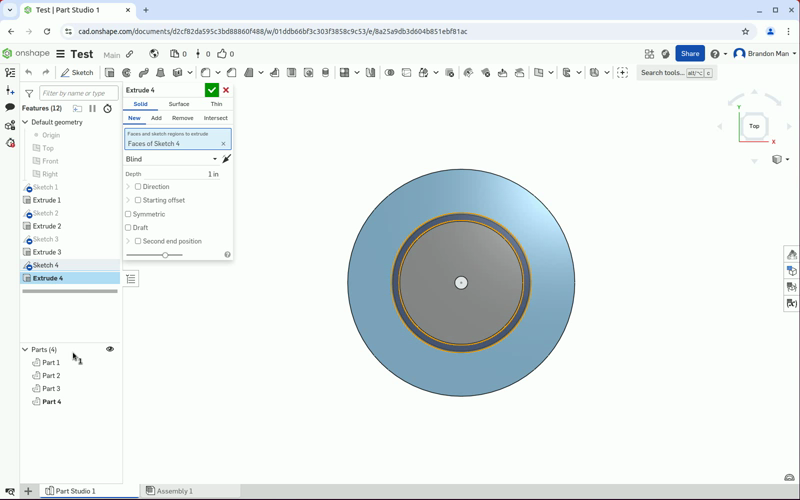
mouse_move(143, 106)
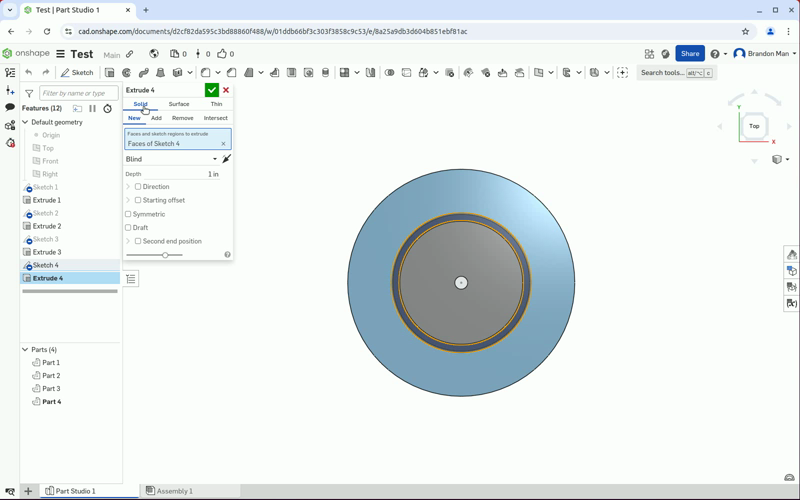
click(143, 106)
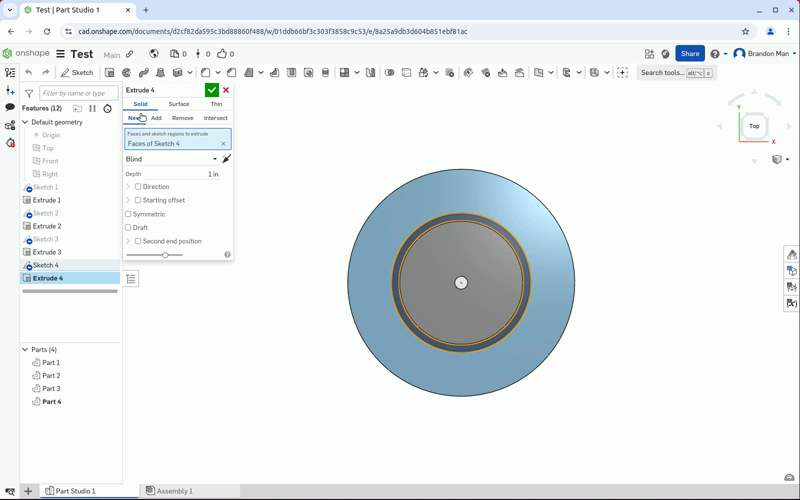
mouse_move(137, 120)
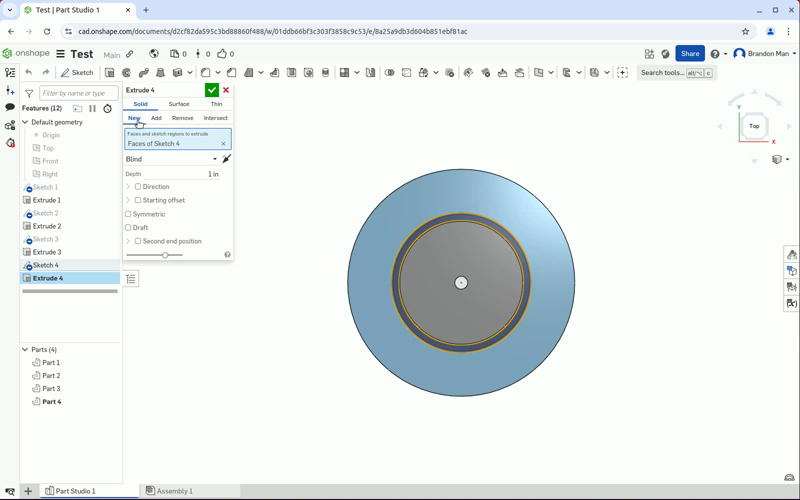
click(137, 120)
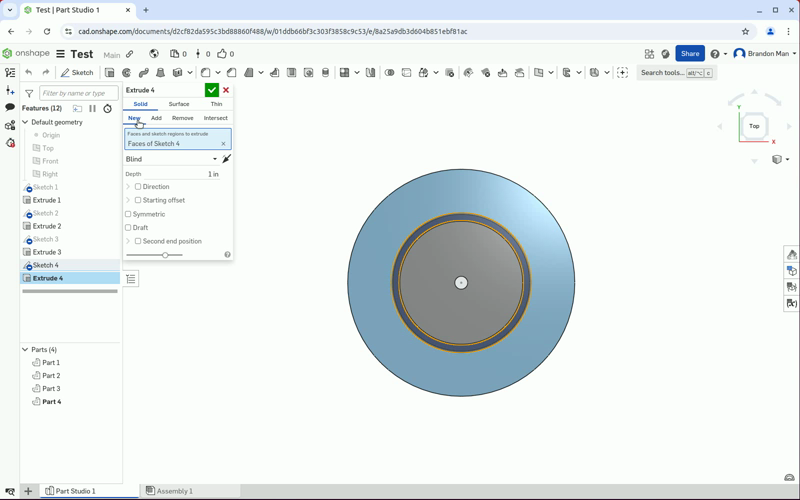
key(tab, 4)
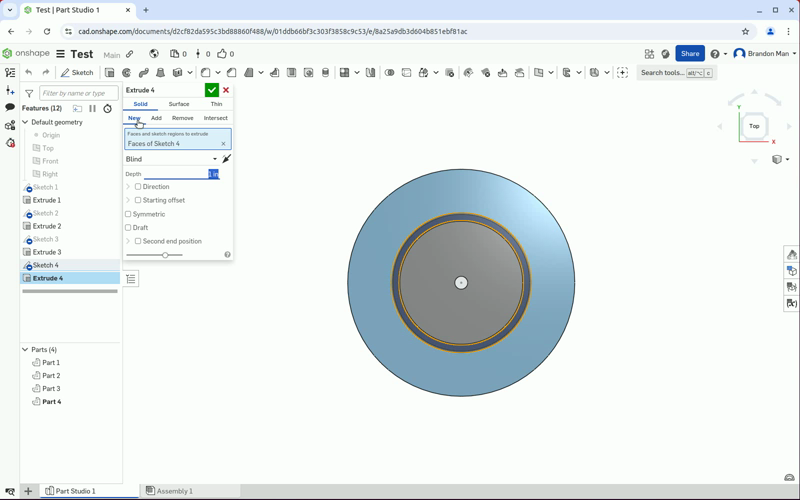
text(17.331)
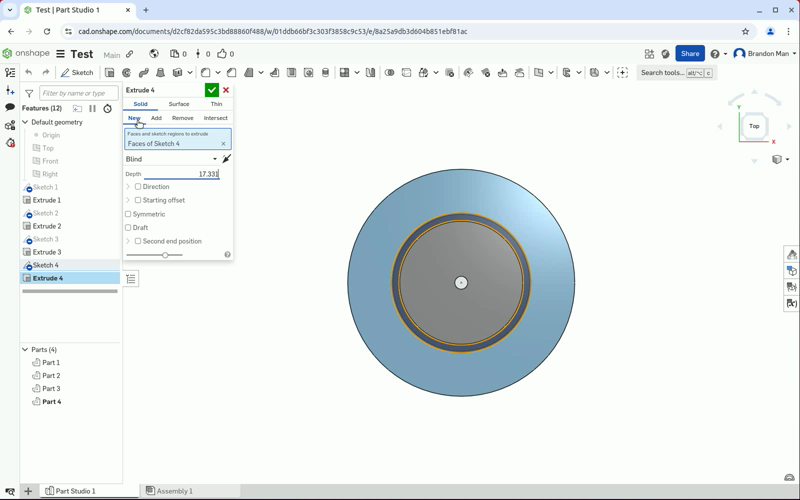
key(enter)
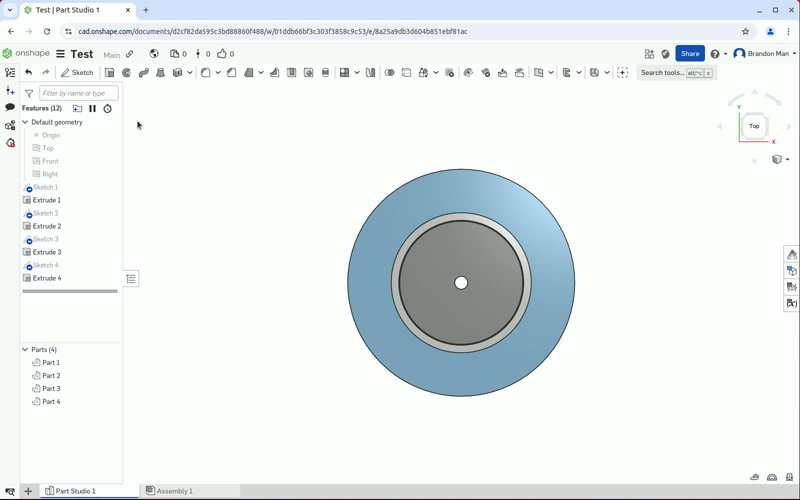
key(shift+h)
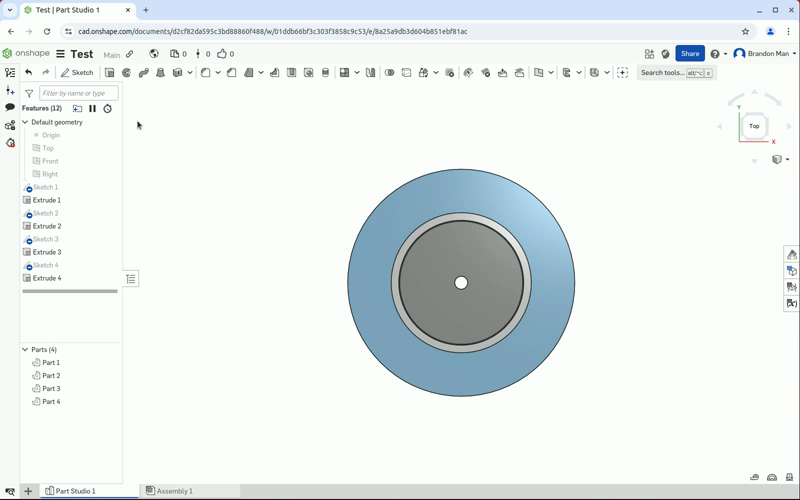
key(shift+h)
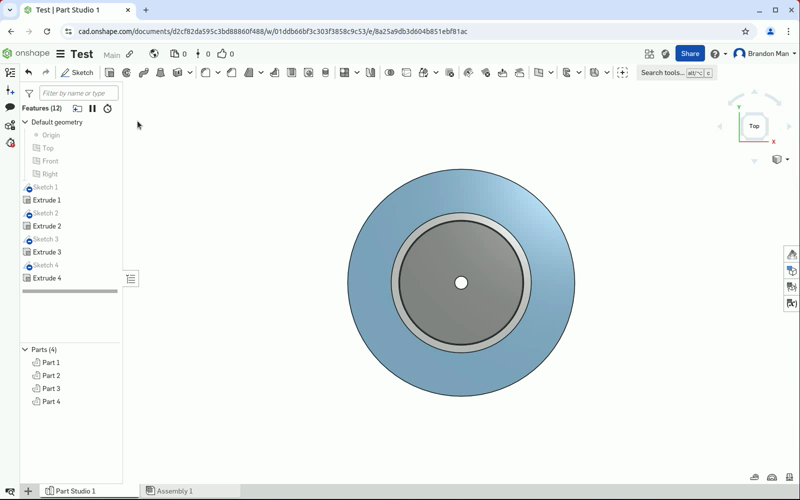
mouse_move(73, 189)
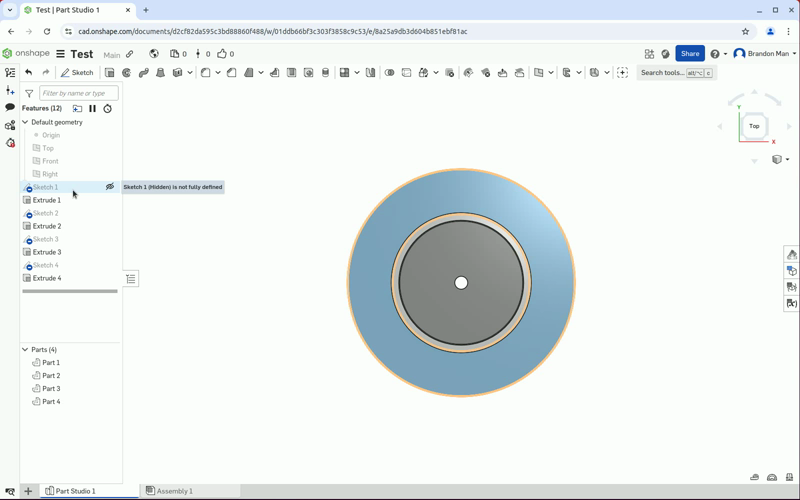
click(73, 189)
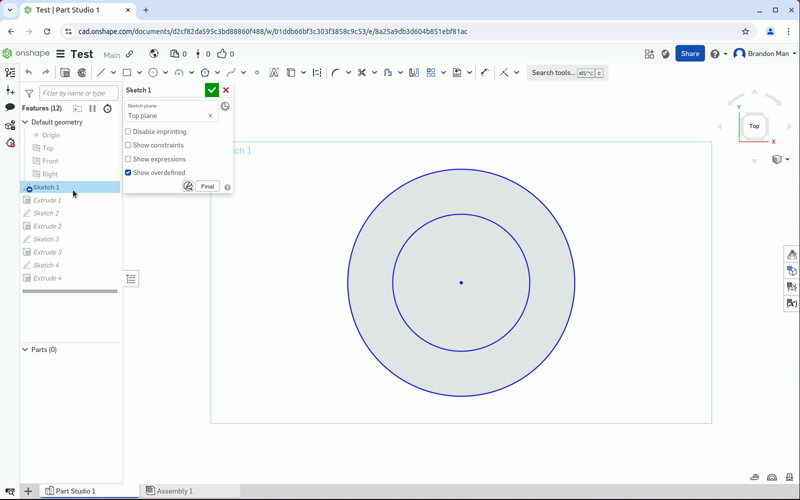
mouse_move(229, 92)
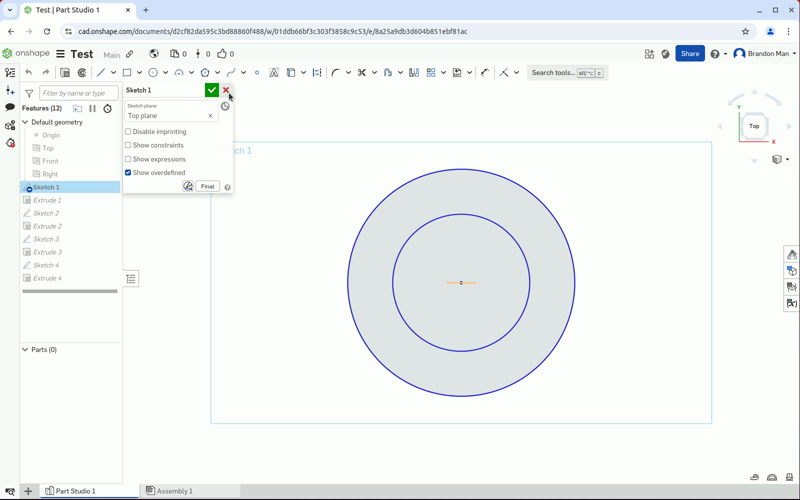
click(229, 92)
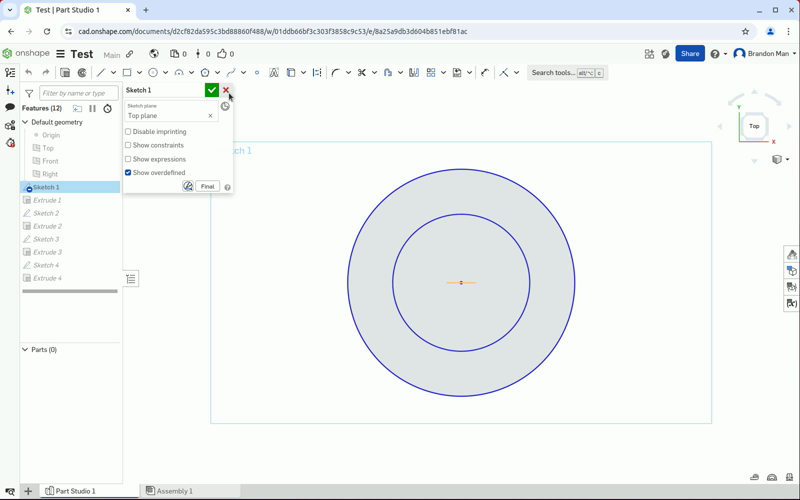
key(shift+s)
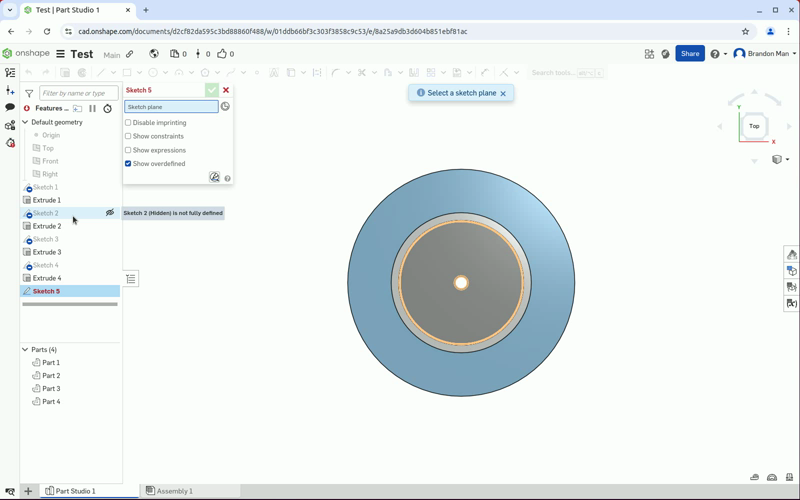
scroll(3)
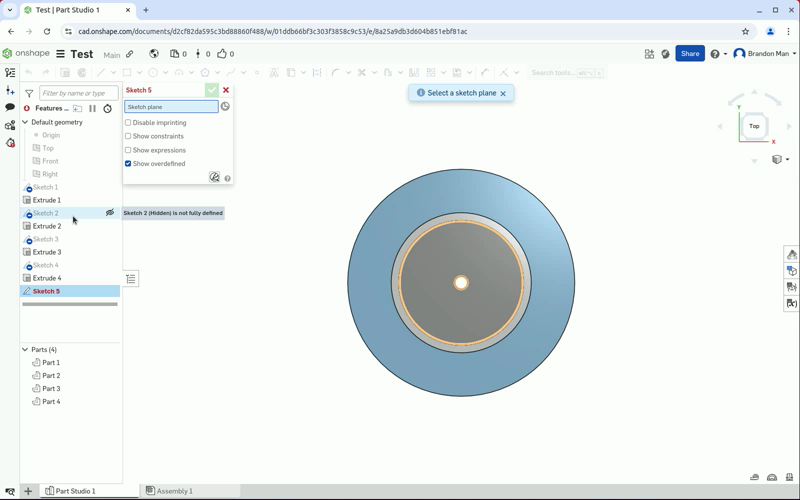
mouse_move(73, 150)
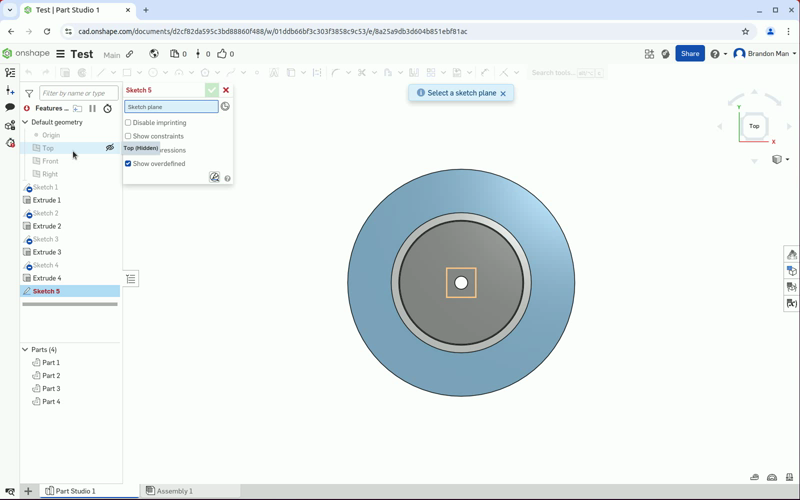
click(73, 150)
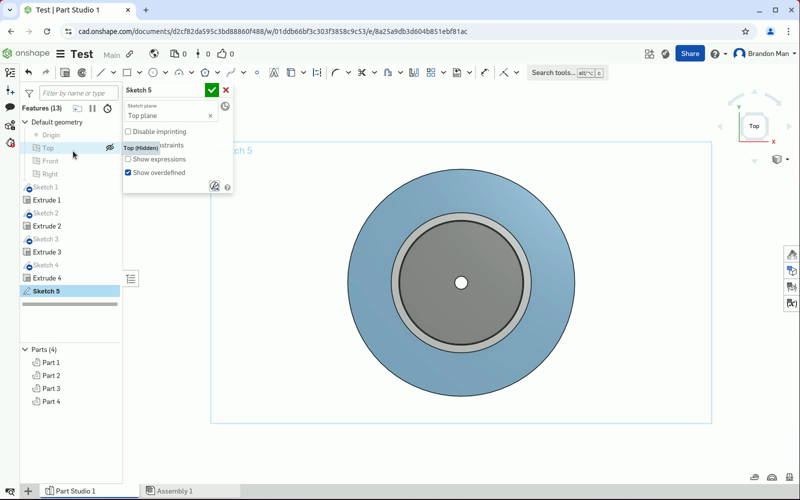
mouse_move(73, 352)
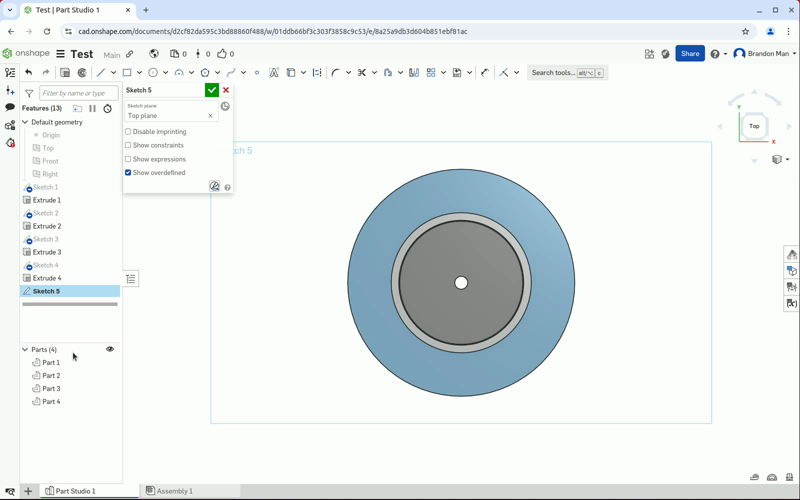
key(y)
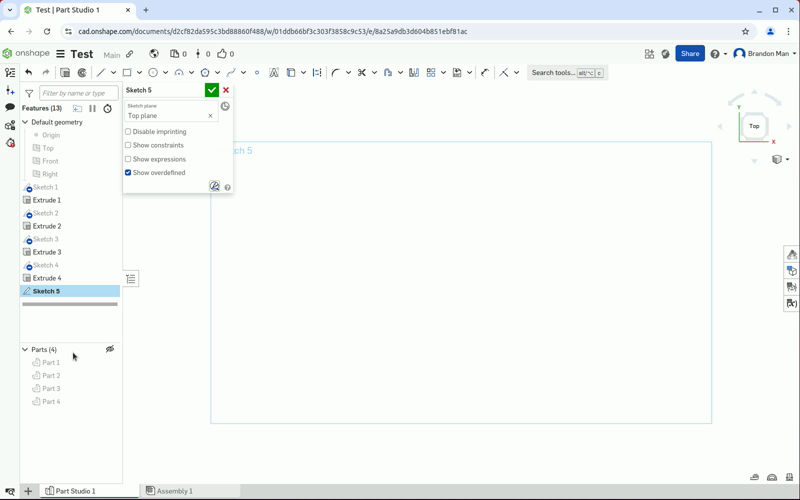
key(c)
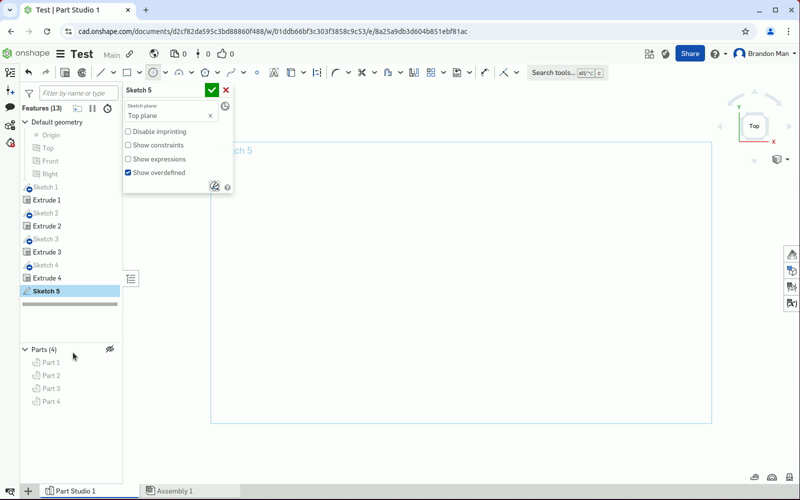
key_down(shift)
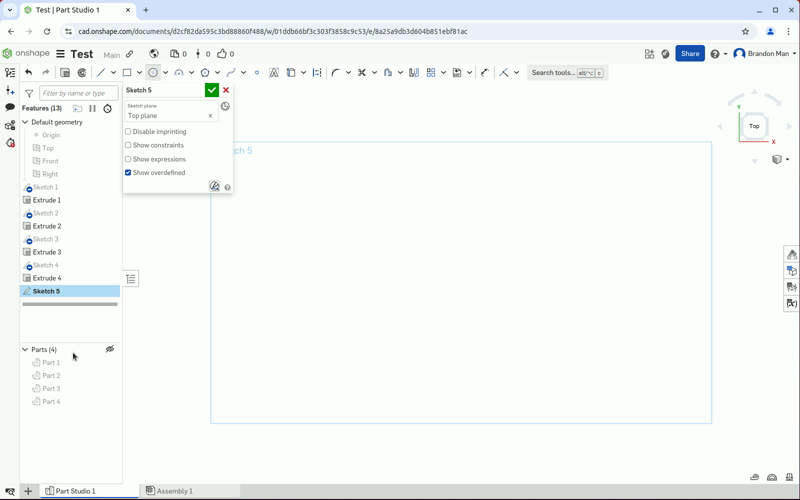
mouse_move(461, 282)
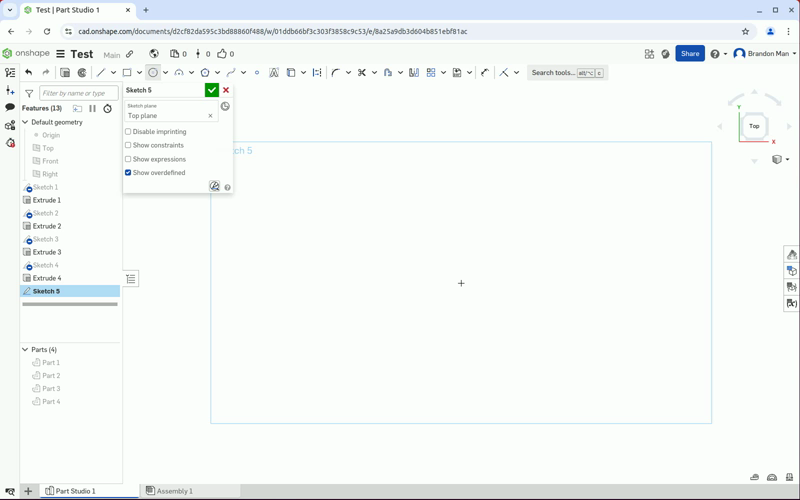
click(461, 282)
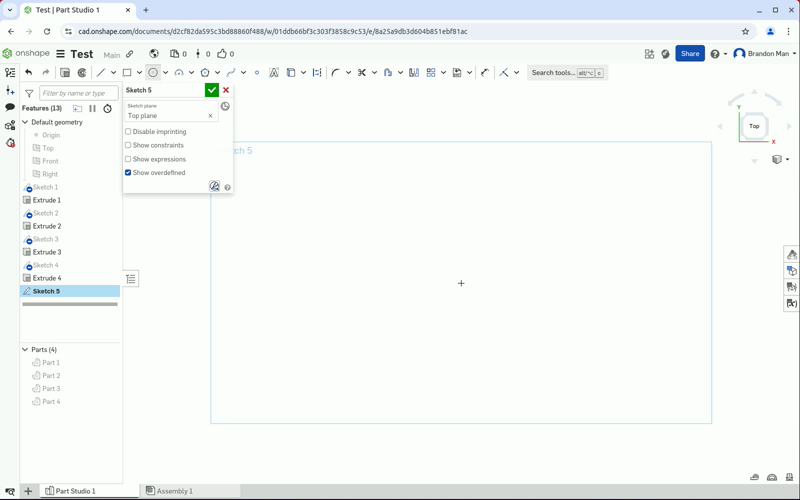
key_up(shift)
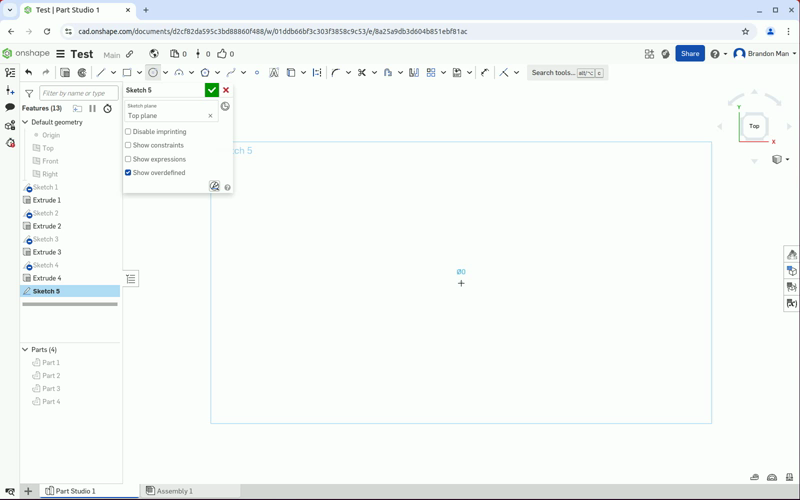
mouse_move(574, 282)
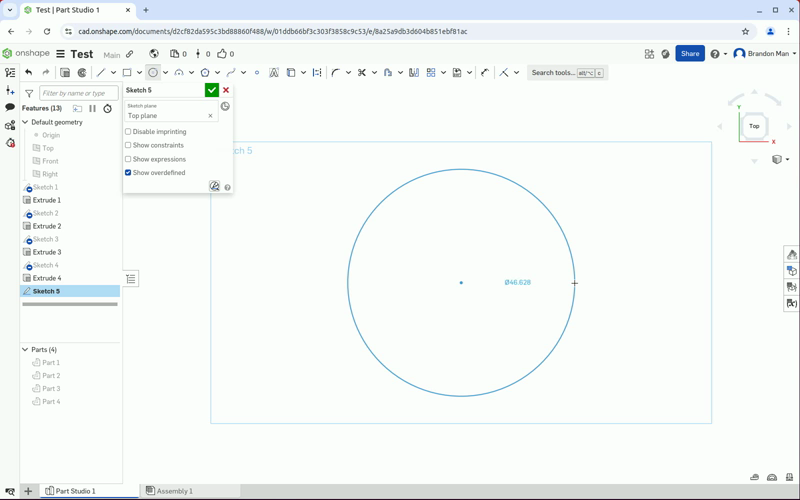
click(574, 282)
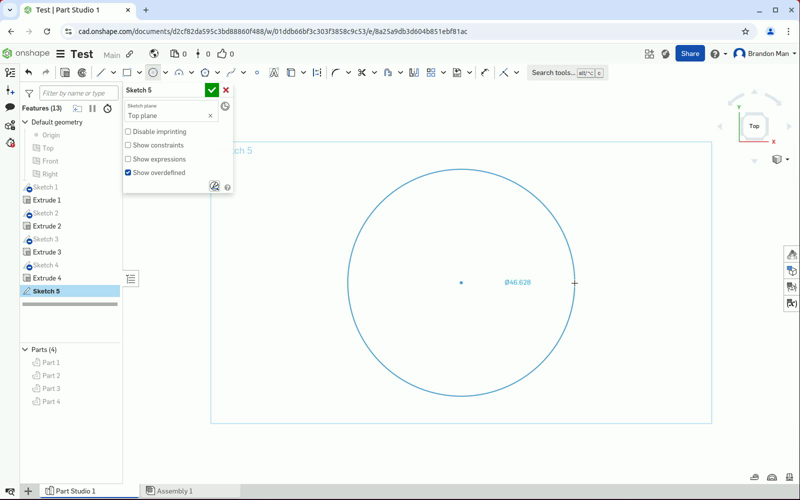
key(esc)
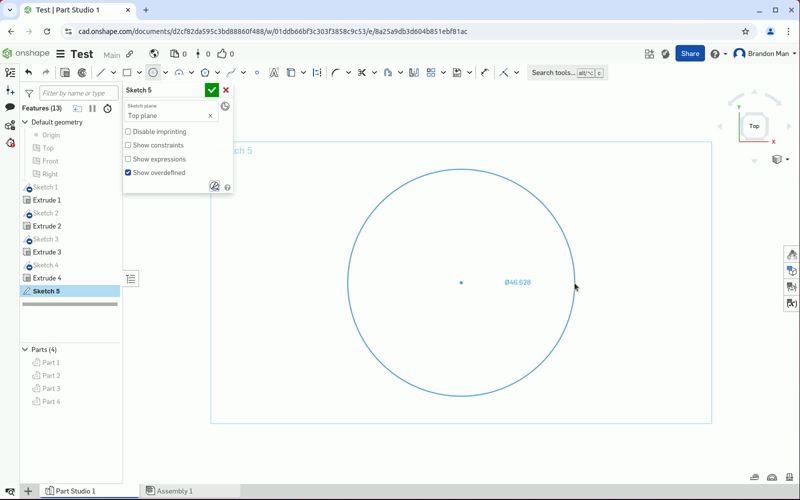
key(c)
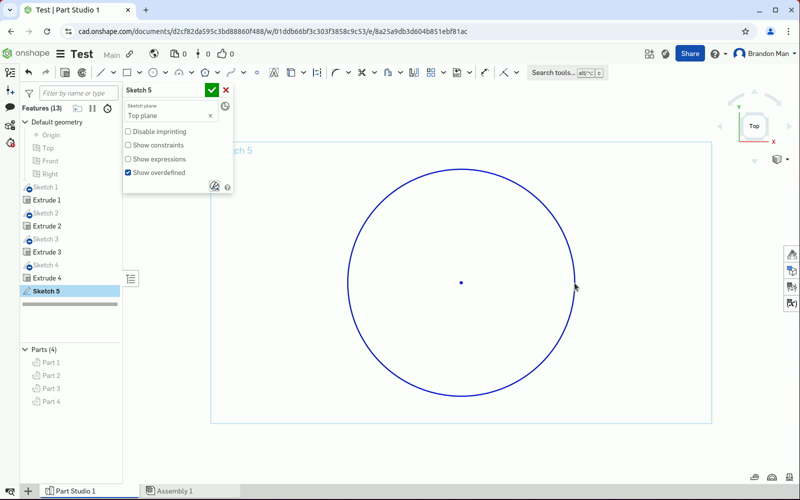
key_down(shift)
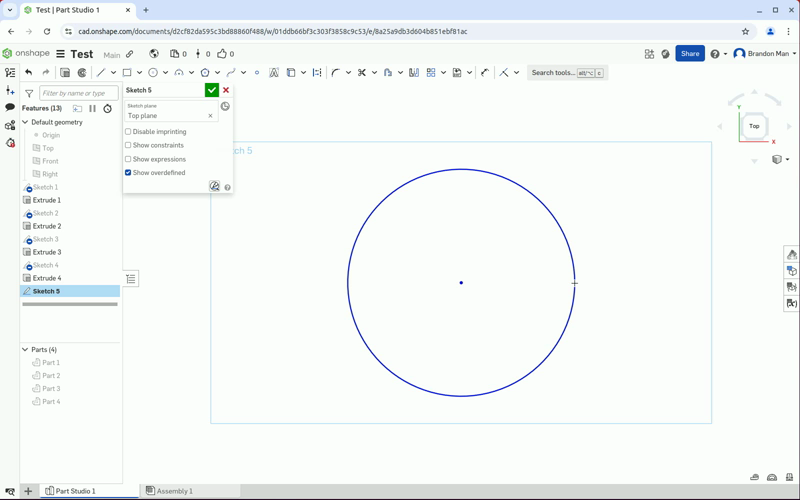
mouse_move(461, 282)
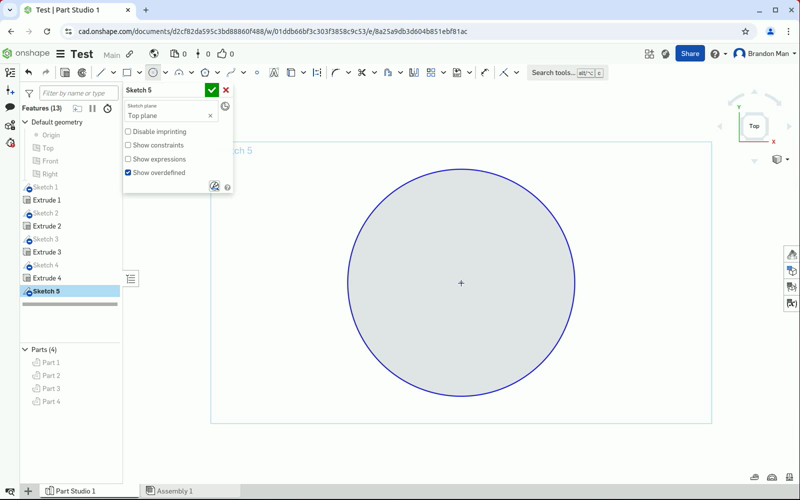
click(461, 282)
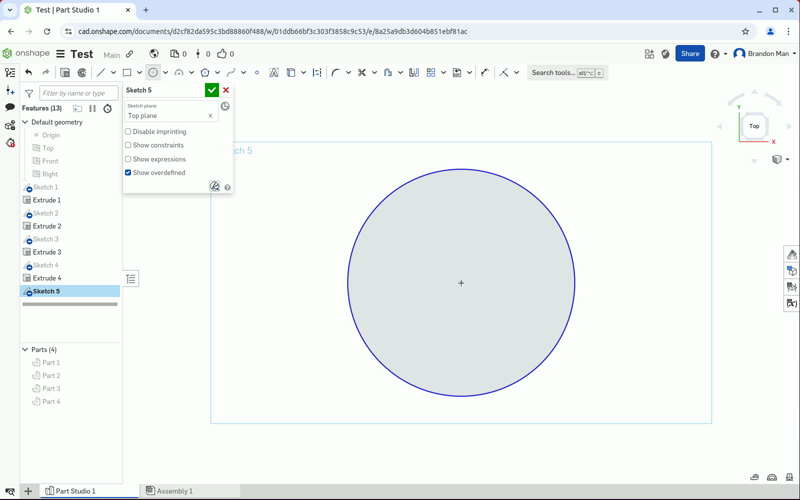
key_up(shift)
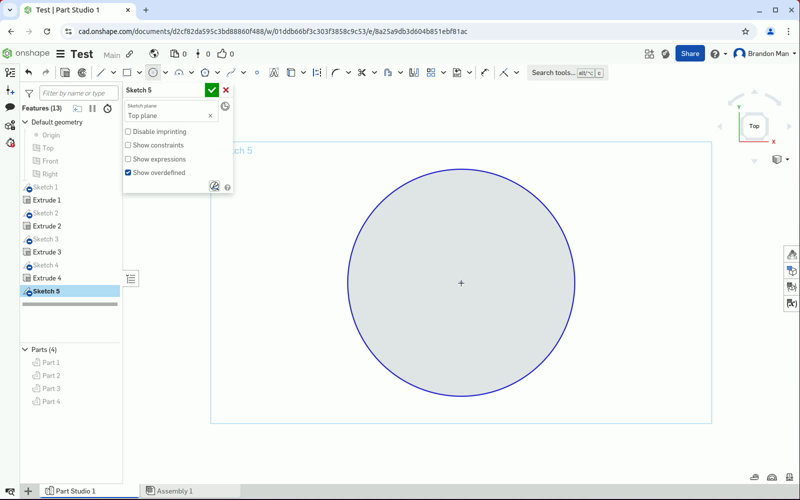
mouse_move(529, 282)
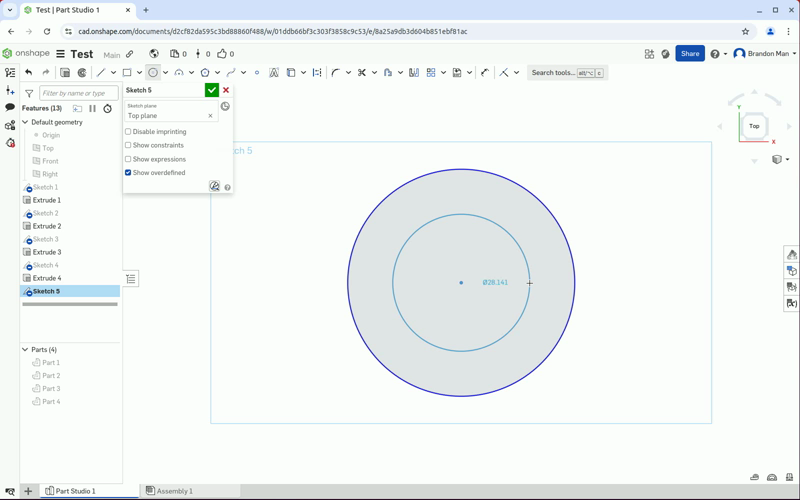
click(529, 282)
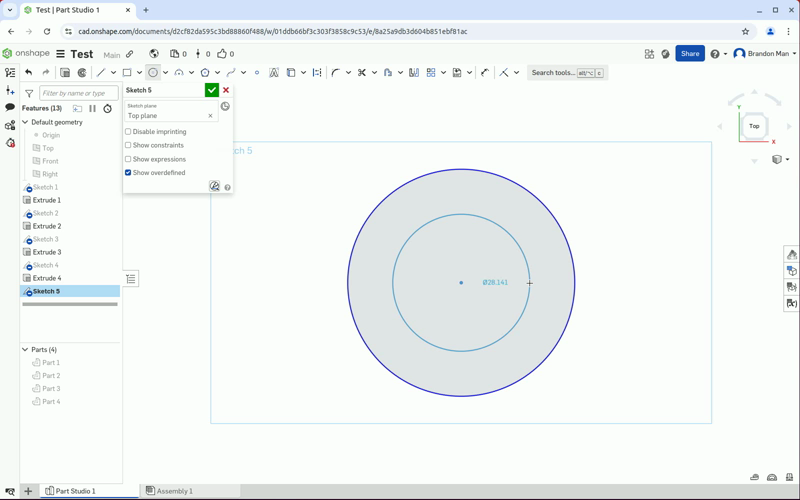
key(esc)
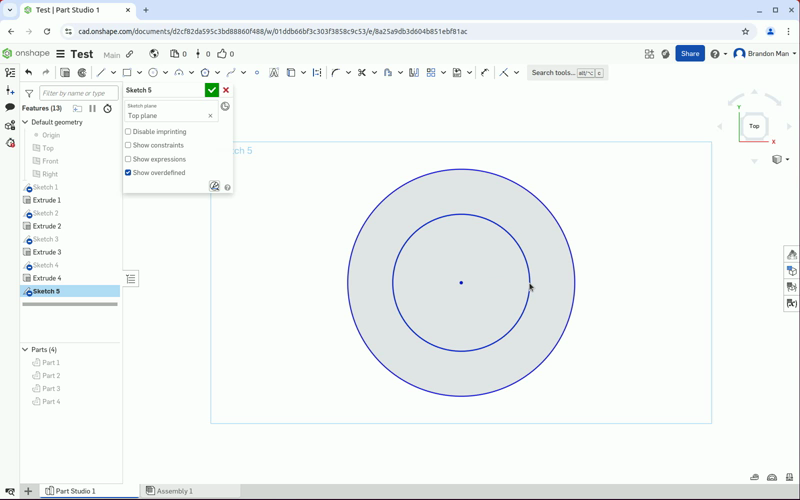
mouse_move(427, 365)
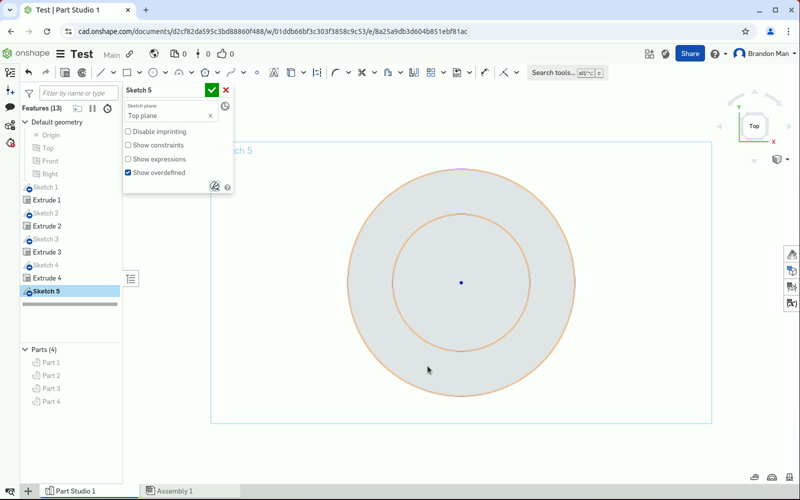
click(427, 365)
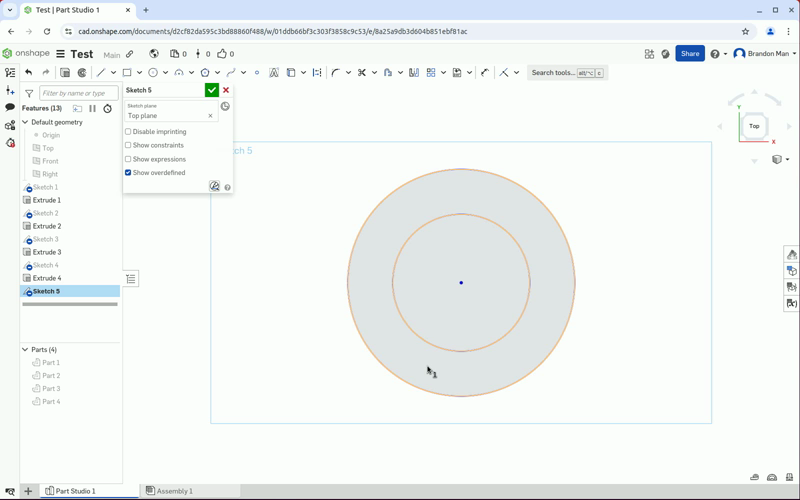
mouse_move(73, 352)
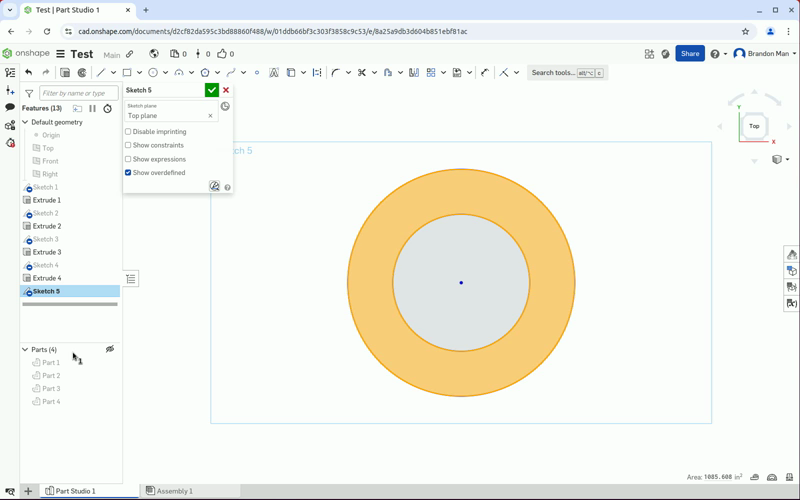
key(shift+y)
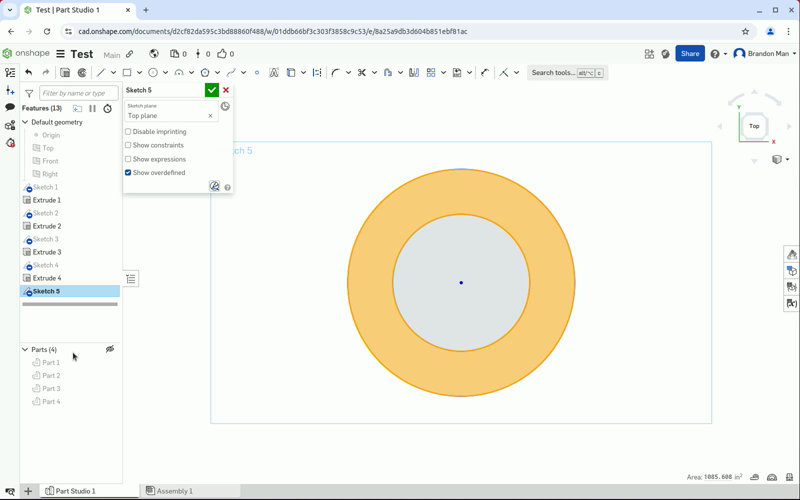
key(shift+e)
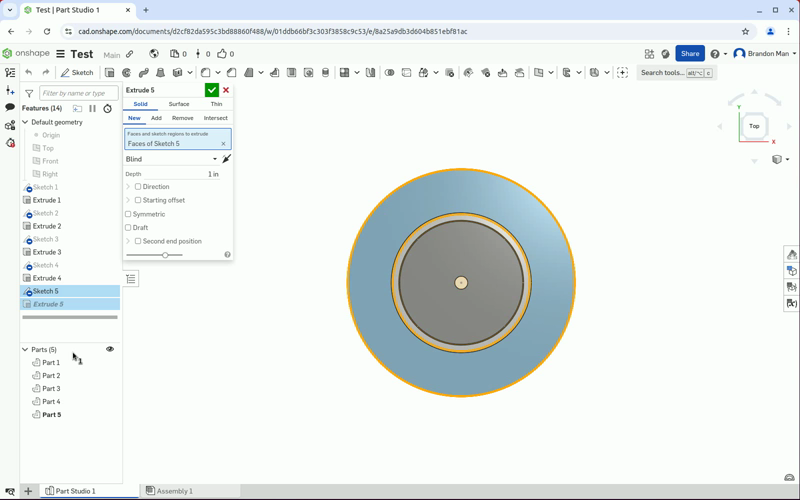
mouse_move(143, 106)
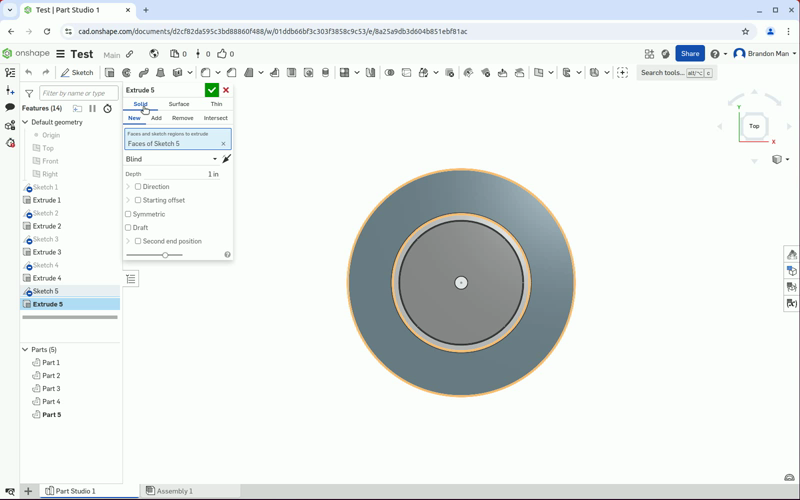
click(143, 106)
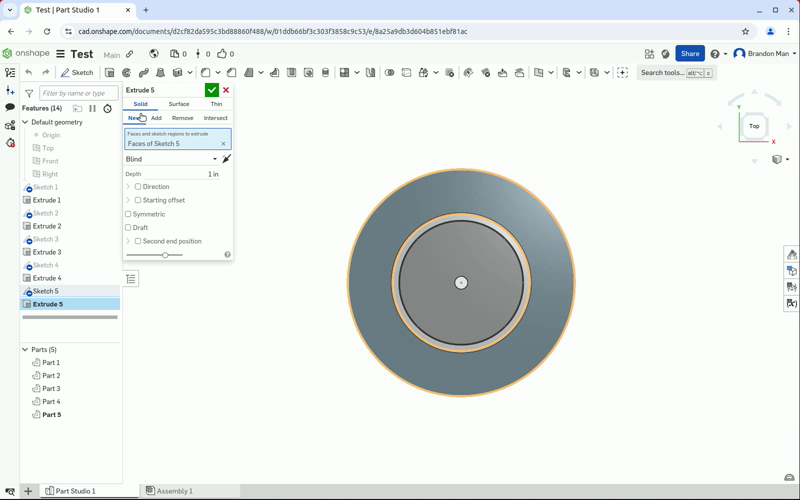
mouse_move(137, 120)
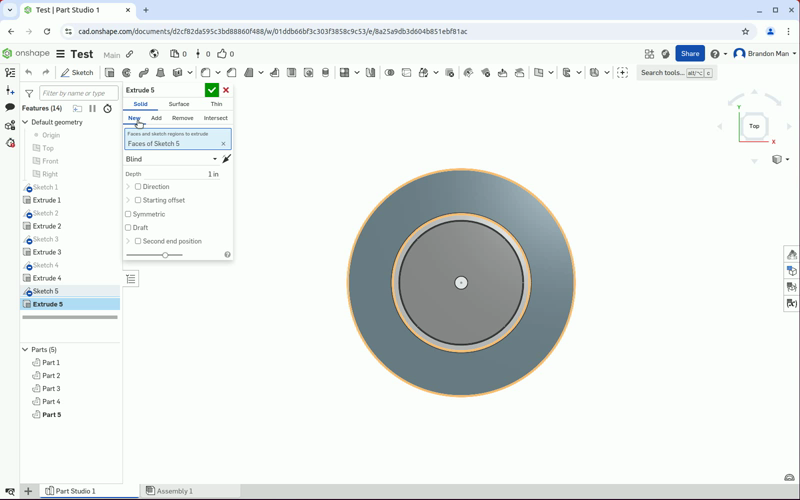
click(137, 120)
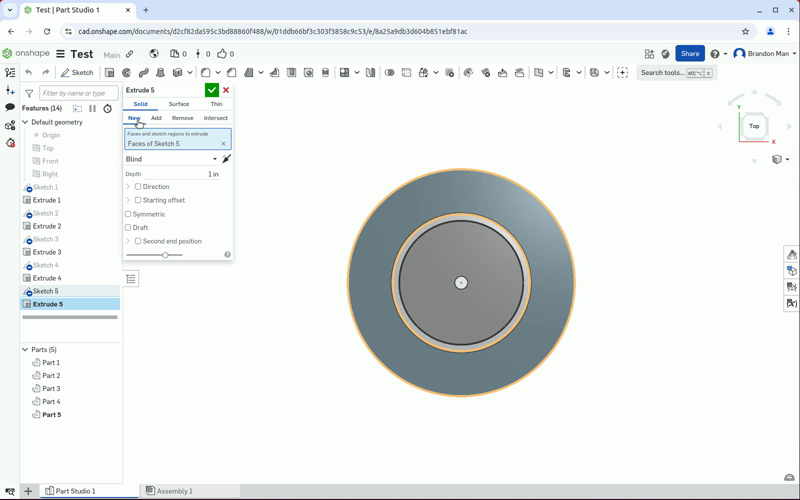
key(tab, 4)
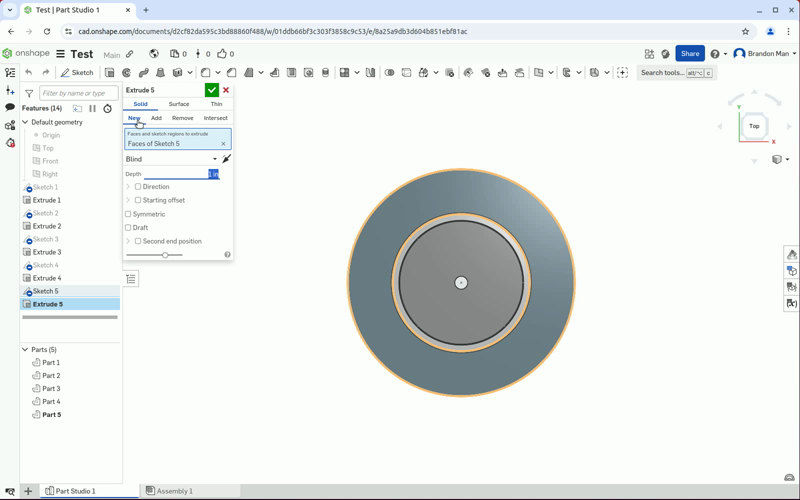
text(1.685)
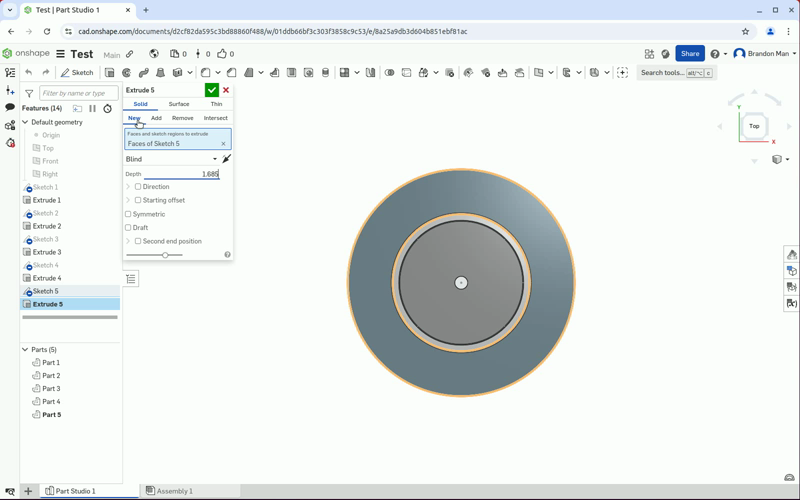
key(enter)
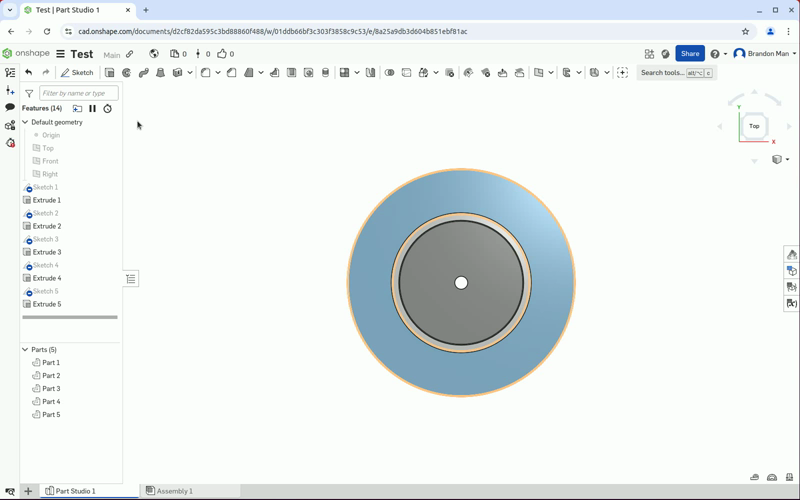
key(shift+h)
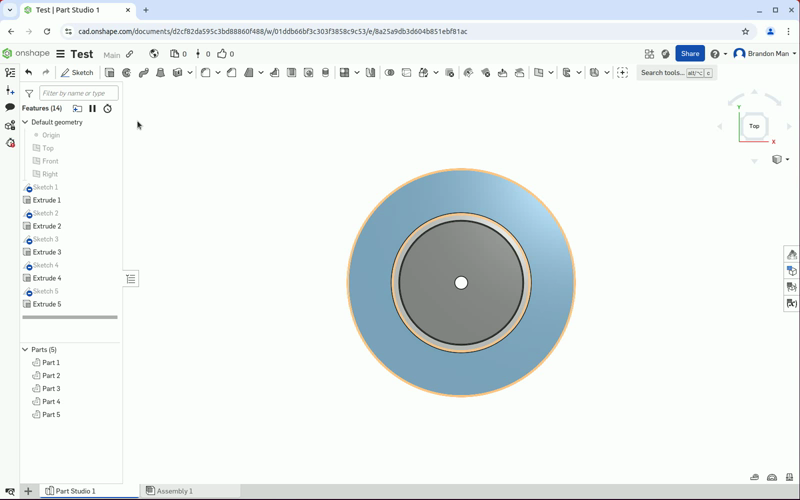
key(shift+h)
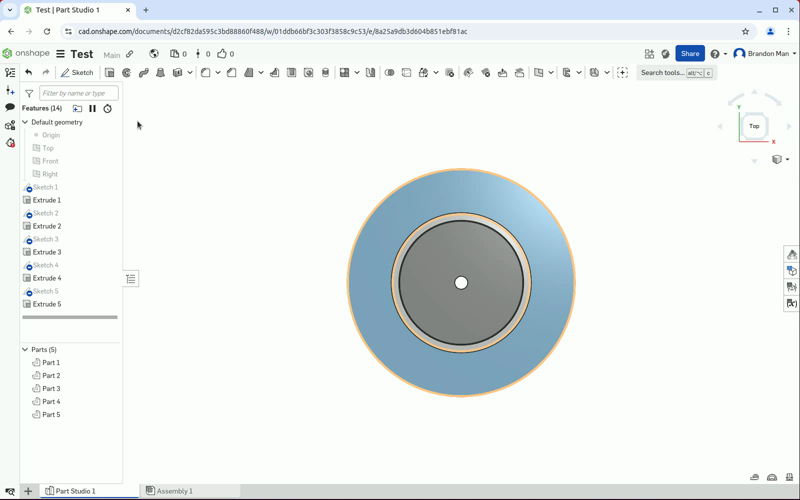
key(shift+7)
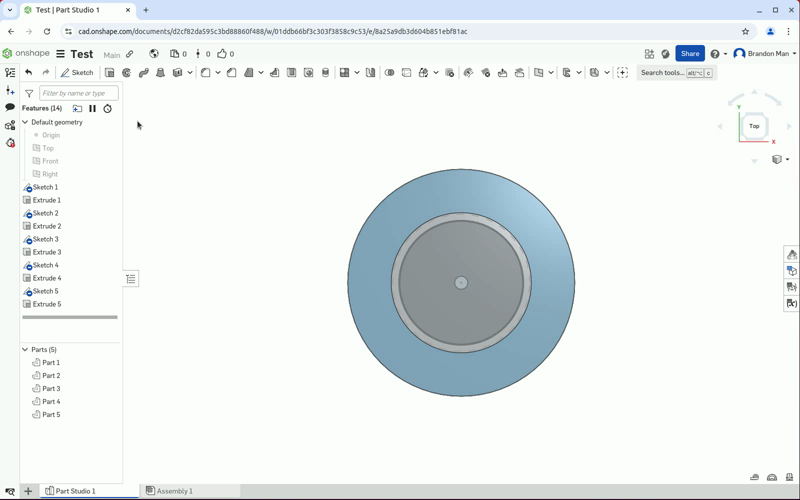
key(up, 3)
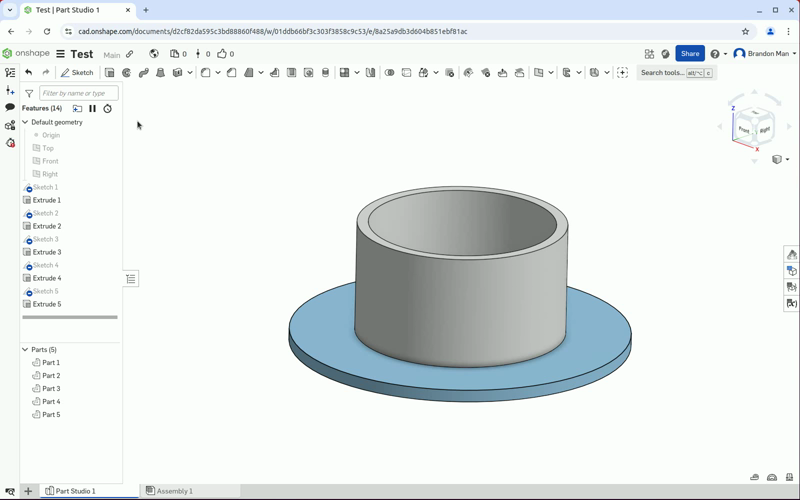
key(left, 3)
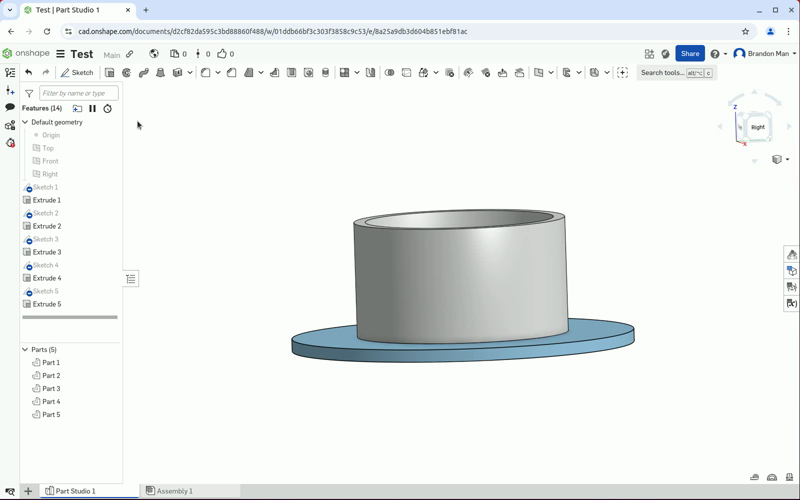
key(right, 3)
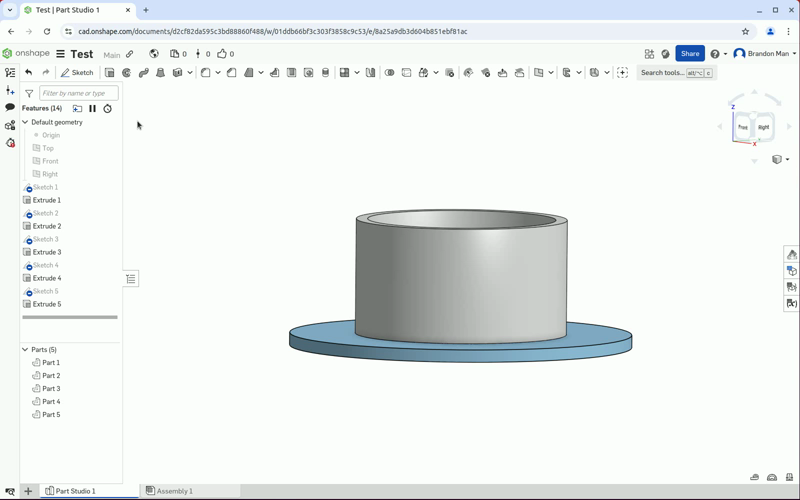
key(down, 3)
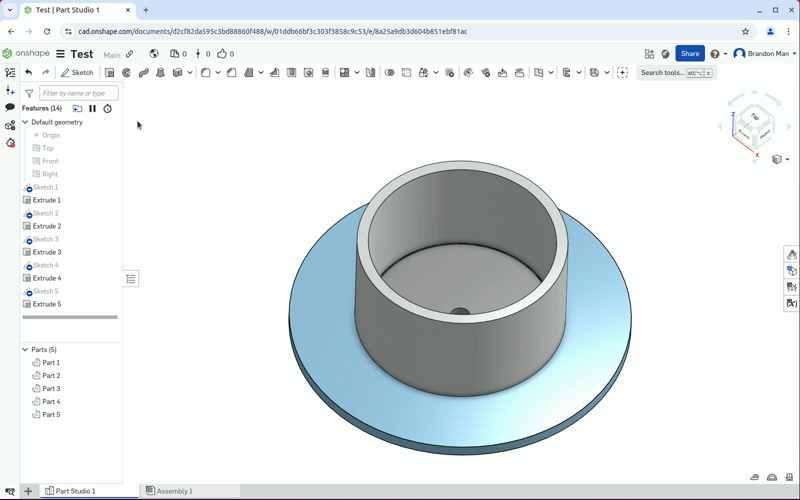
mouse_move(73, 189)
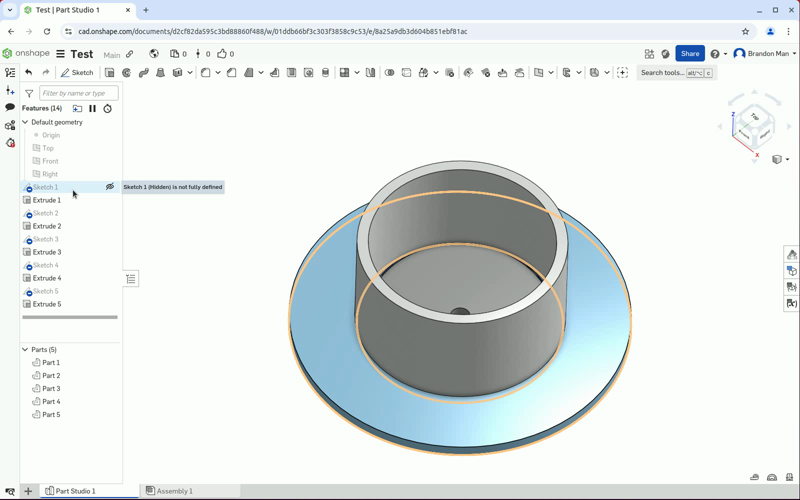
click(73, 189)